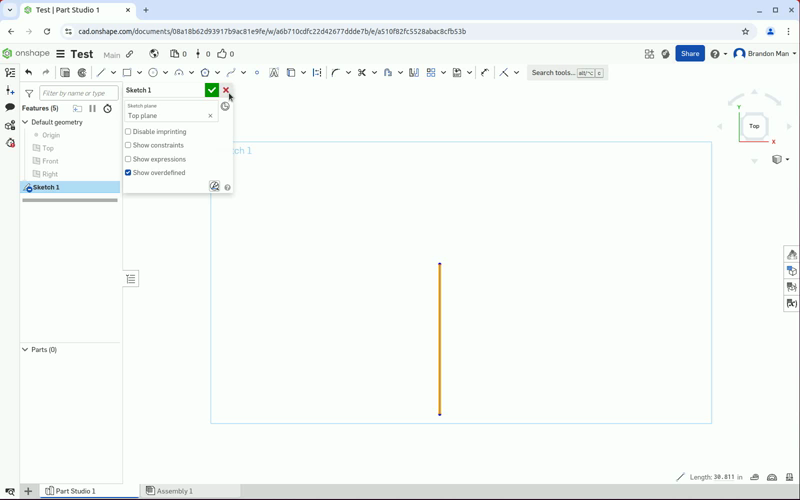
key(shift+h)
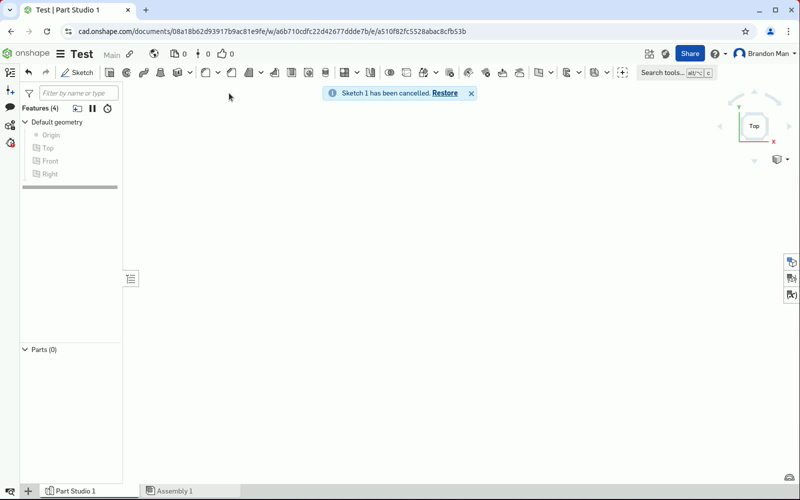
mouse_move(73, 352)
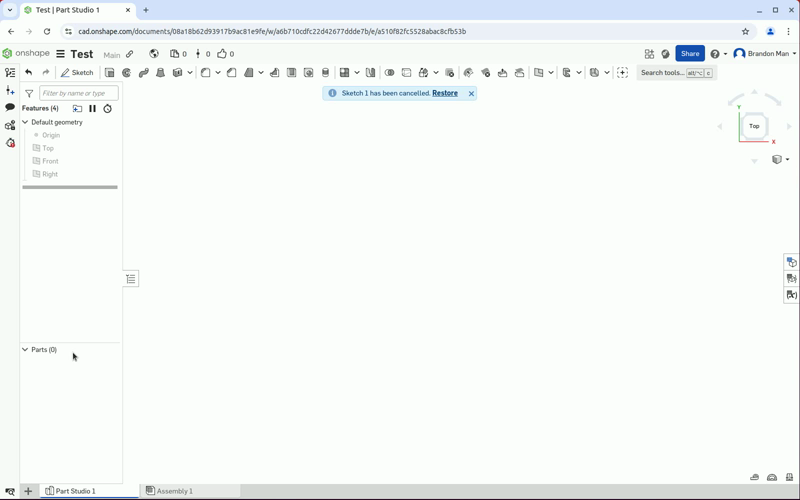
key(y)
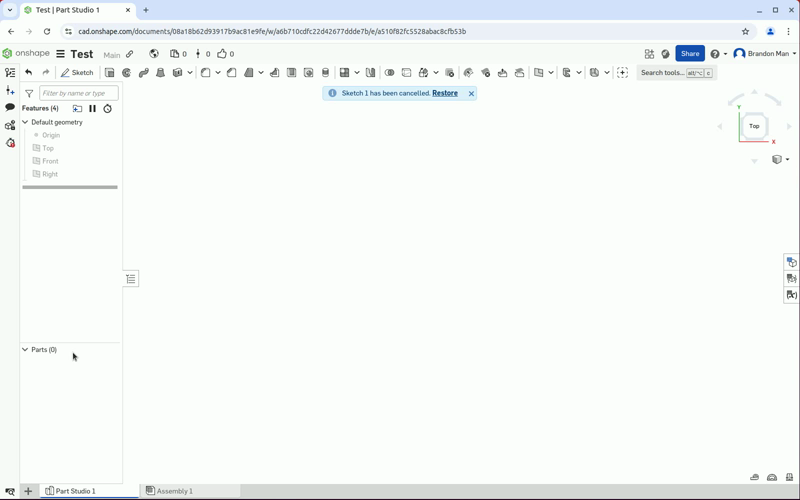
key(shift+p)
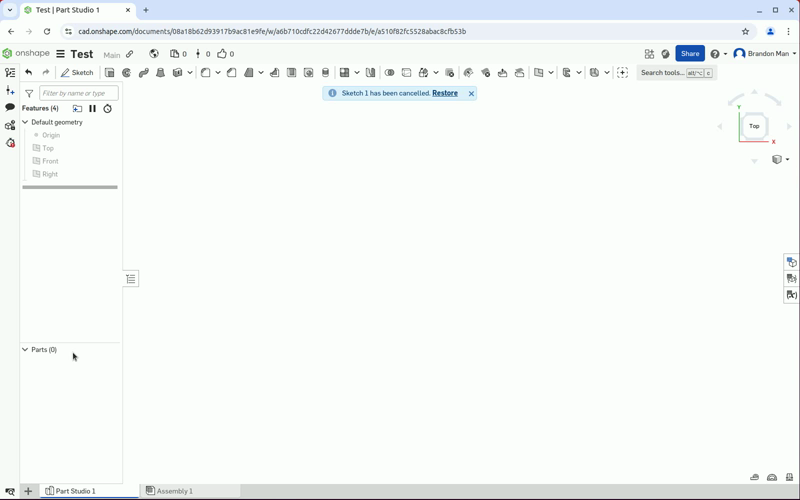
key(space)
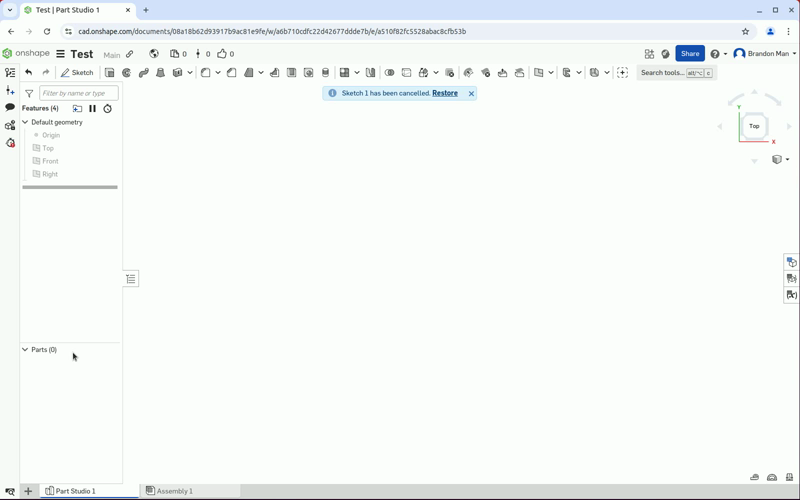
key_down(shift)
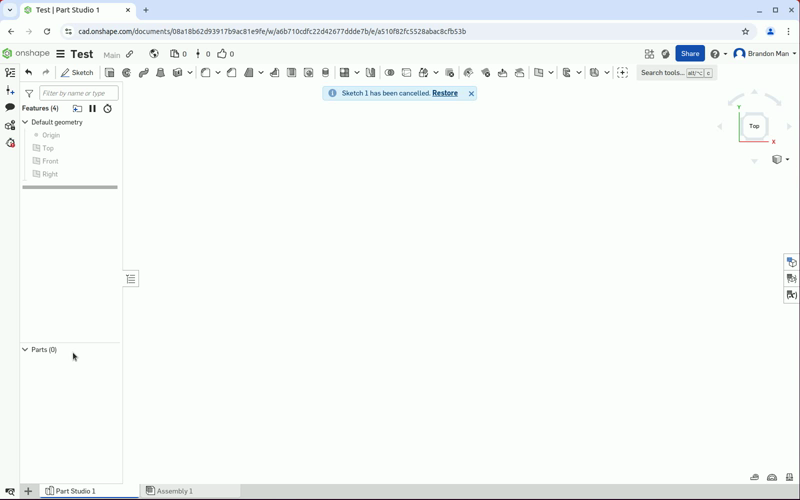
key(up)
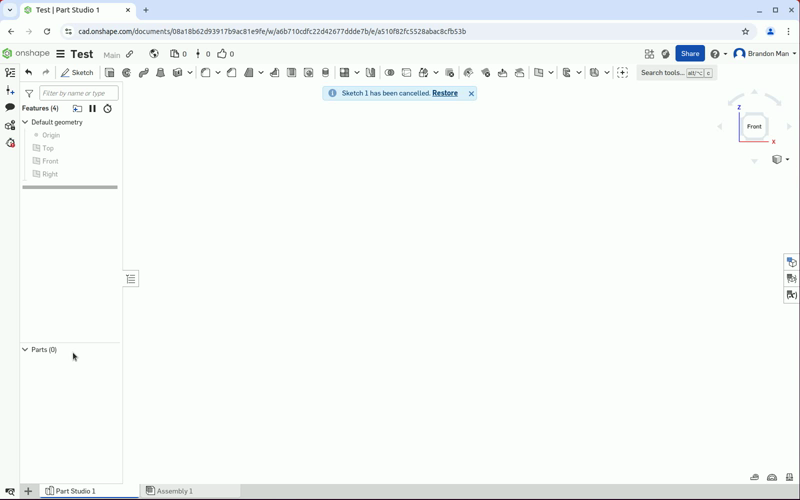
key_up(shift)
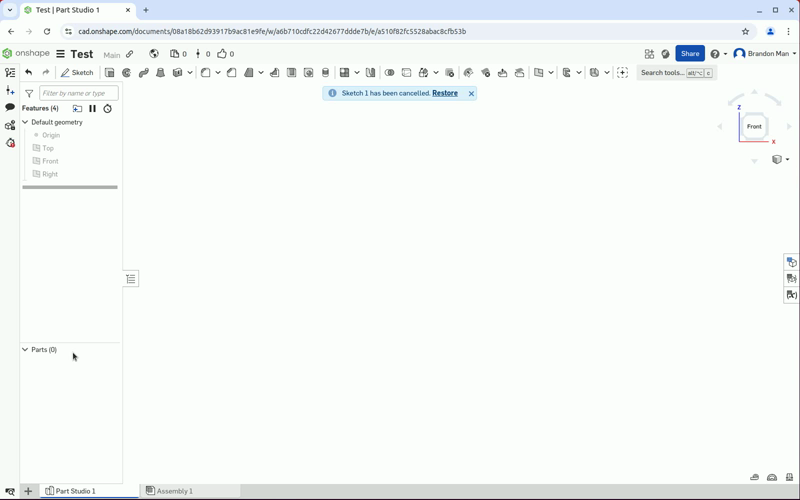
key(space)
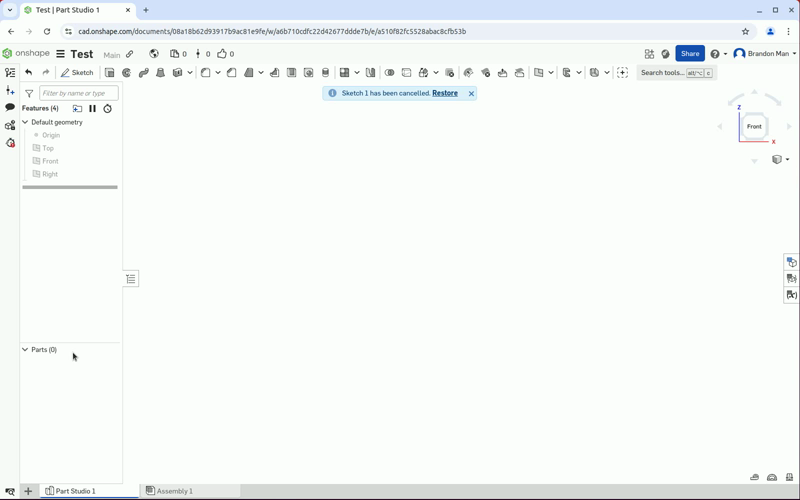
key_down(shift)
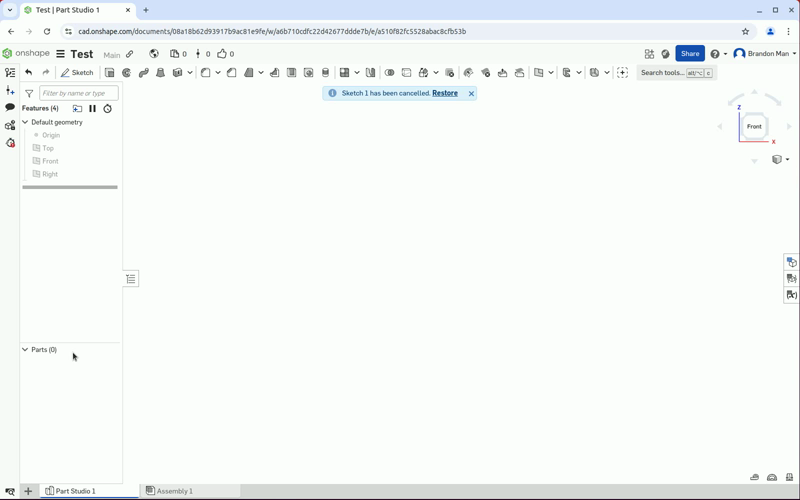
key(left)
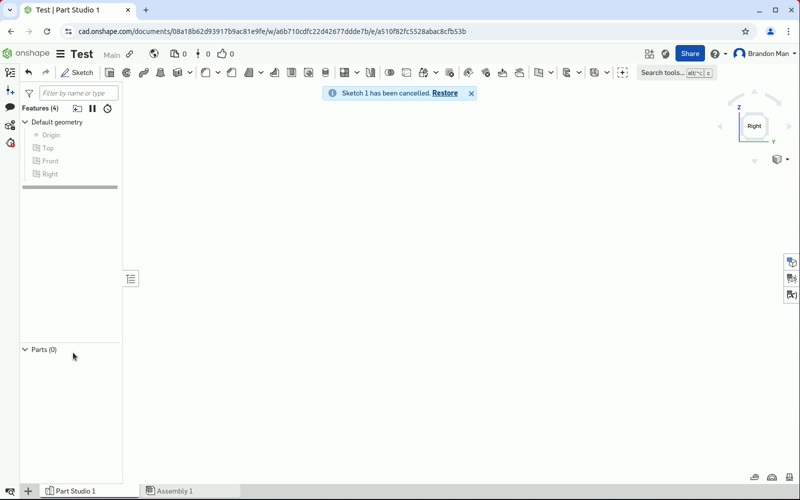
key_up(shift)
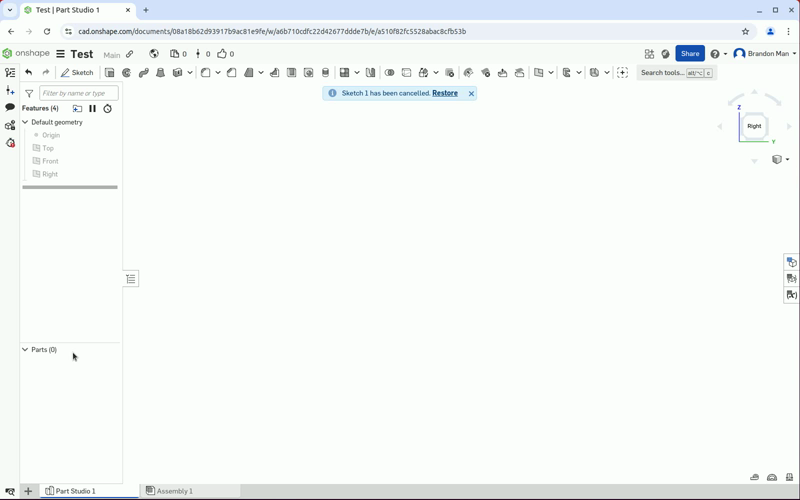
mouse_move(73, 352)
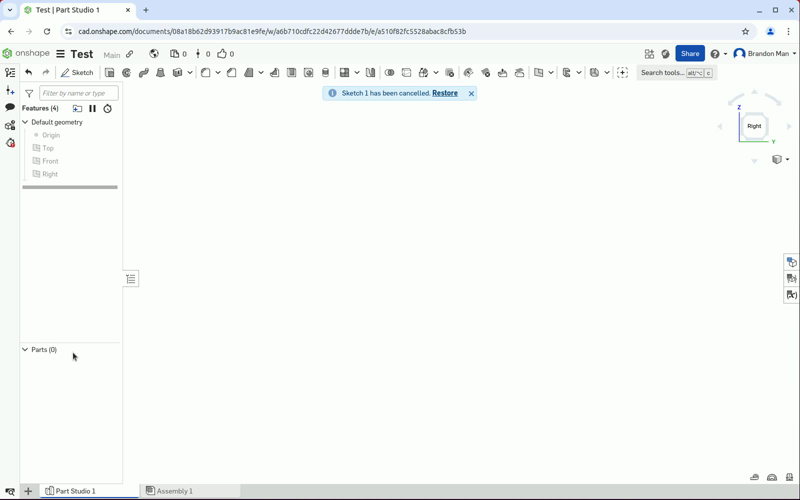
key(shift+y)
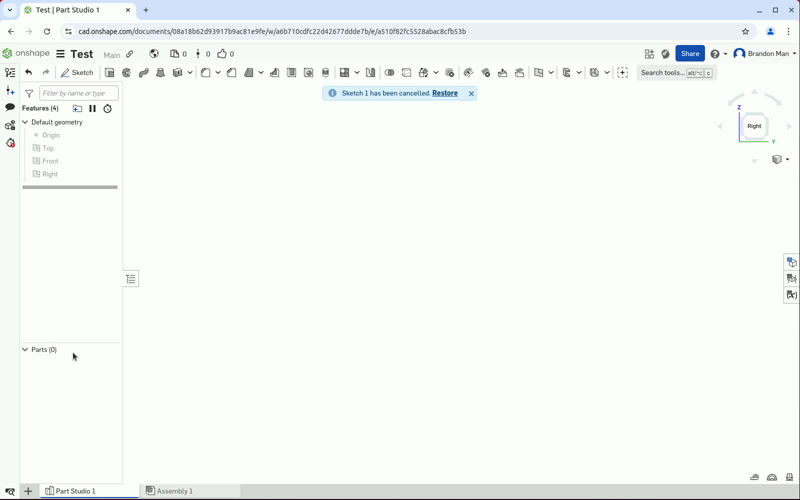
key(shift+s)
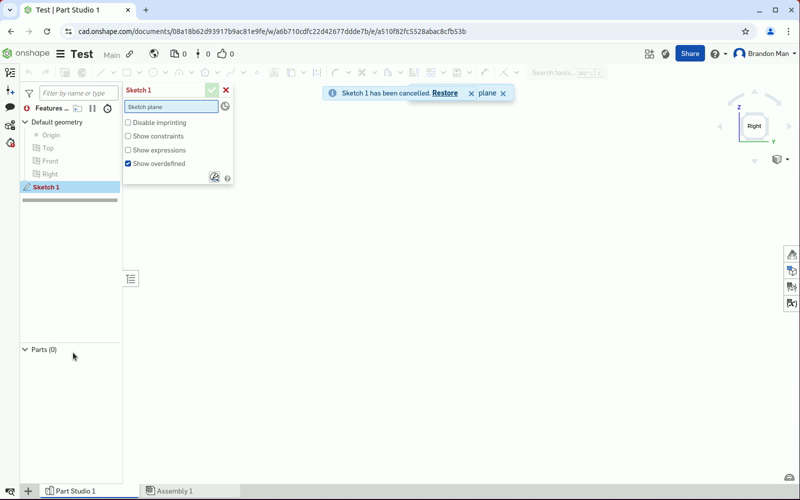
mouse_move(73, 176)
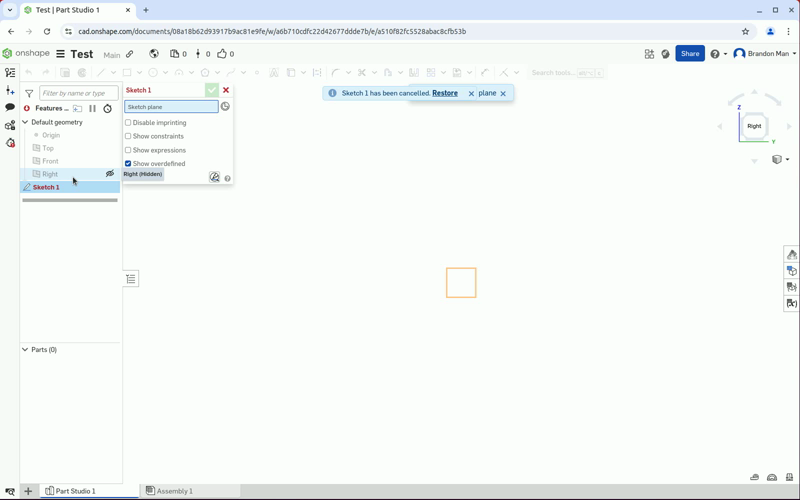
click(73, 176)
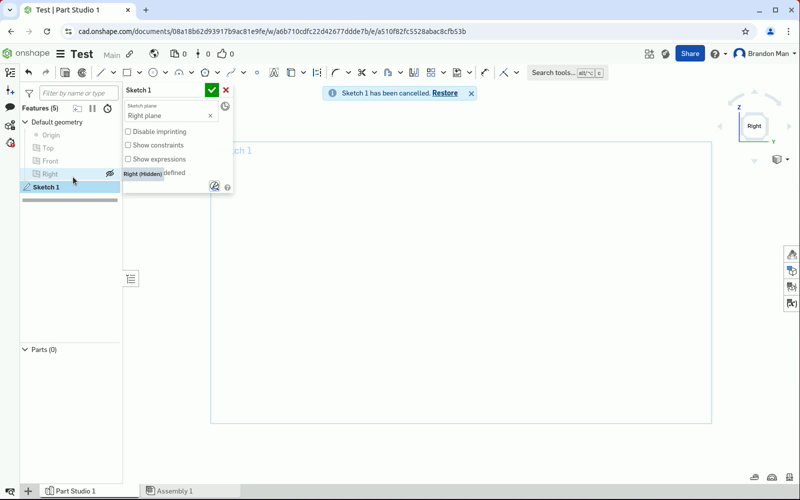
mouse_move(73, 352)
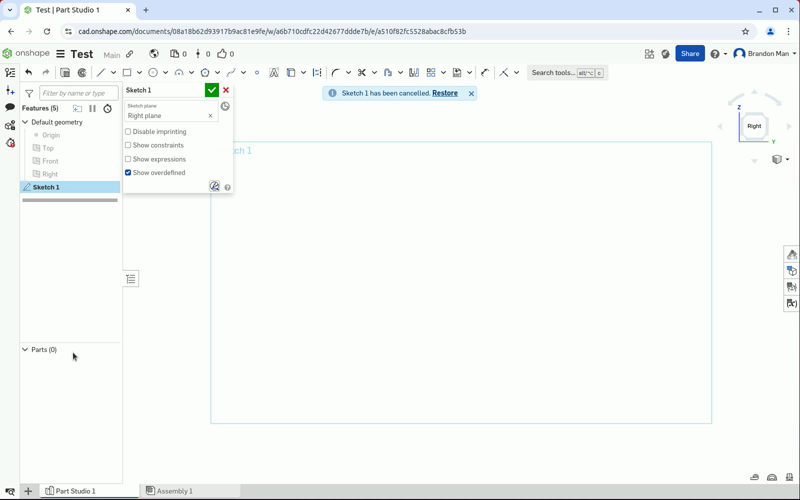
key(y)
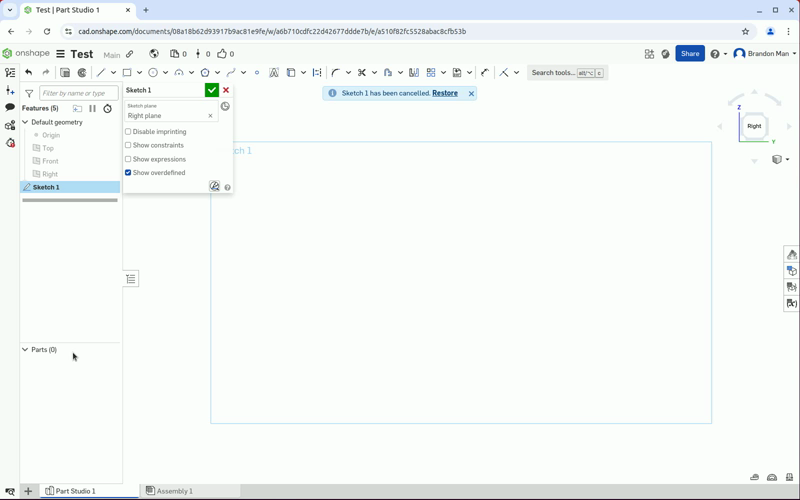
key(l)
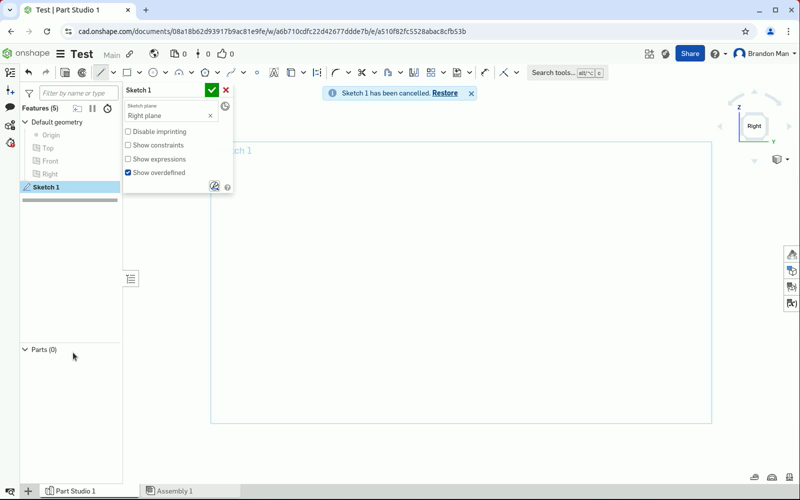
key_down(shift)
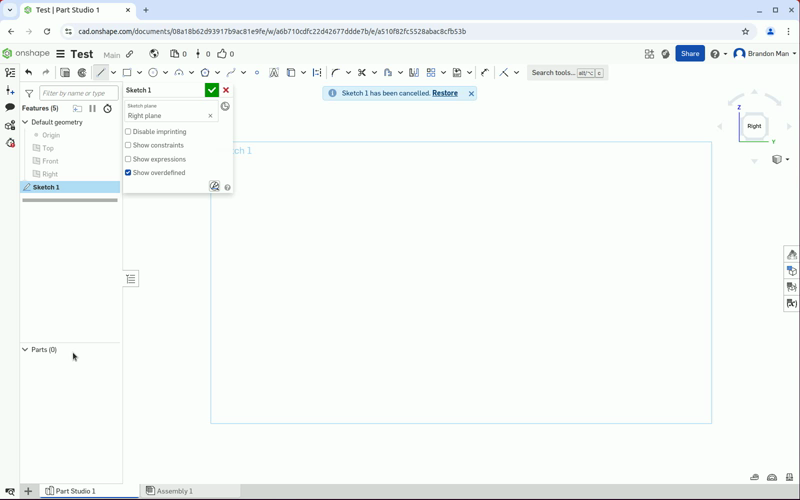
mouse_move(457, 292)
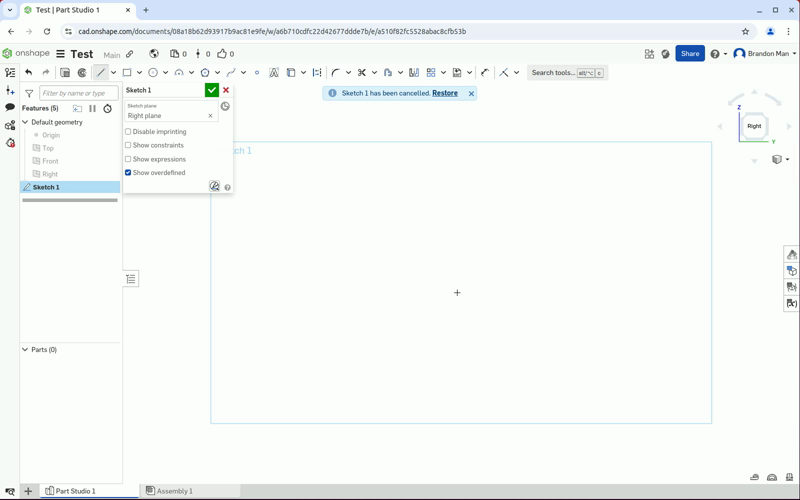
click(457, 292)
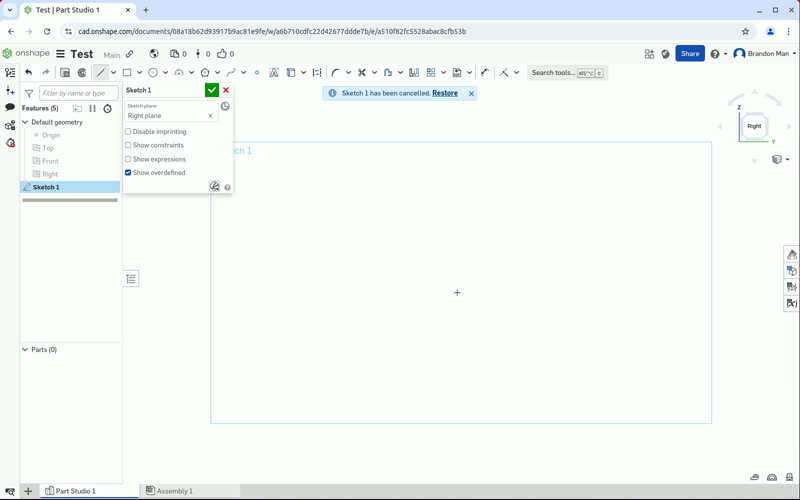
key_up(shift)
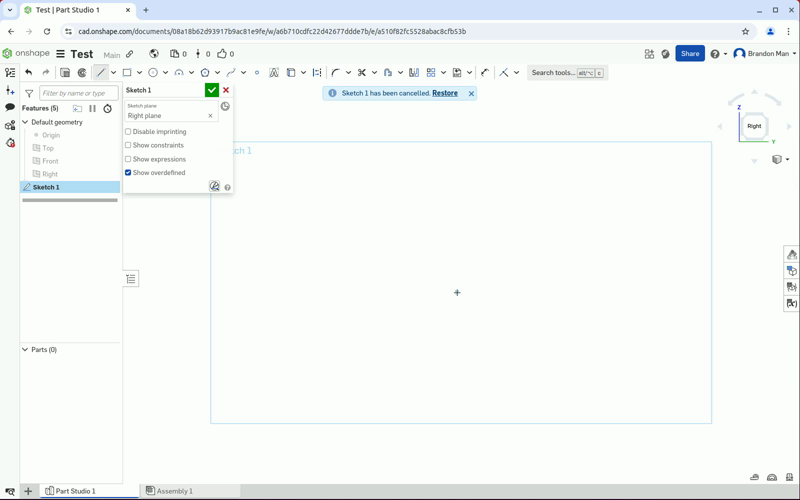
key_down(shift)
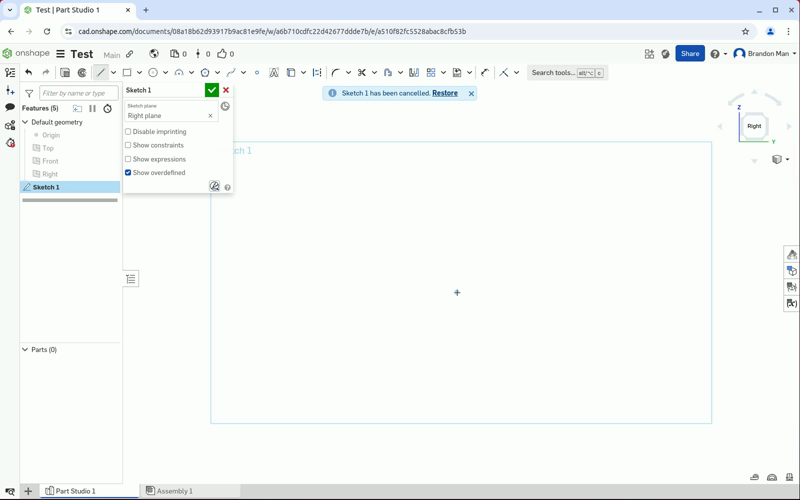
mouse_move(487, 292)
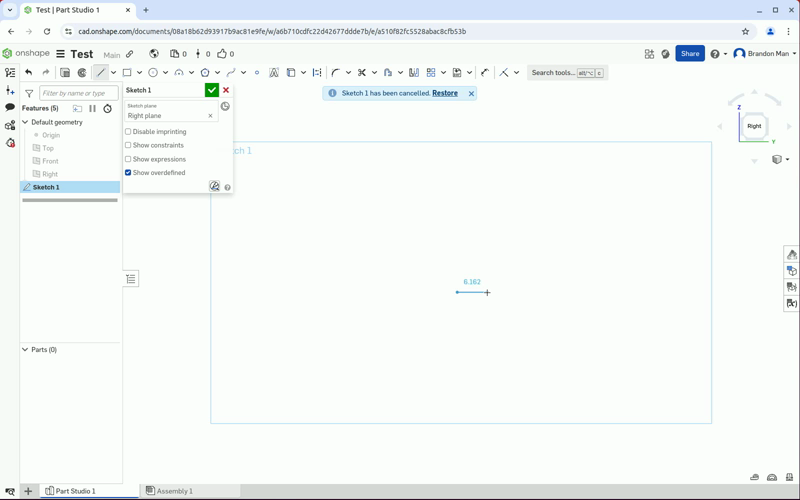
mouse_move(464, 292)
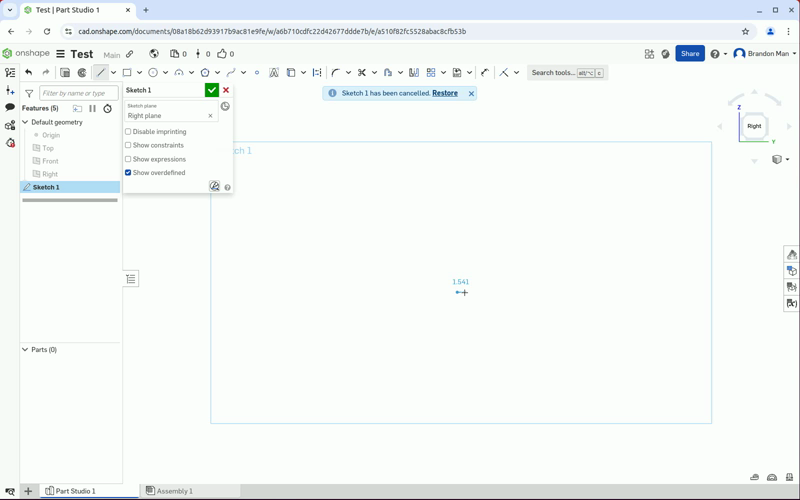
click(464, 292)
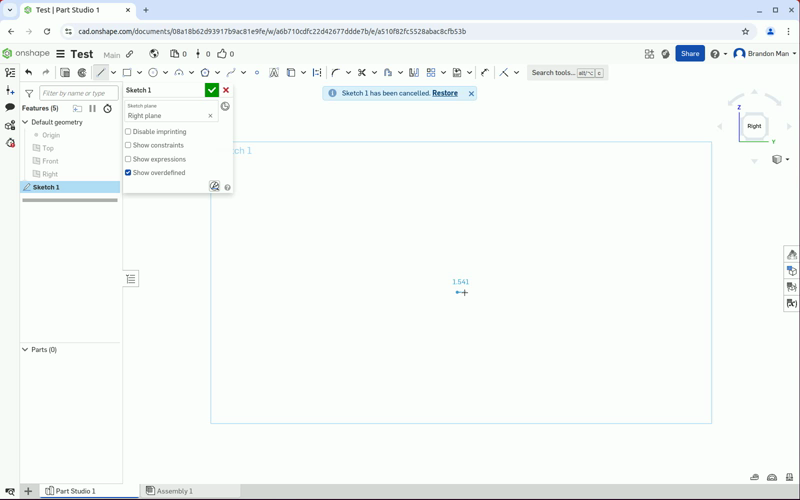
key_up(shift)
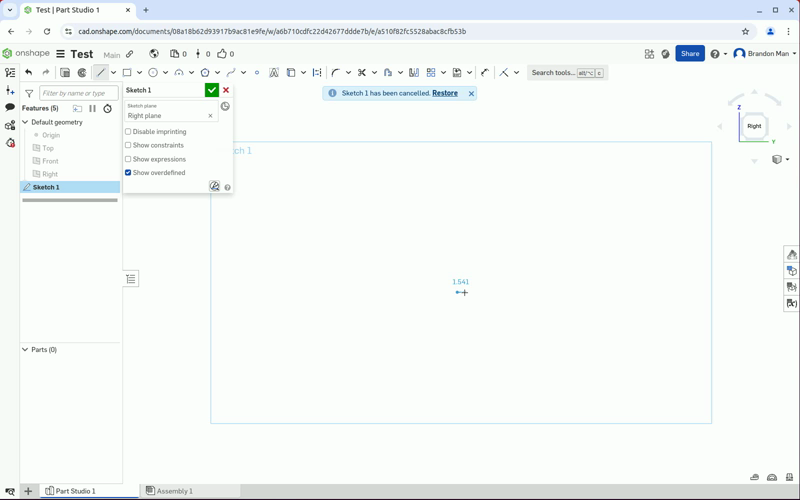
key_down(shift)
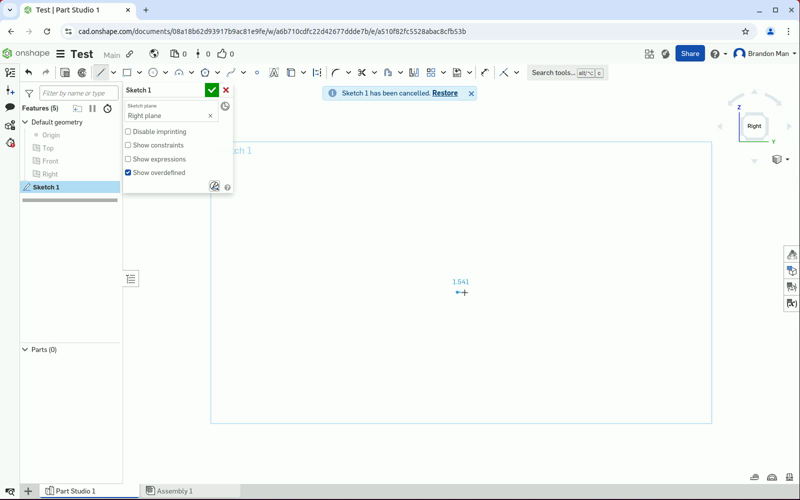
mouse_move(495, 292)
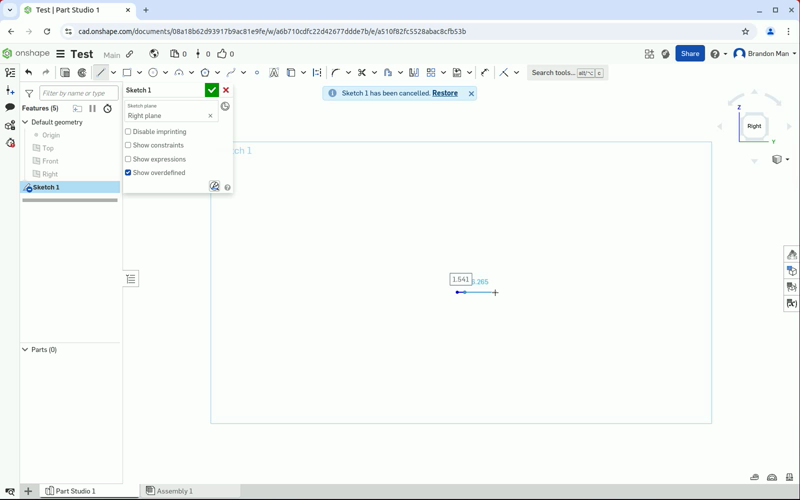
mouse_move(464, 272)
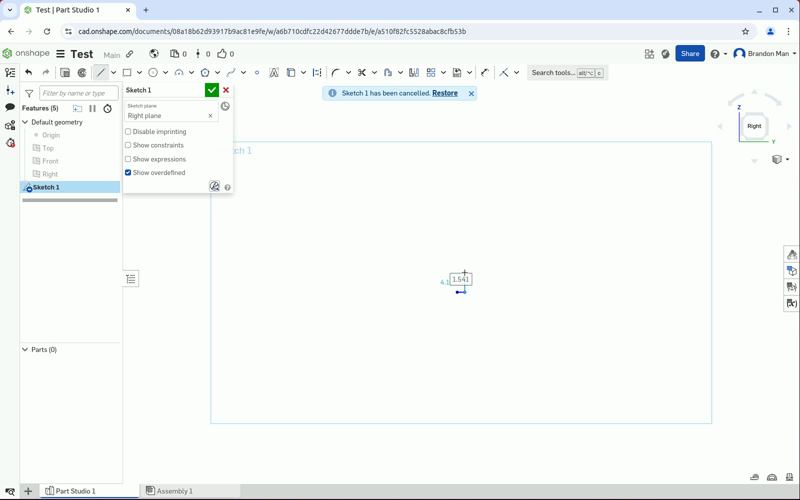
click(464, 272)
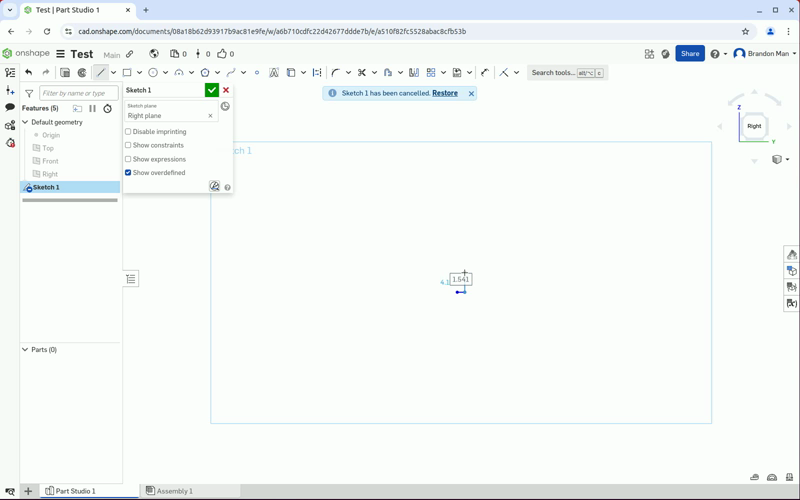
key_up(shift)
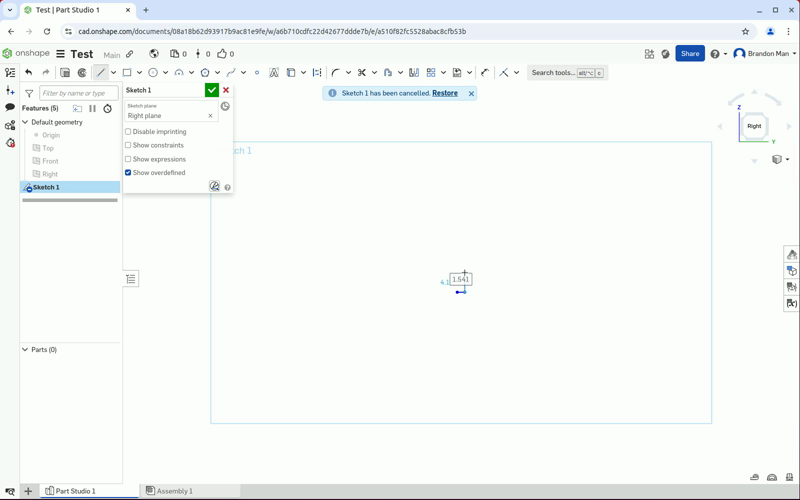
key_down(shift)
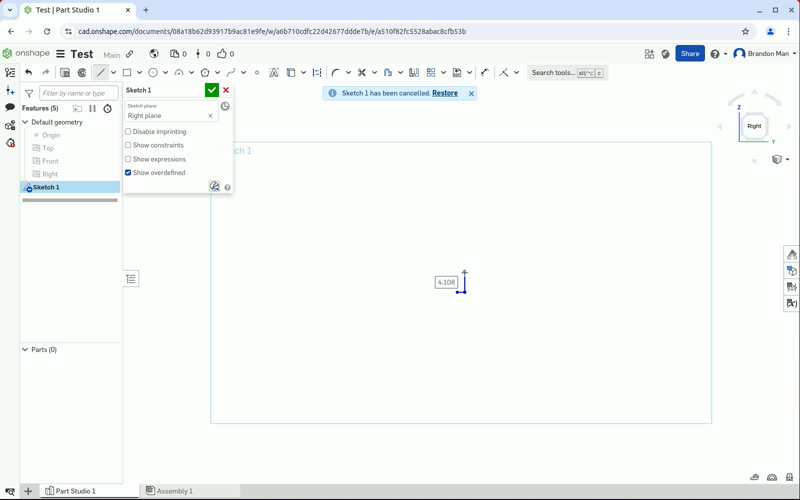
mouse_move(495, 272)
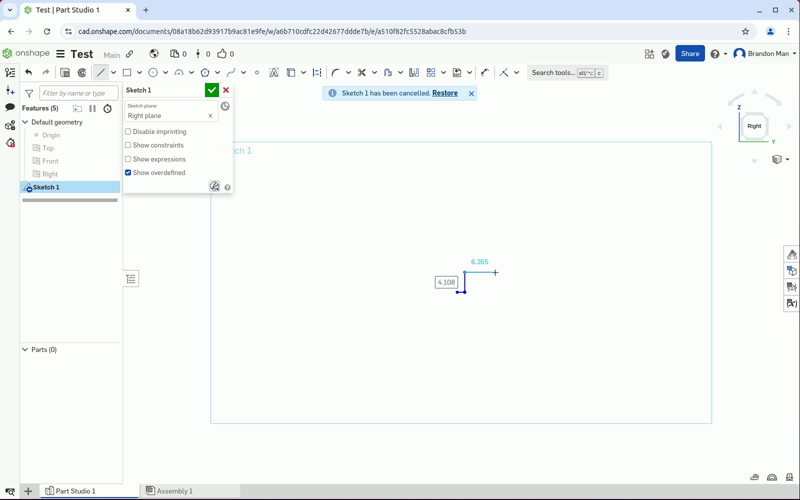
mouse_move(457, 272)
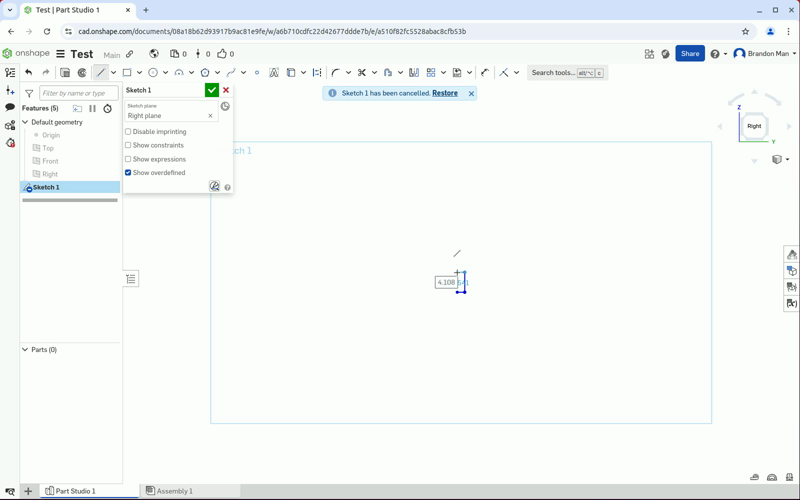
click(457, 272)
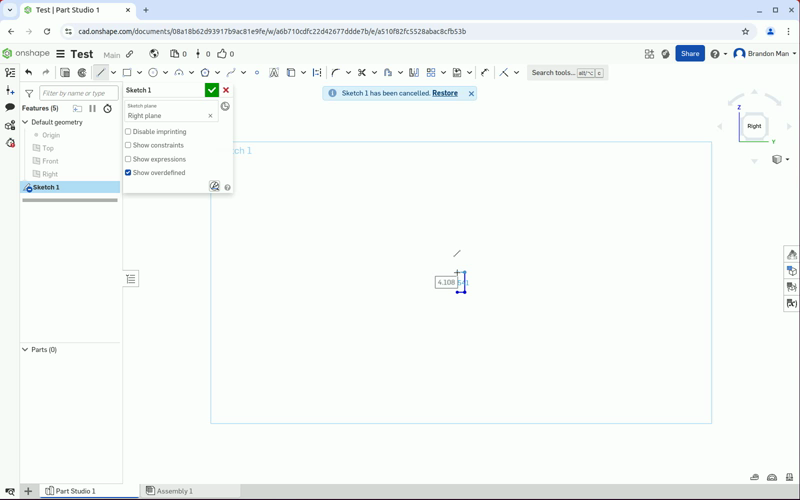
key_up(shift)
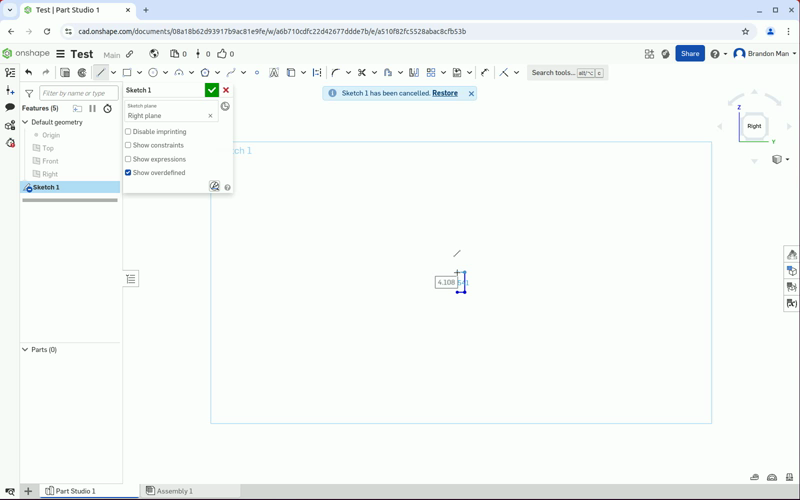
mouse_move(487, 272)
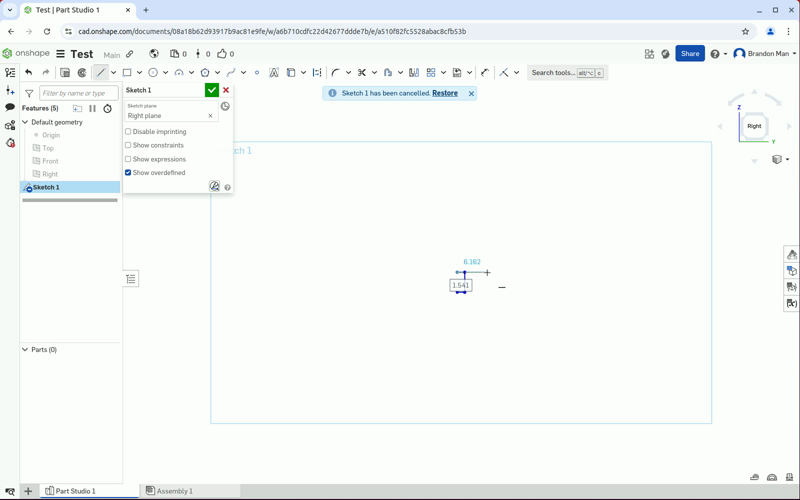
key_down(shift)
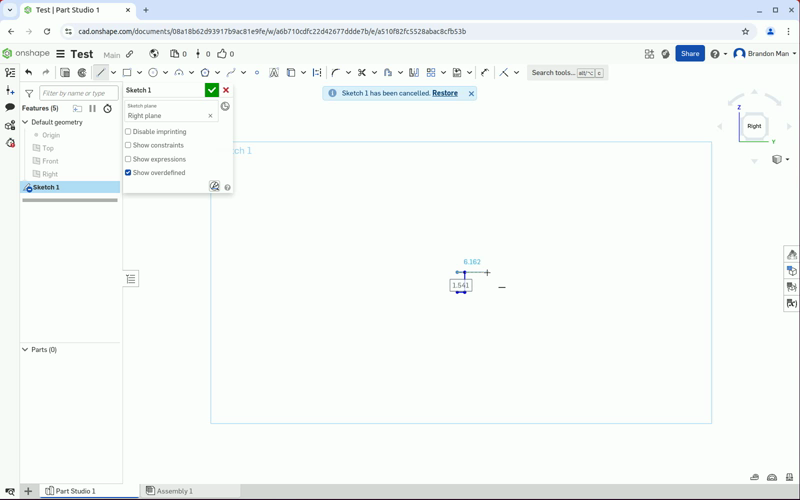
mouse_move(457, 292)
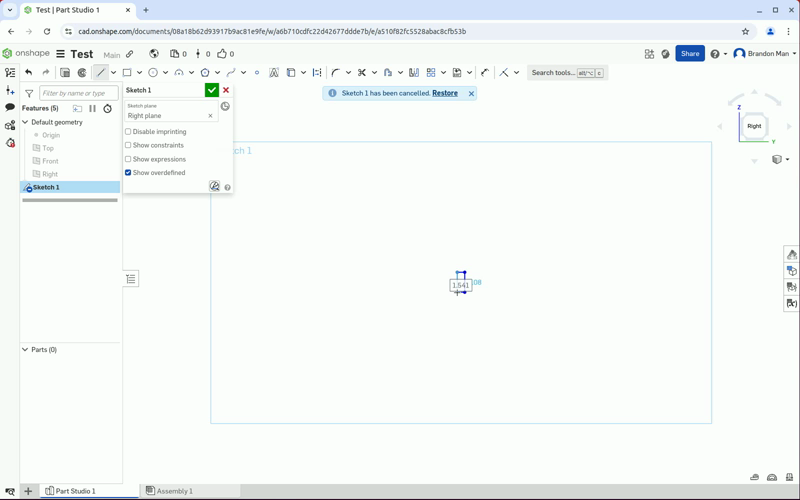
key_up(shift)
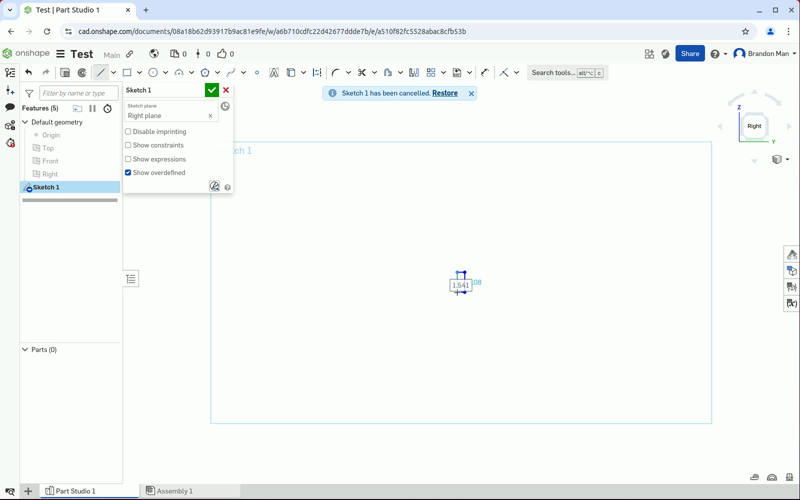
click(457, 292)
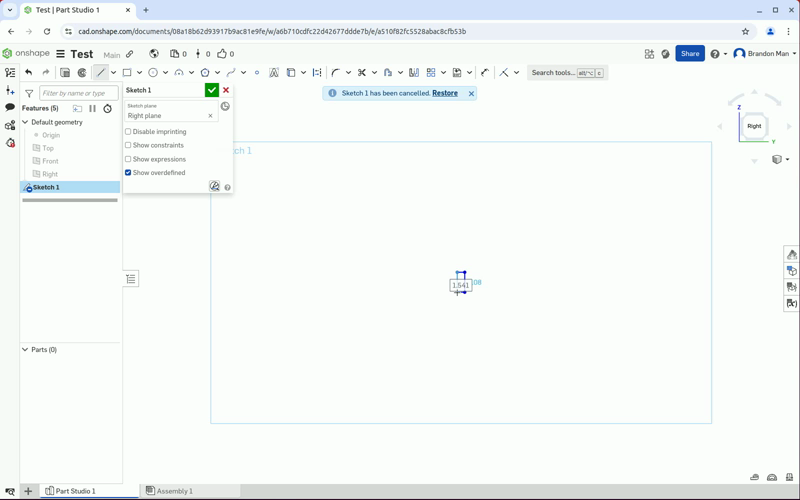
key(esc)
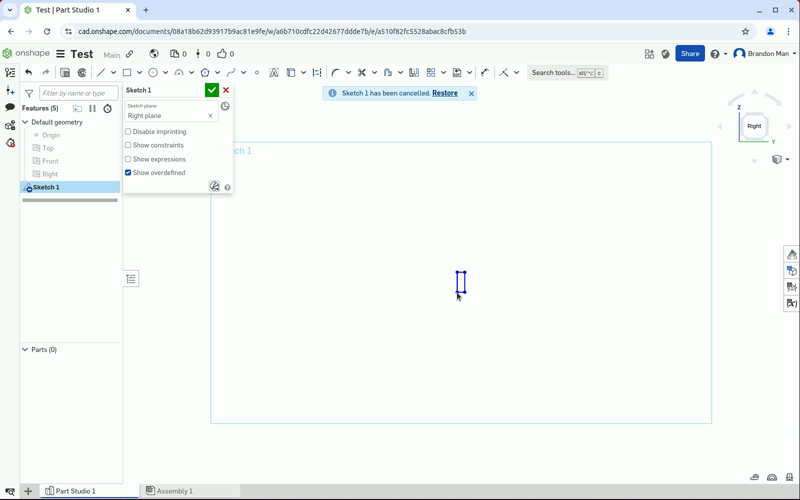
key(l)
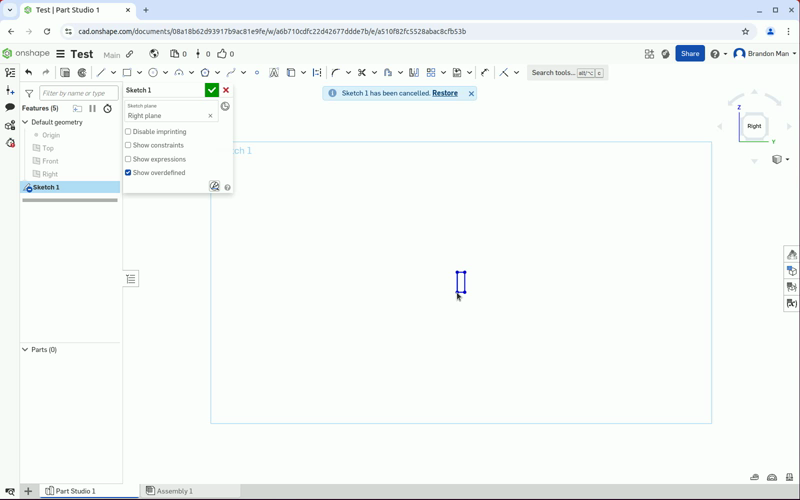
key_down(shift)
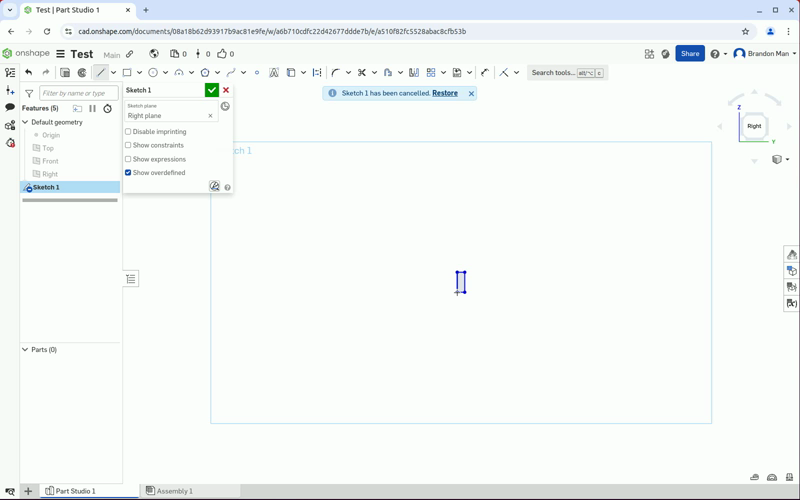
mouse_move(458, 289)
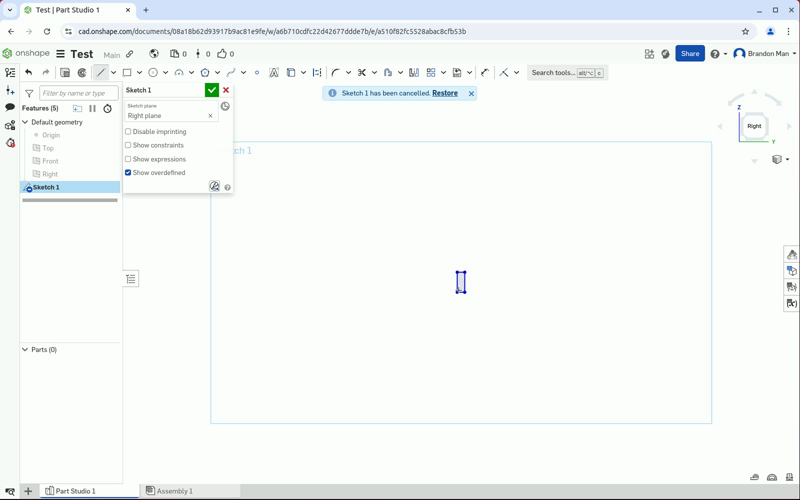
scroll(6)
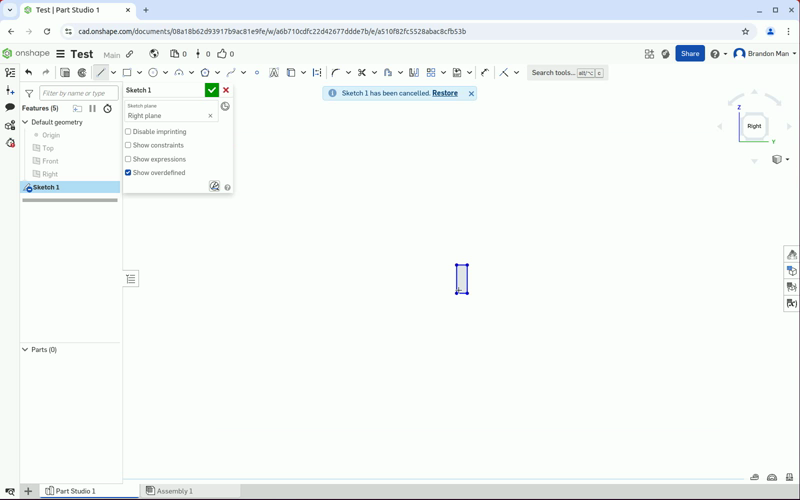
scroll(6)
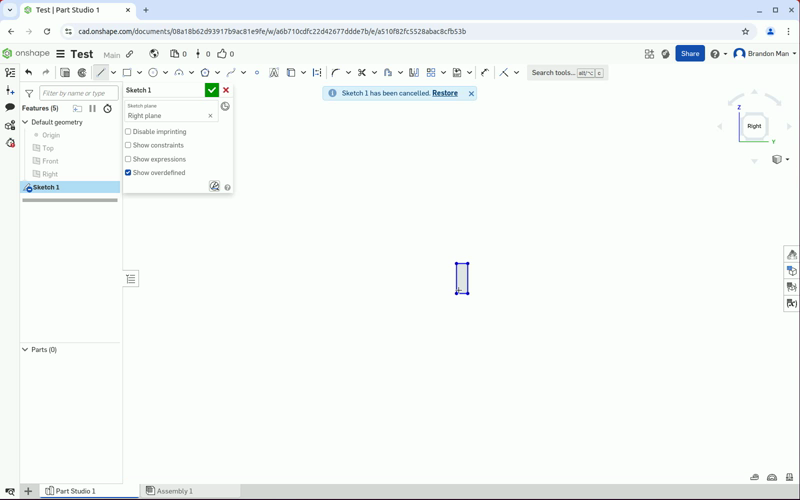
scroll(6)
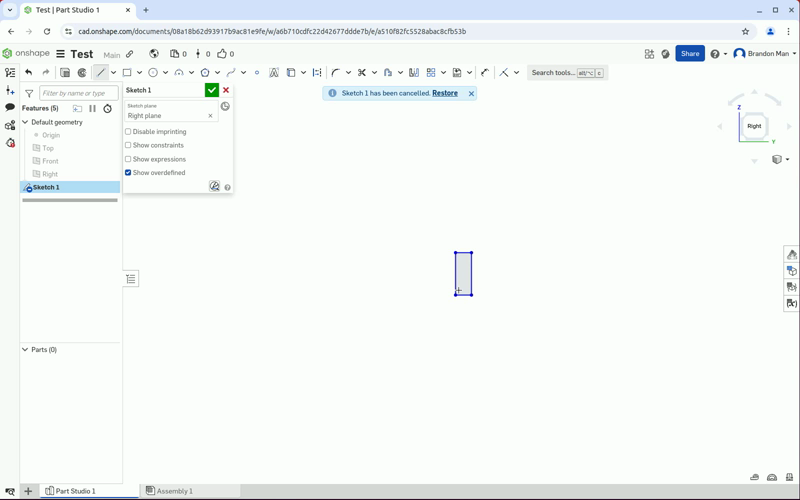
scroll(6)
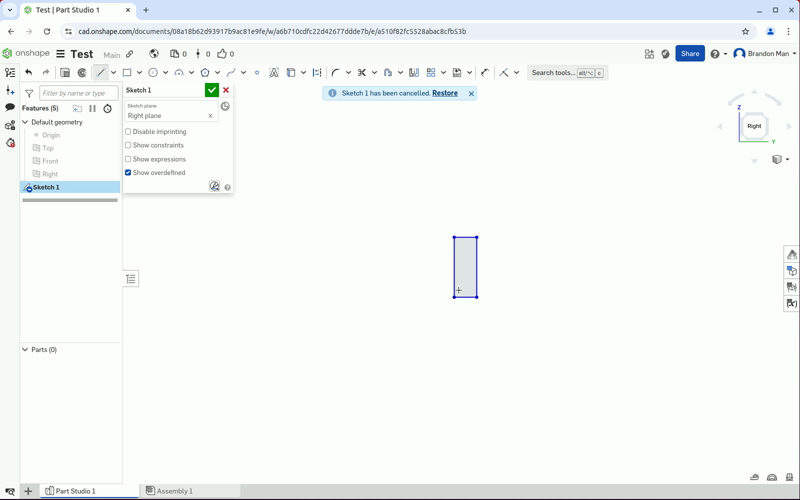
scroll(6)
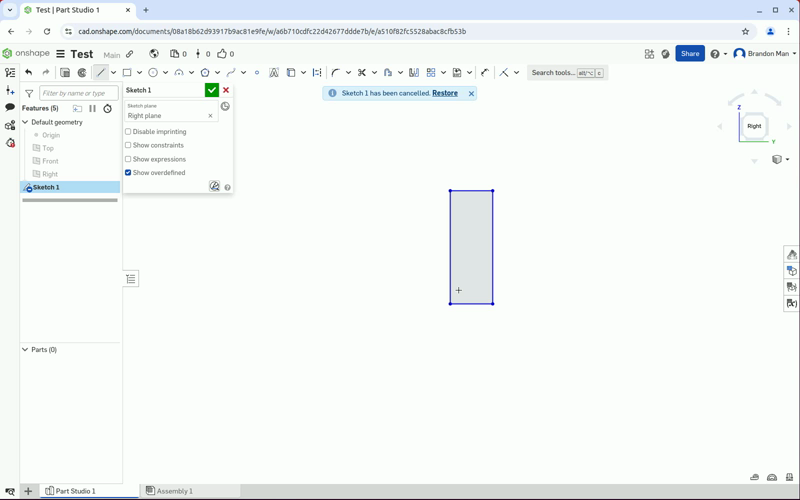
scroll(6)
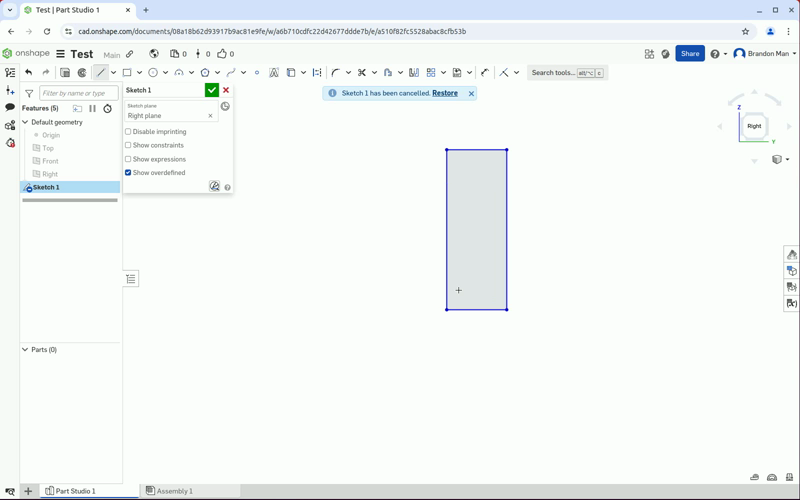
scroll(6)
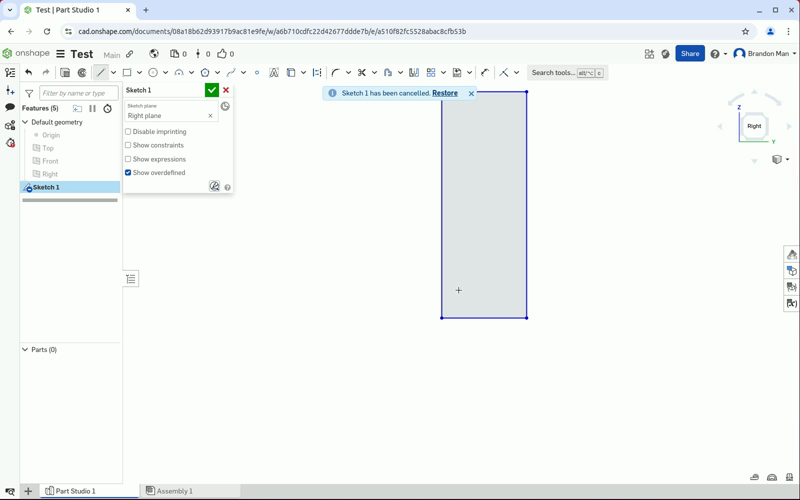
click(458, 289)
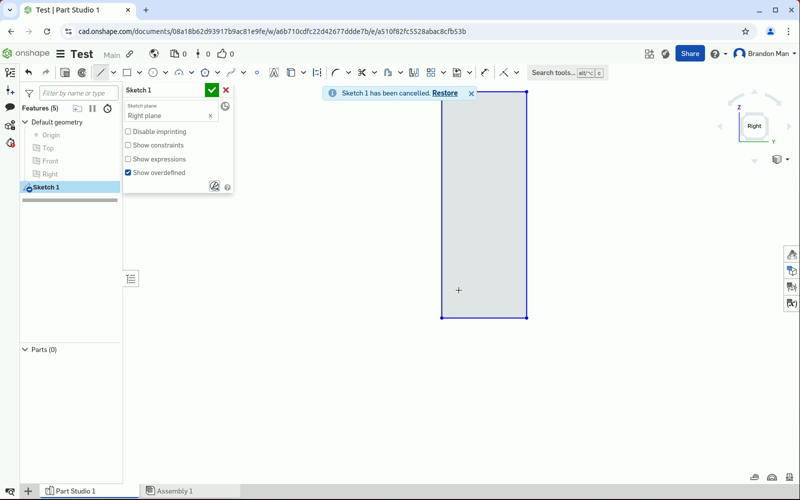
scroll(-6)
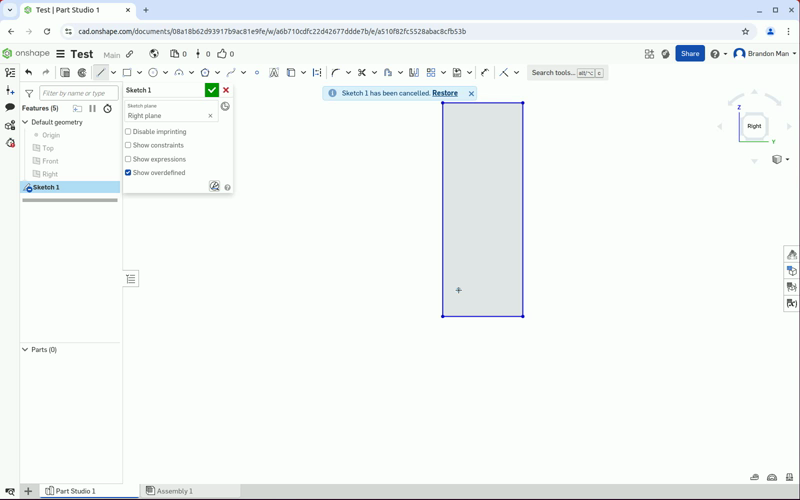
scroll(-6)
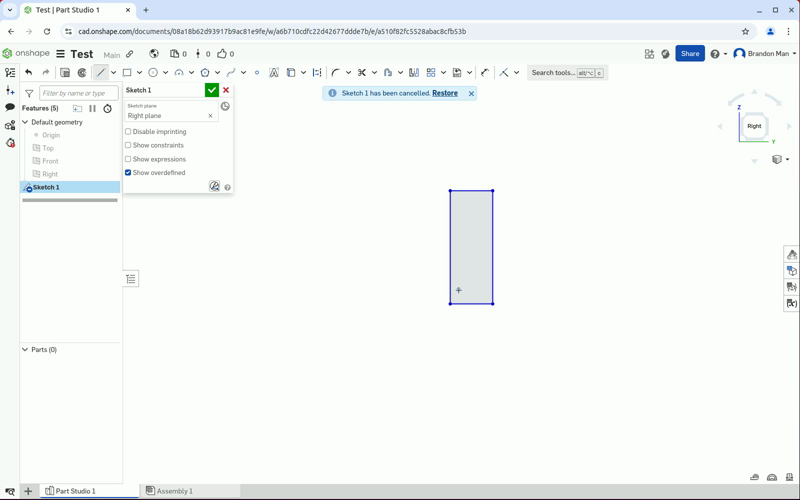
scroll(-6)
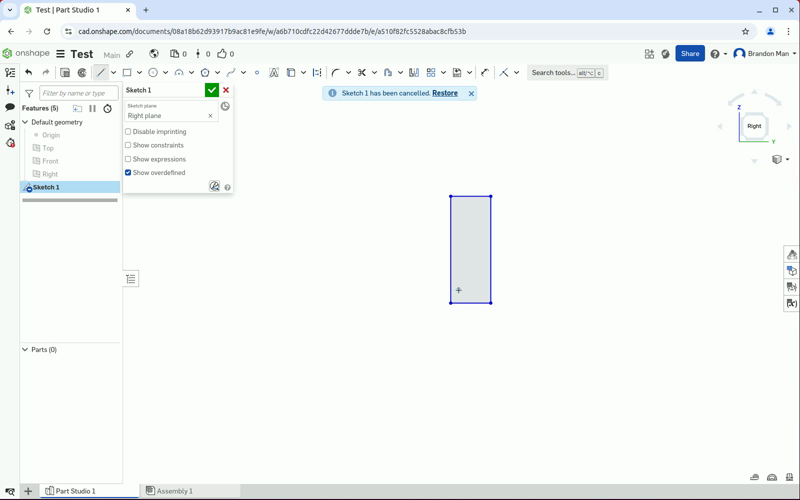
scroll(-6)
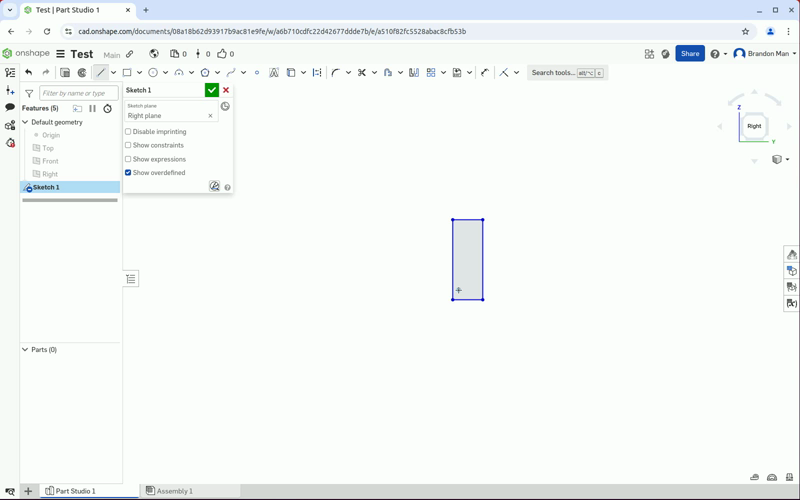
scroll(-6)
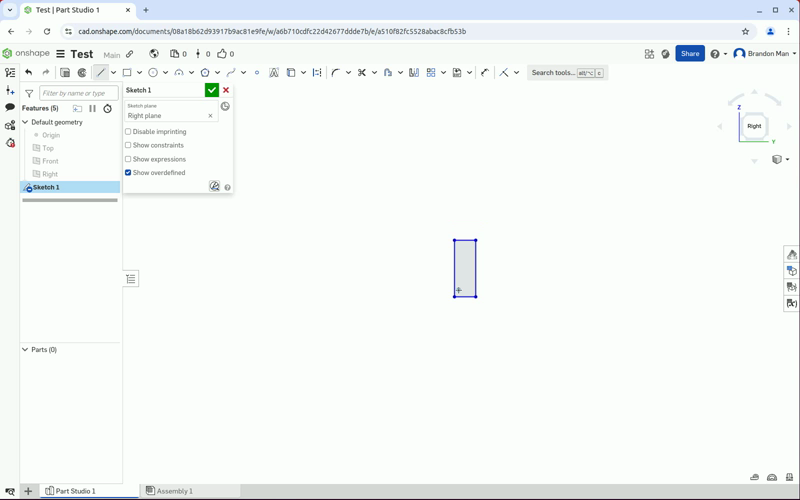
scroll(-6)
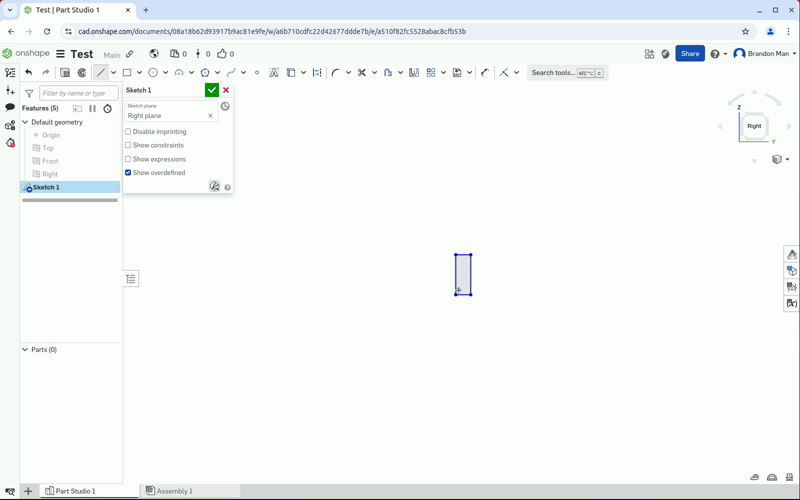
scroll(-6)
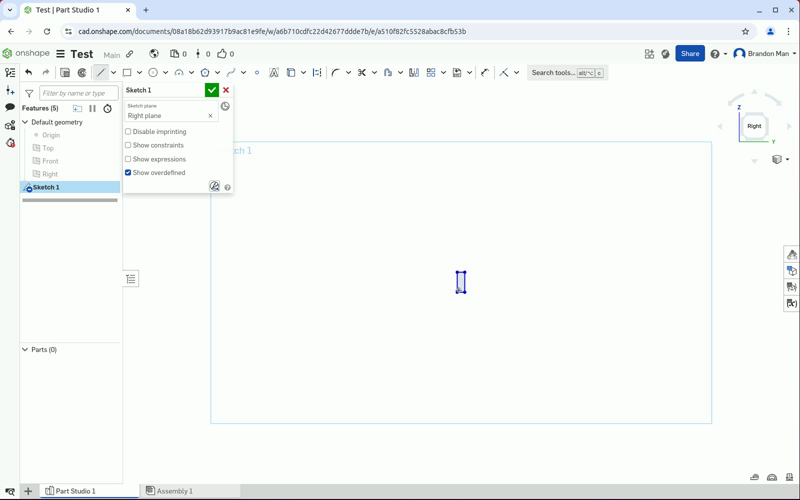
key_up(shift)
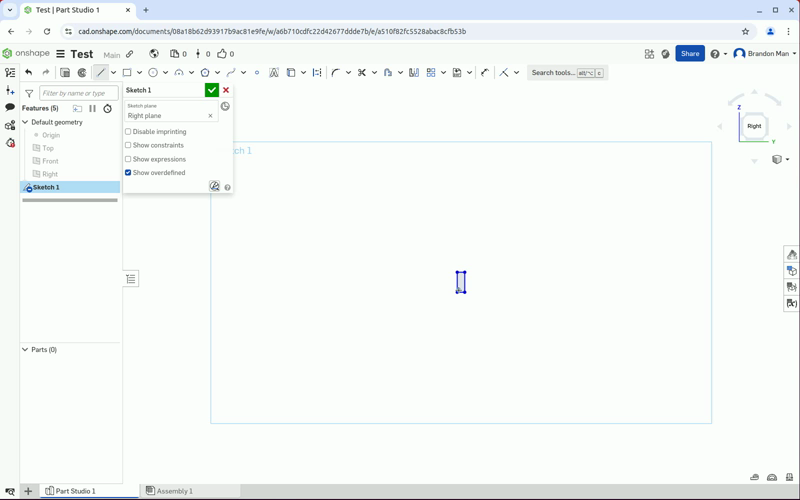
key_down(shift)
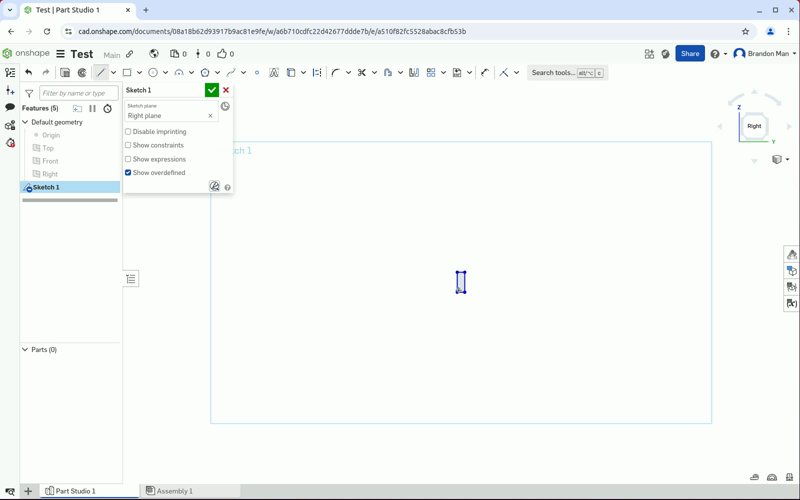
mouse_move(488, 289)
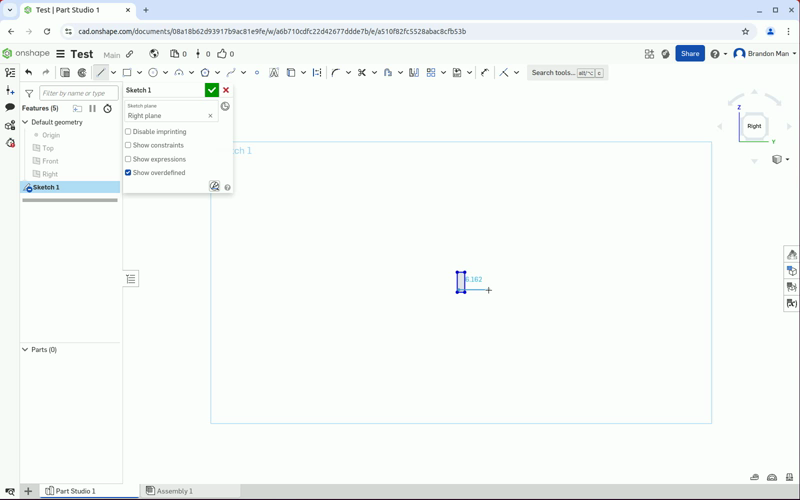
mouse_move(463, 289)
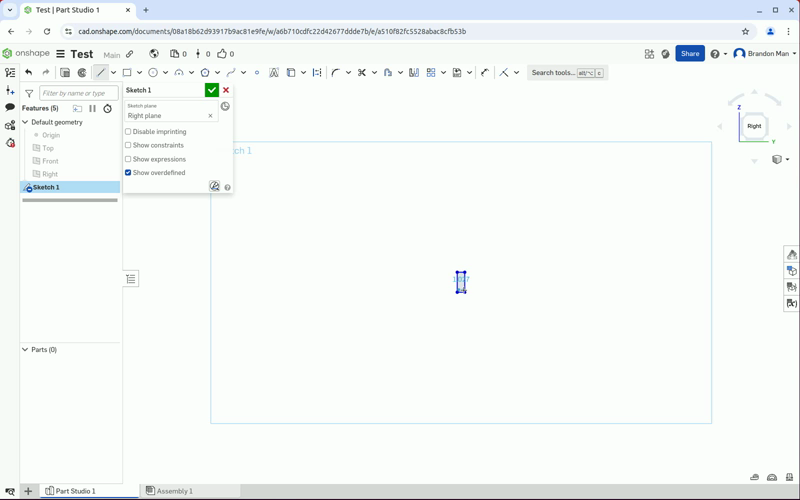
scroll(6)
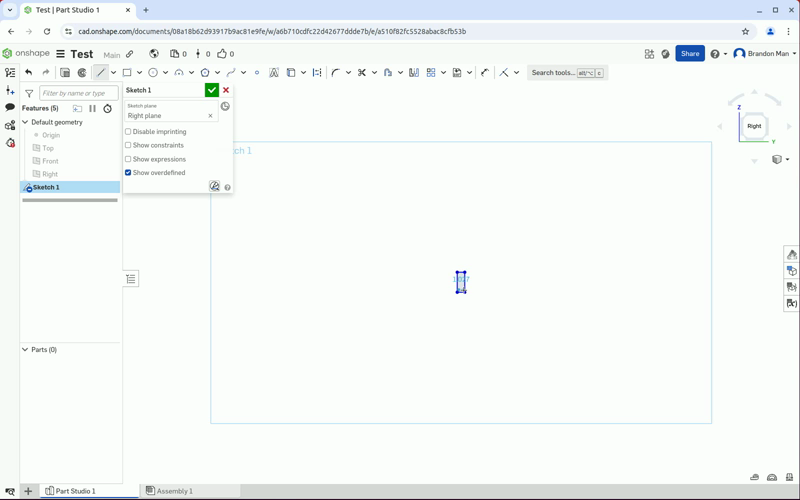
scroll(6)
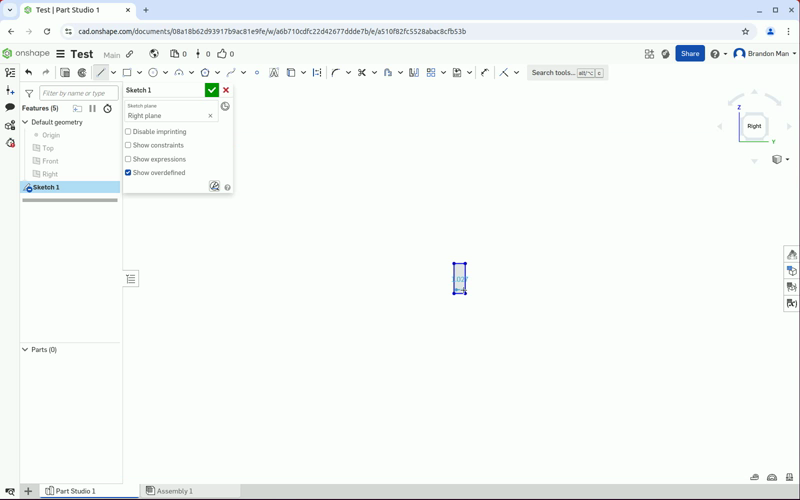
scroll(6)
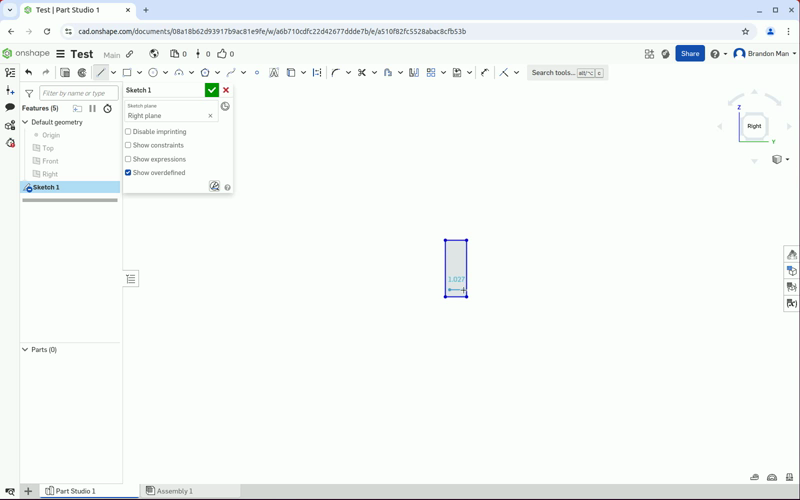
scroll(6)
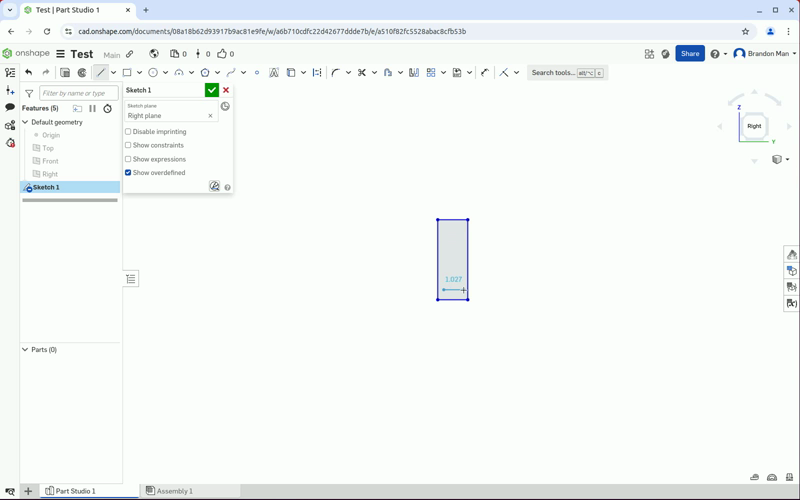
scroll(6)
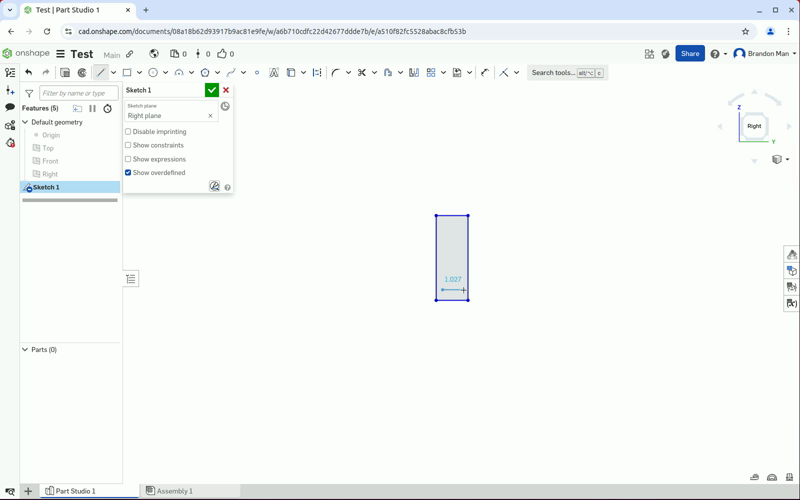
scroll(6)
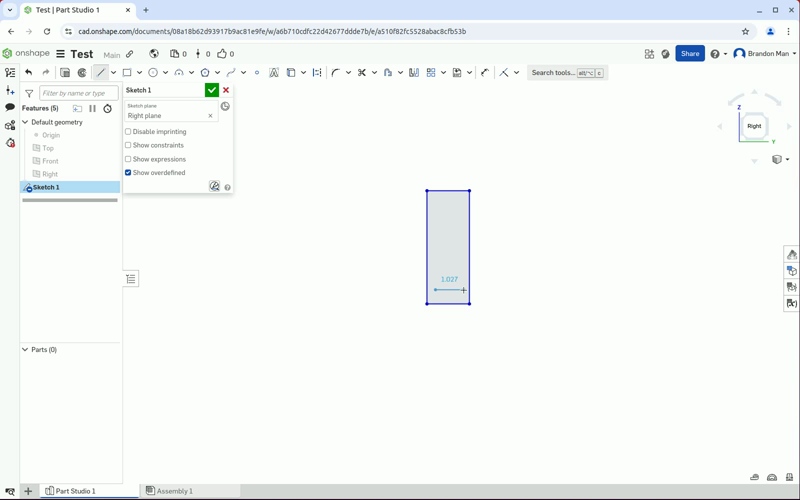
scroll(6)
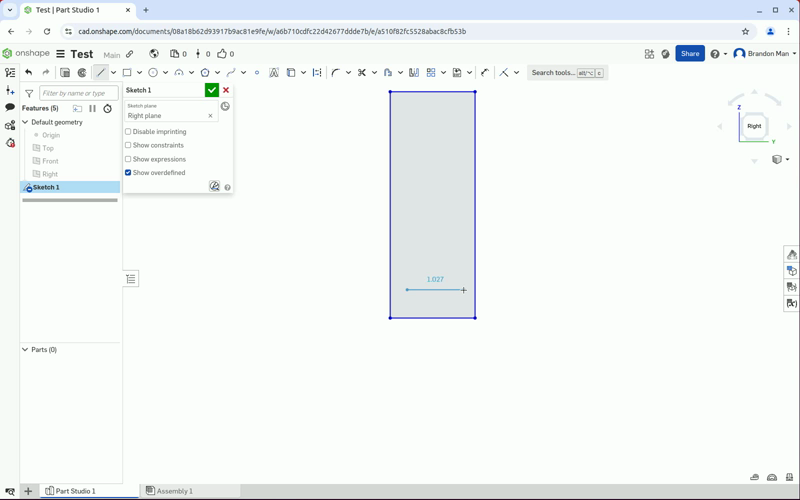
click(463, 289)
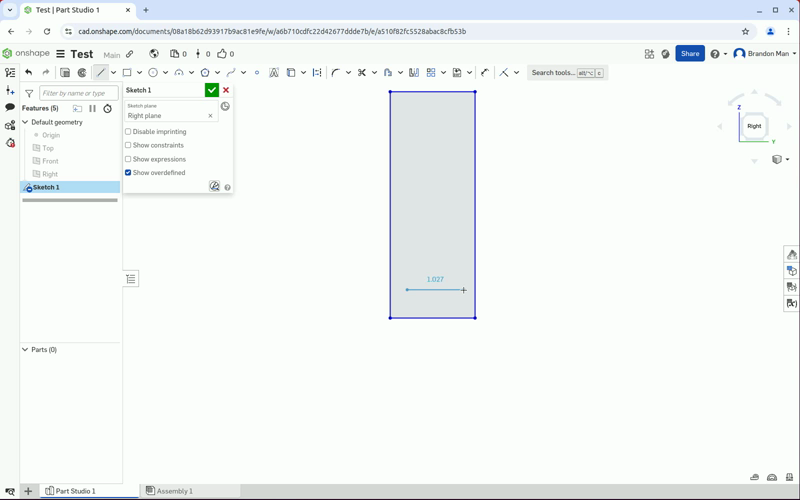
scroll(-6)
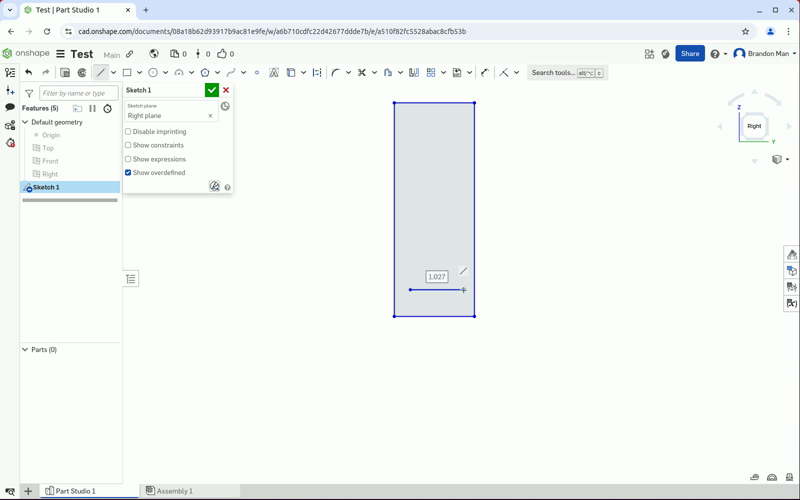
scroll(-6)
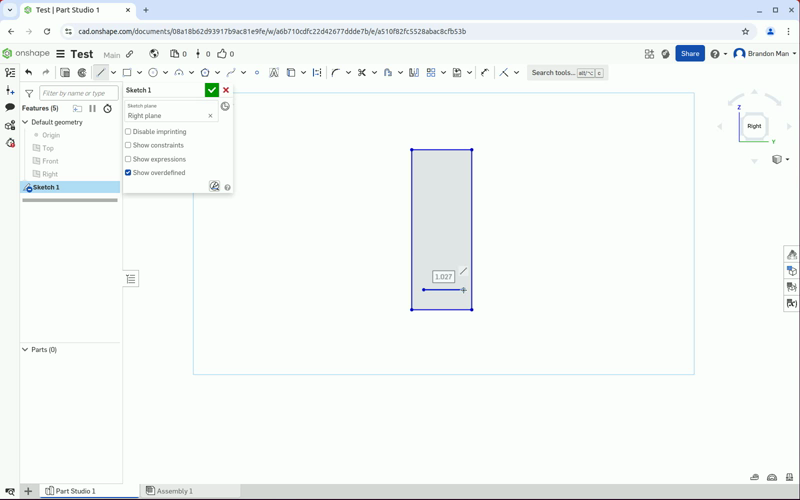
scroll(-6)
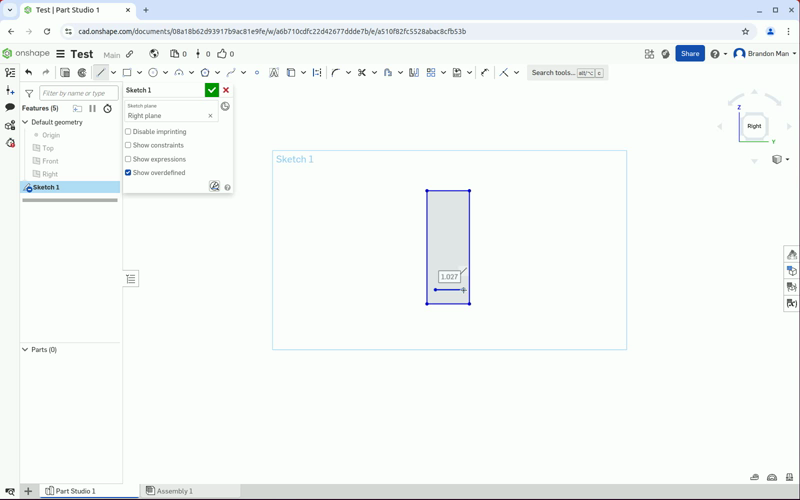
scroll(-6)
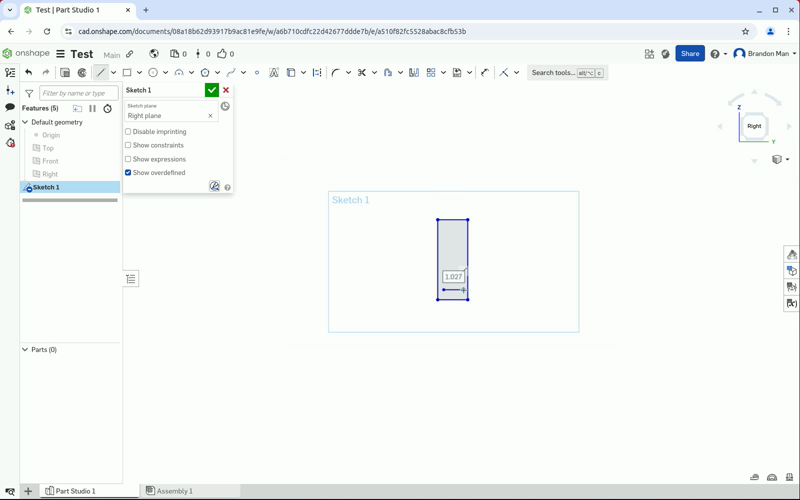
scroll(-6)
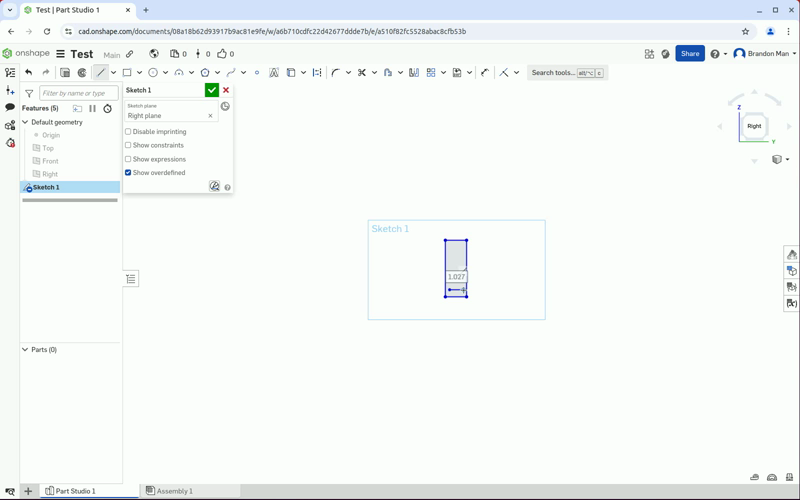
scroll(-6)
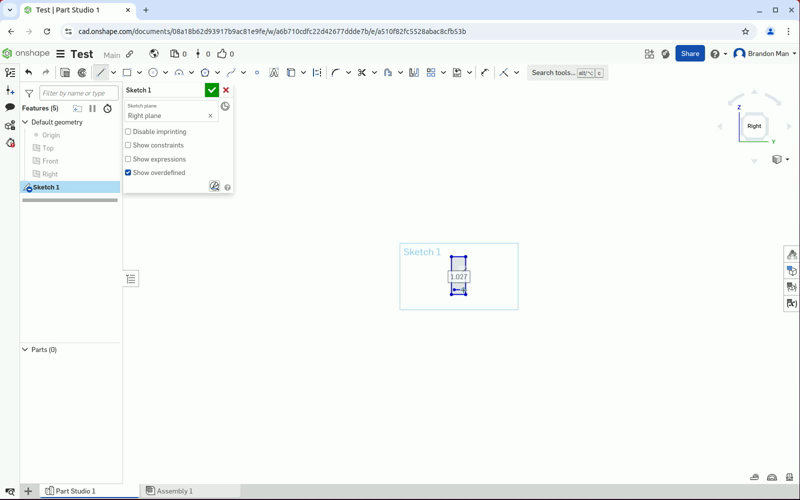
scroll(-6)
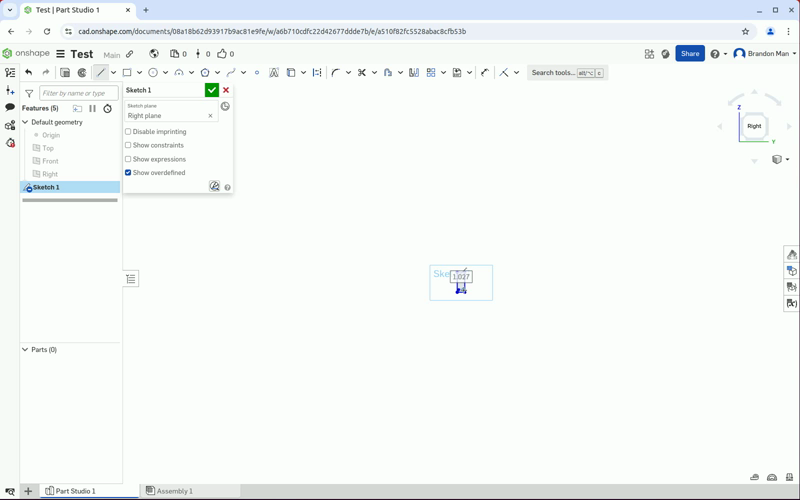
key_up(shift)
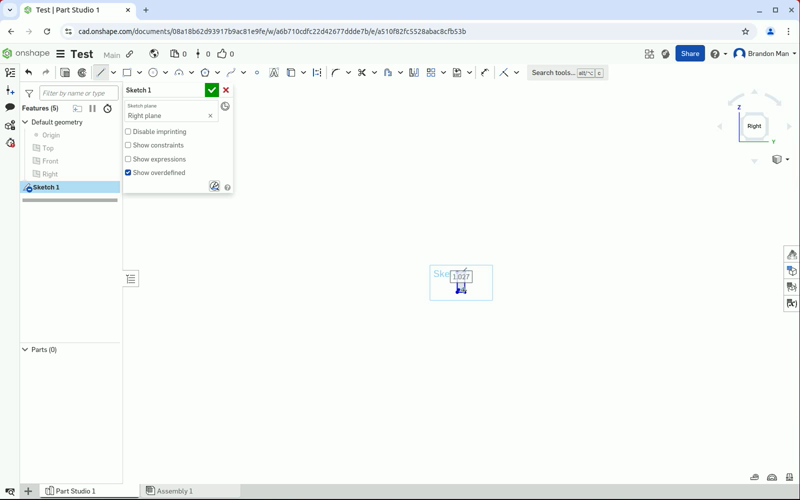
key_down(shift)
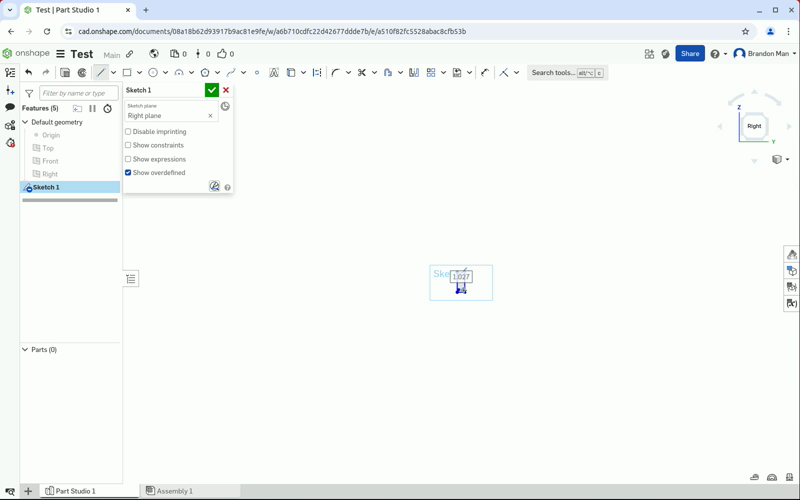
mouse_move(493, 289)
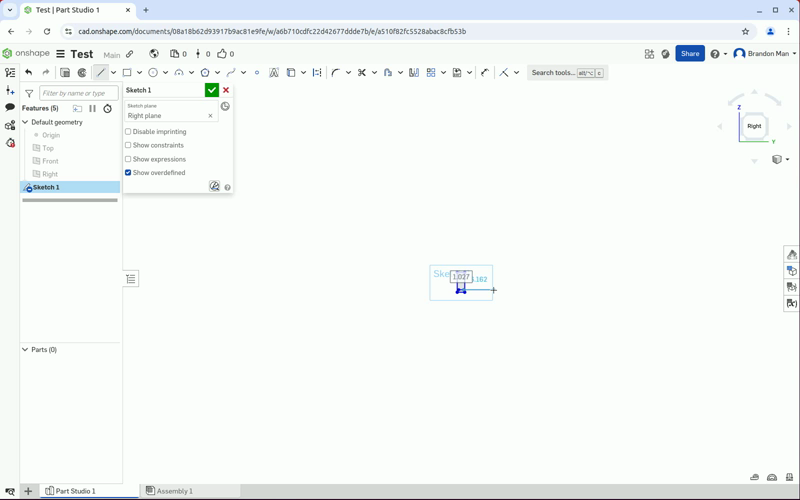
mouse_move(463, 275)
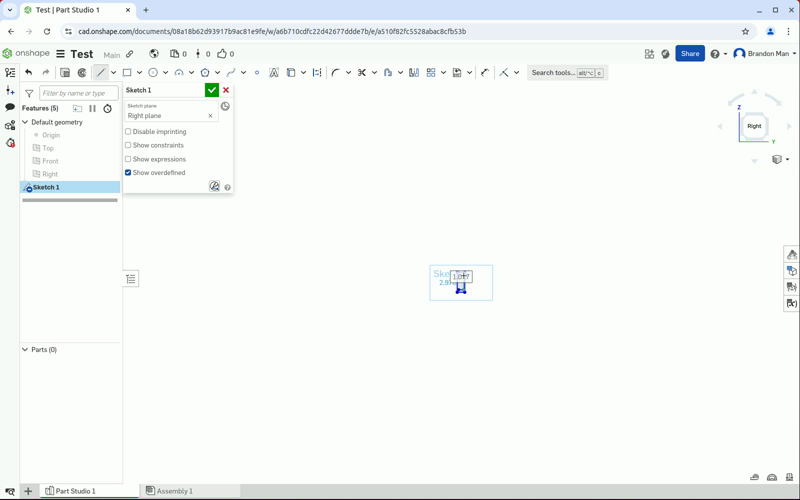
scroll(6)
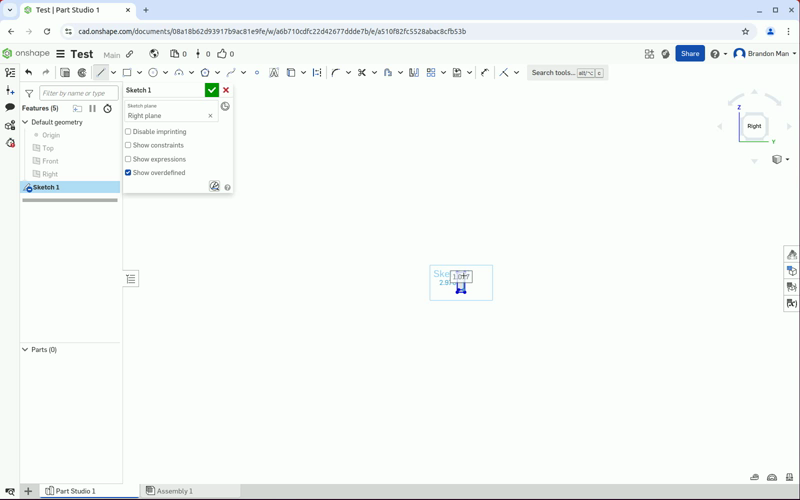
scroll(6)
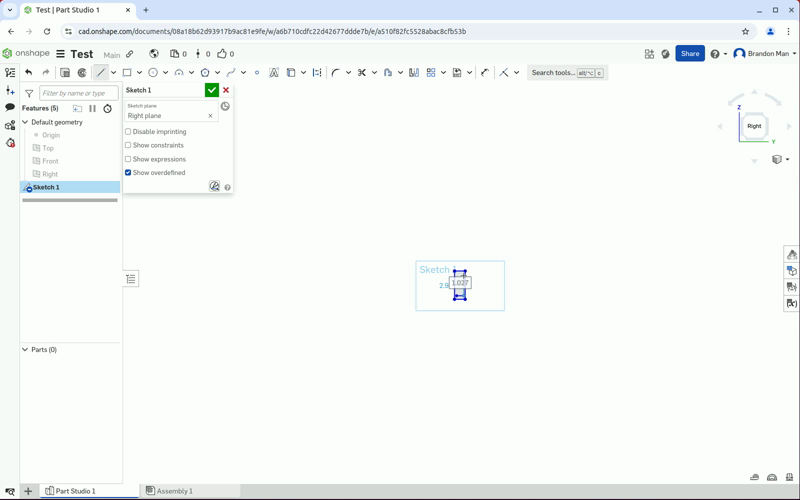
scroll(6)
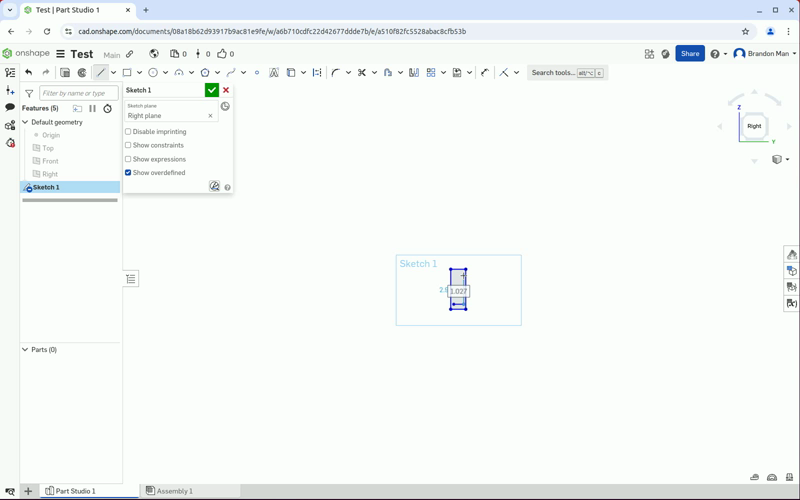
scroll(6)
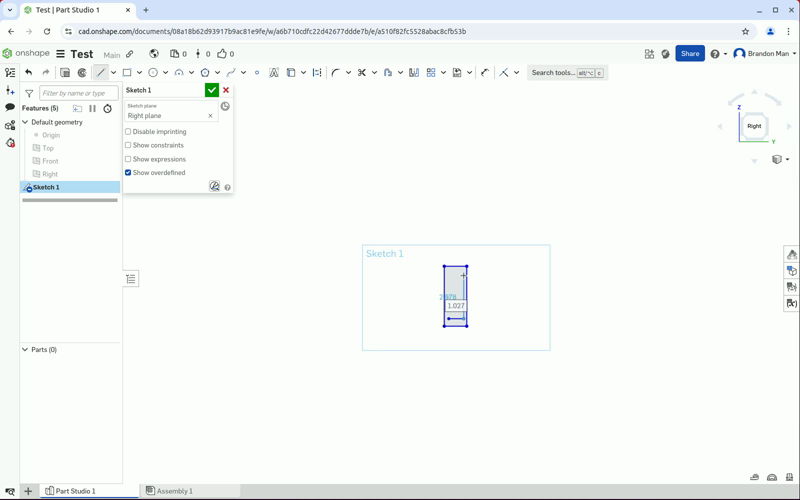
scroll(6)
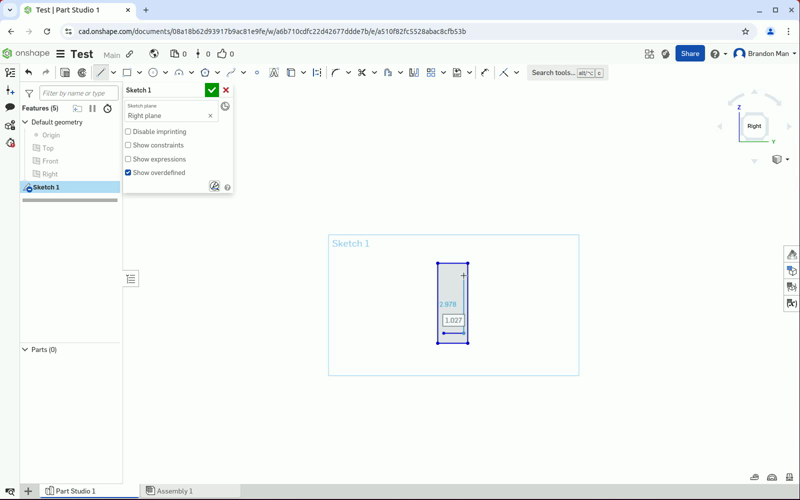
scroll(6)
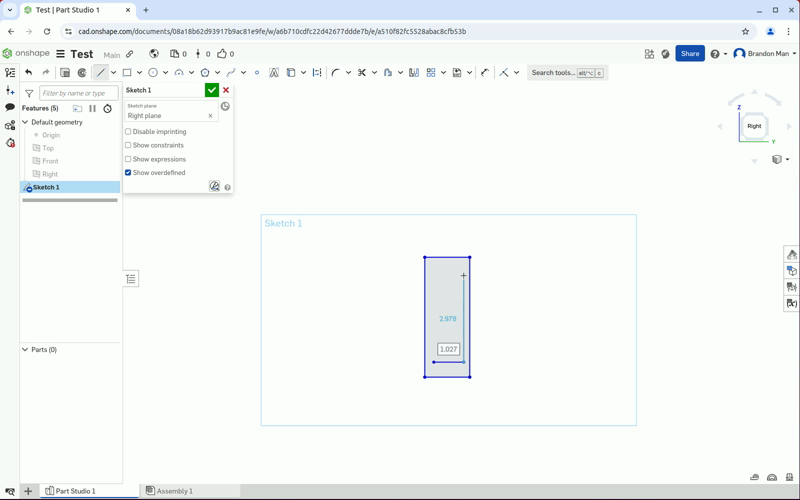
scroll(6)
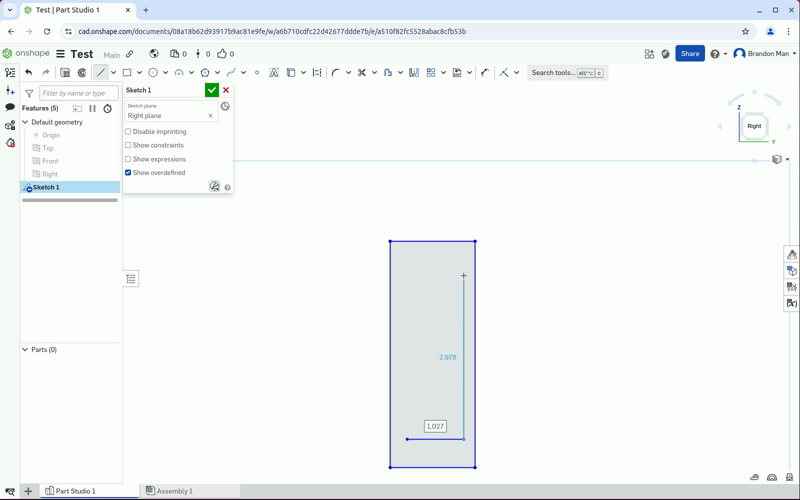
click(463, 275)
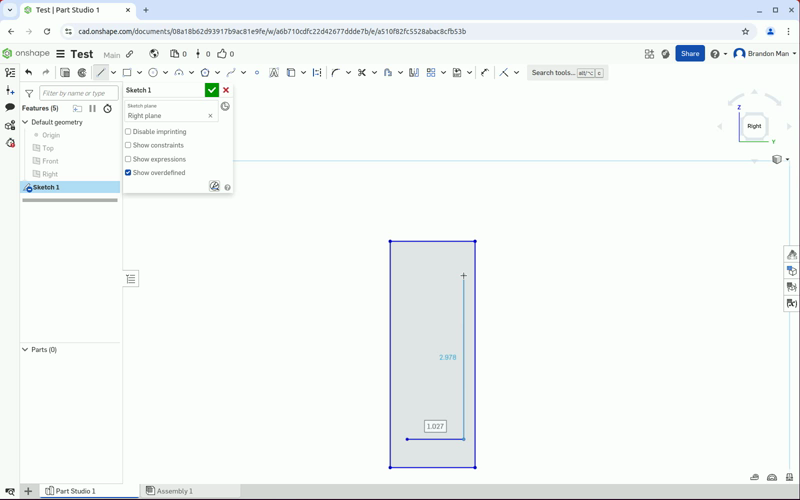
scroll(-6)
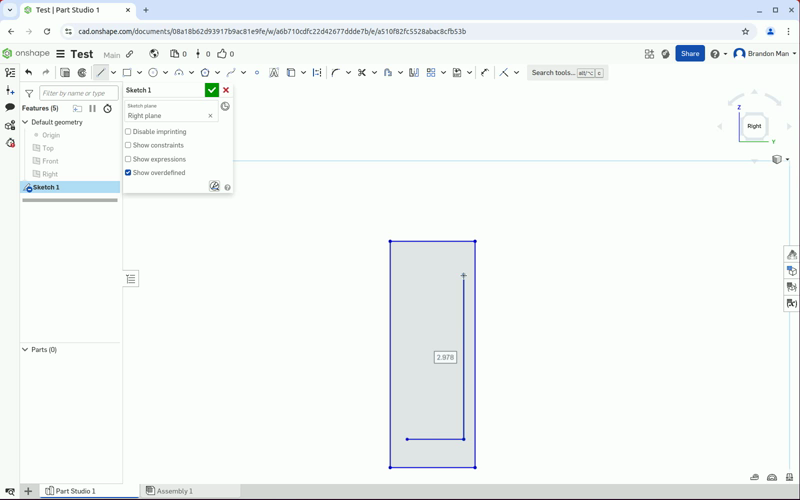
scroll(-6)
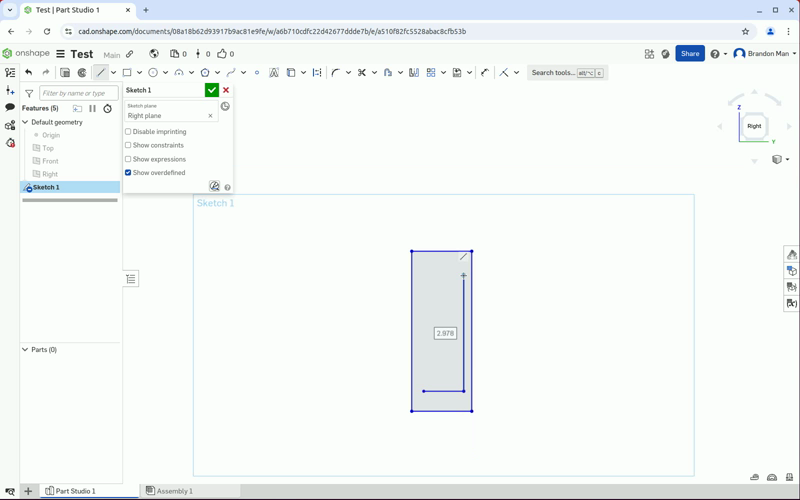
scroll(-6)
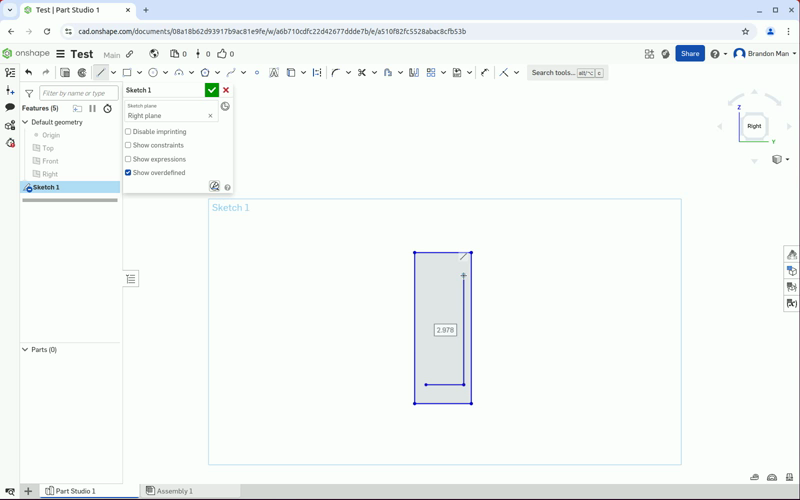
scroll(-6)
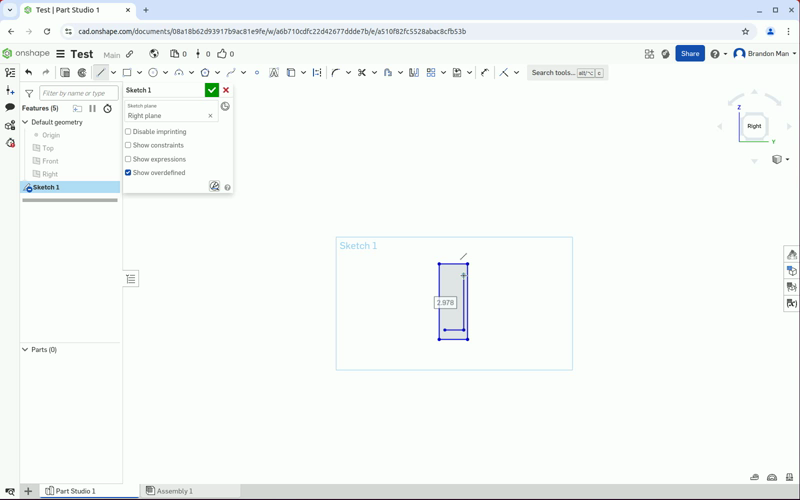
scroll(-6)
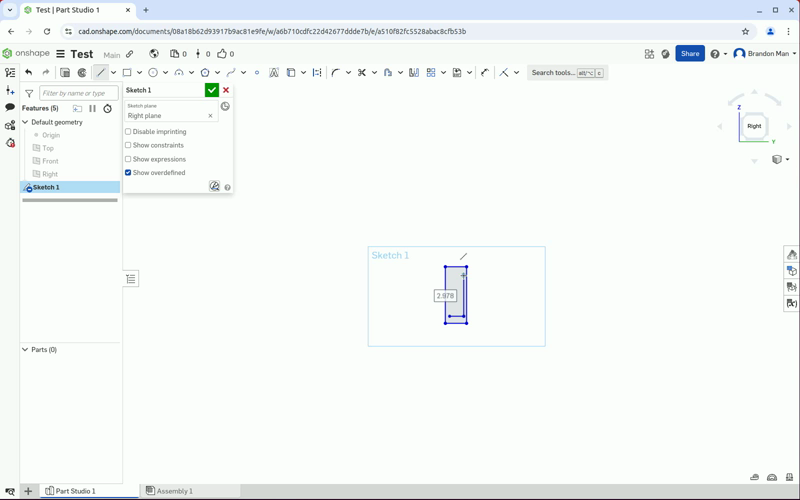
scroll(-6)
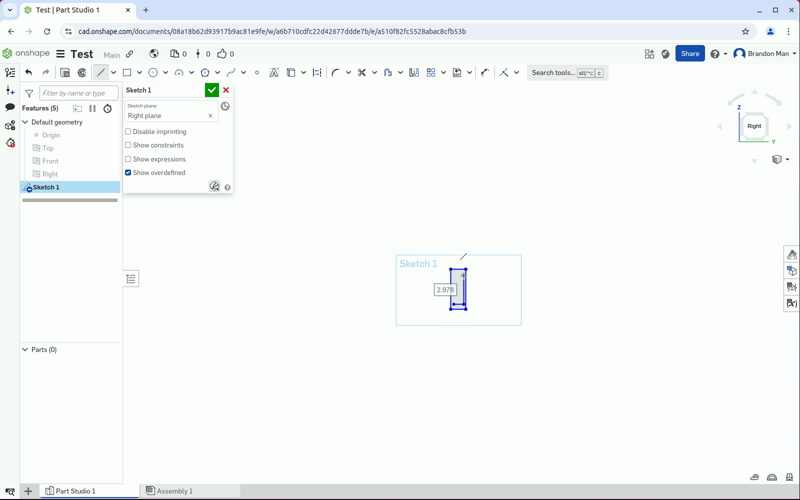
scroll(-6)
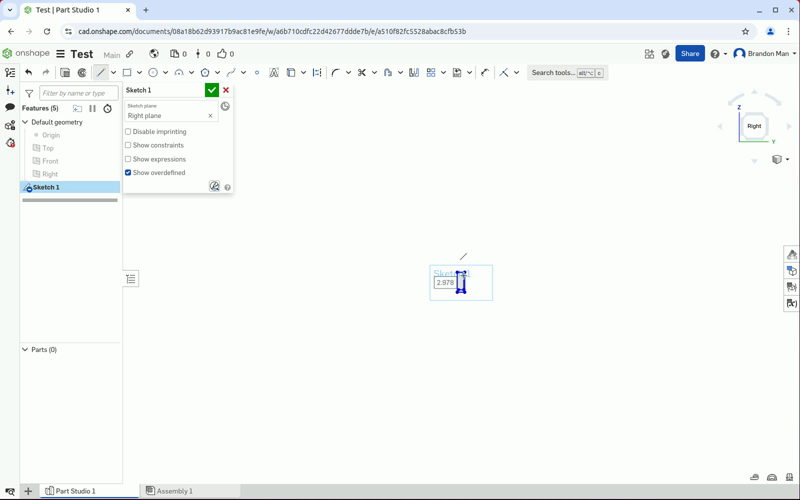
key_up(shift)
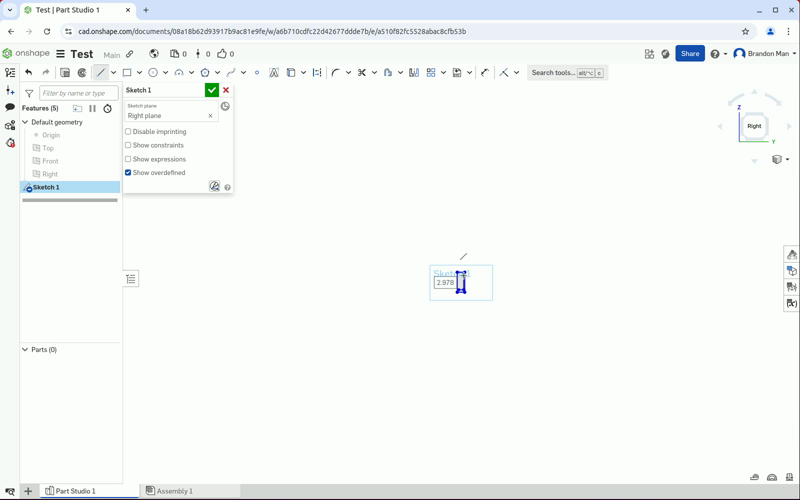
key_down(shift)
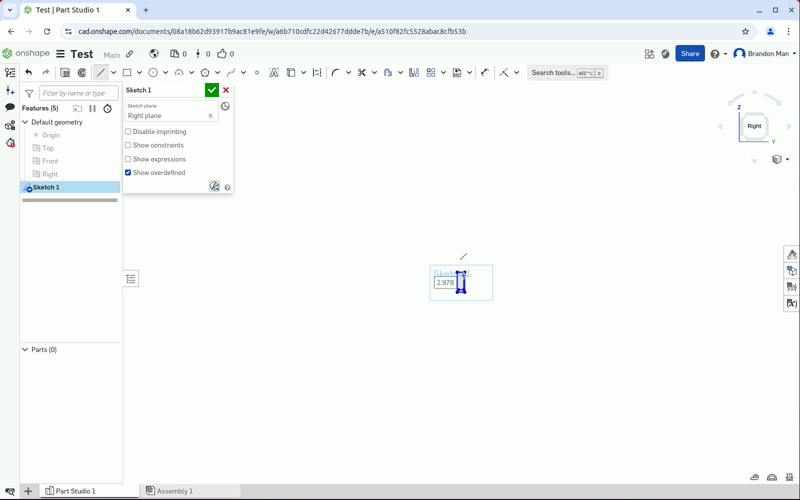
mouse_move(493, 275)
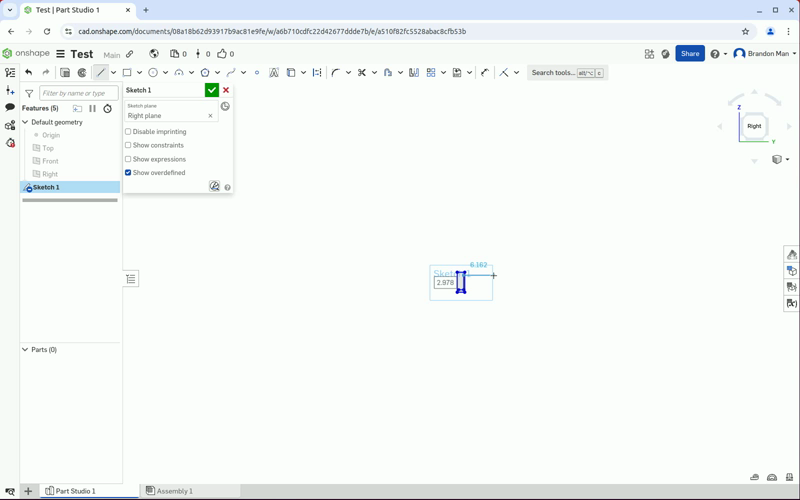
mouse_move(458, 275)
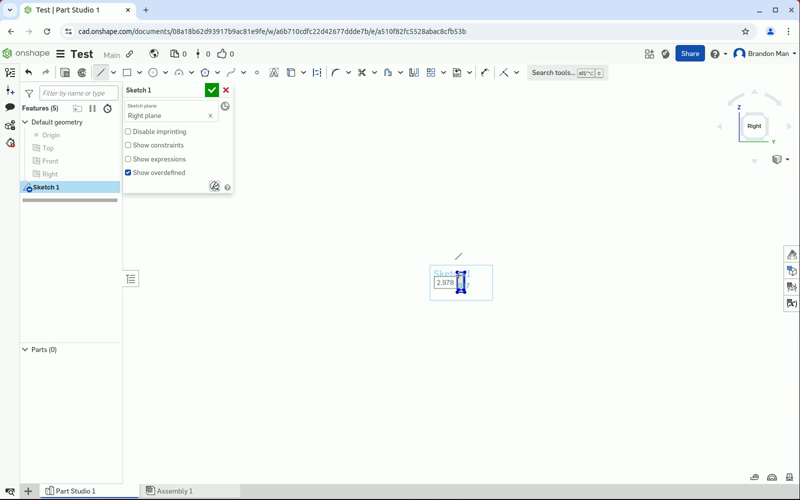
scroll(6)
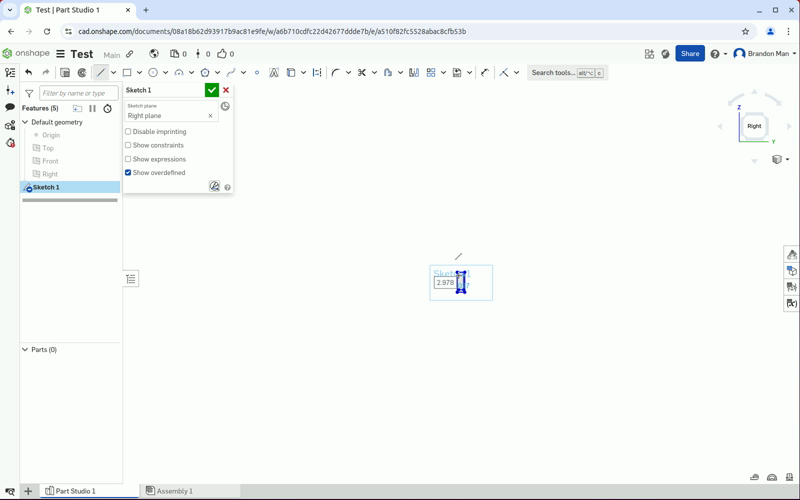
scroll(6)
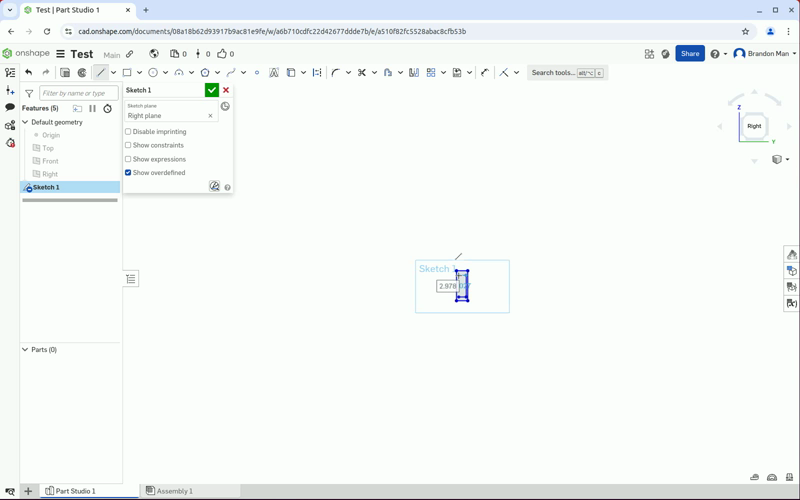
scroll(6)
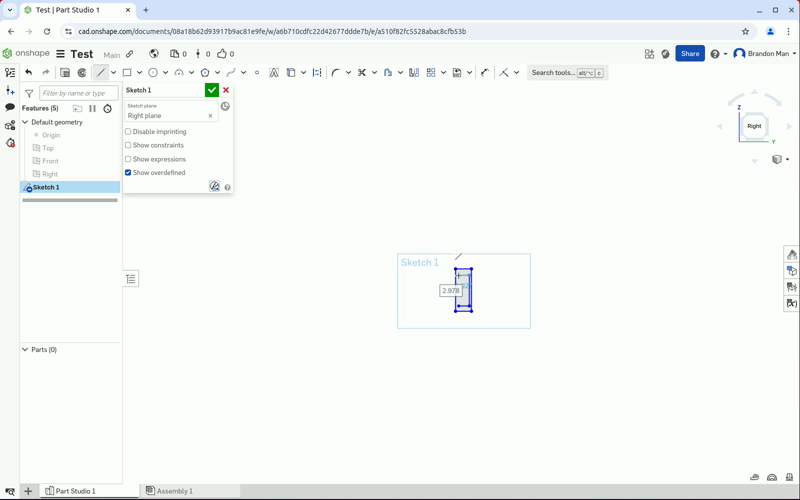
scroll(6)
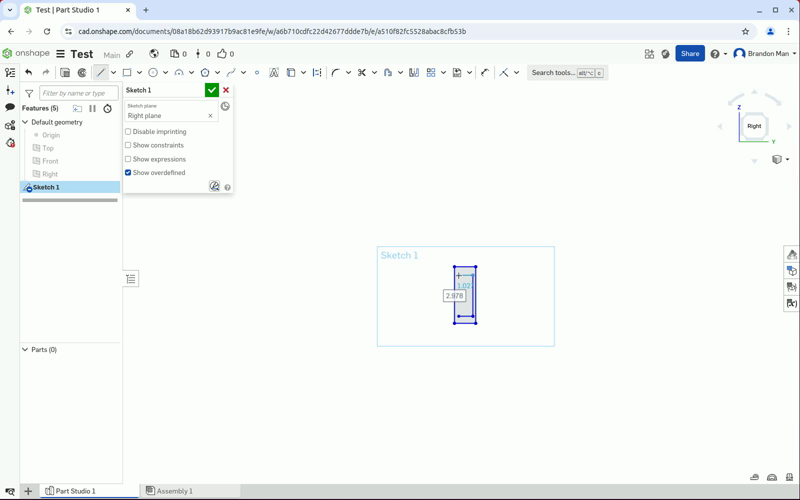
scroll(6)
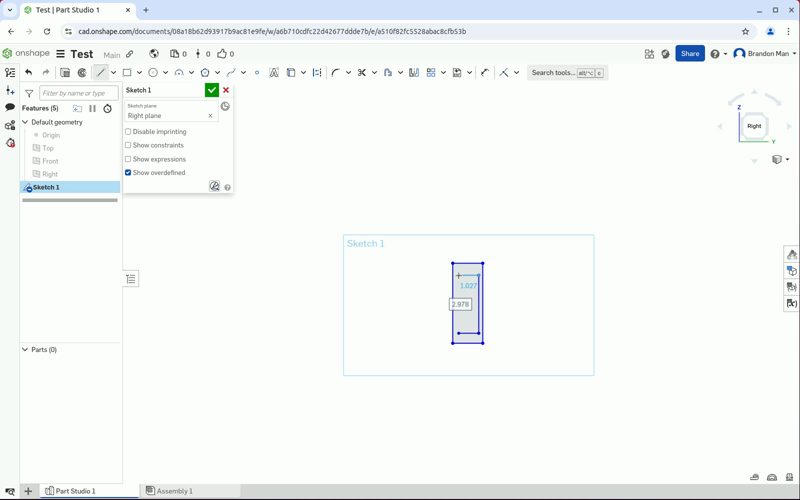
scroll(6)
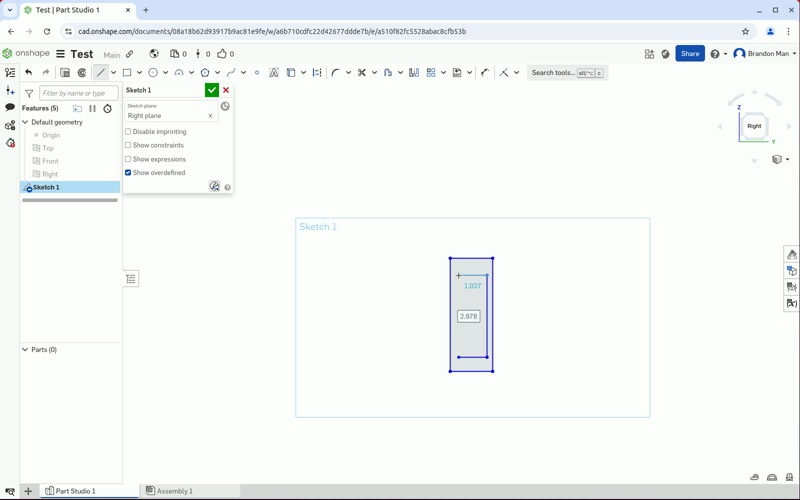
scroll(6)
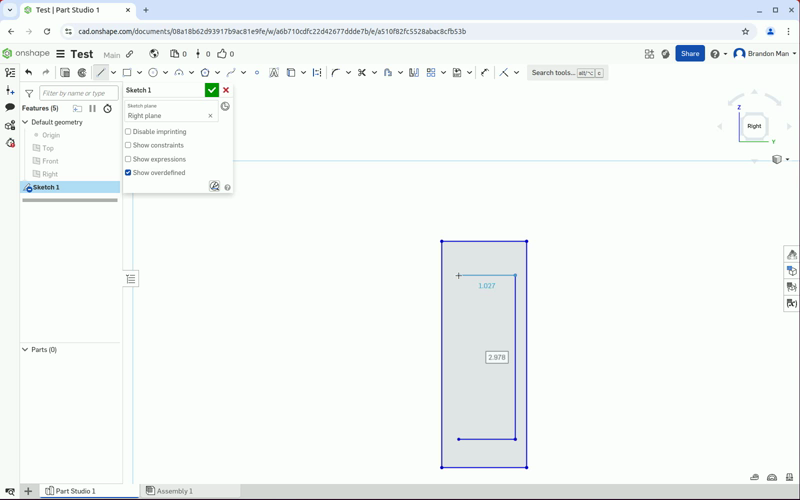
click(458, 275)
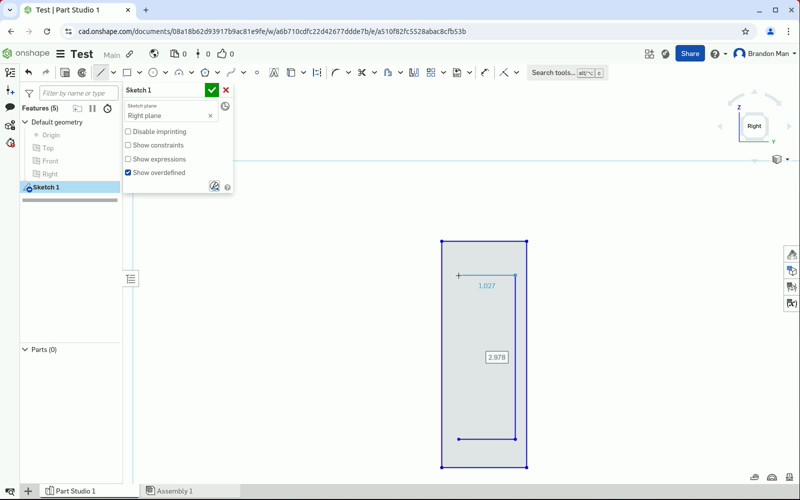
scroll(-6)
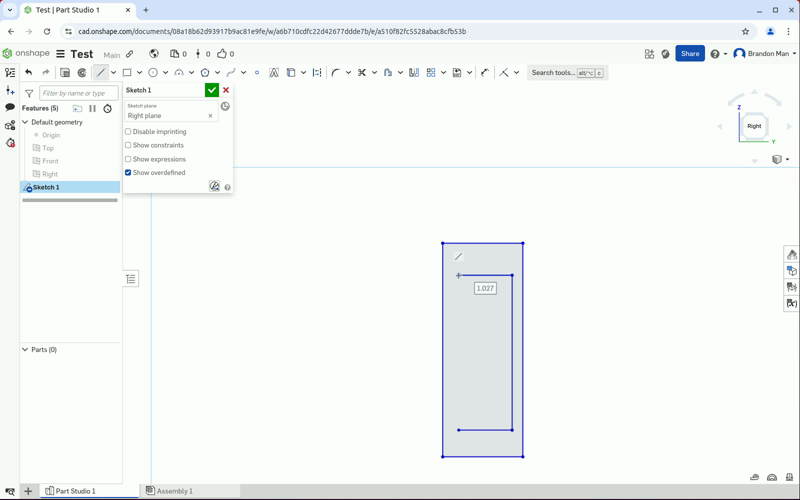
scroll(-6)
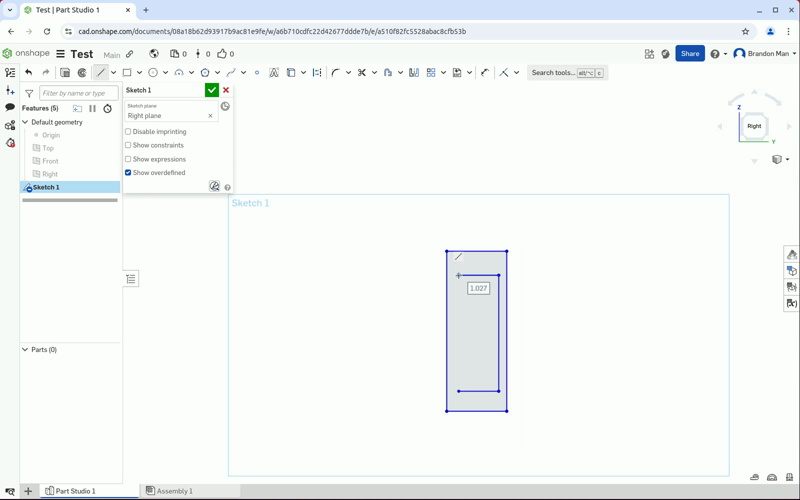
scroll(-6)
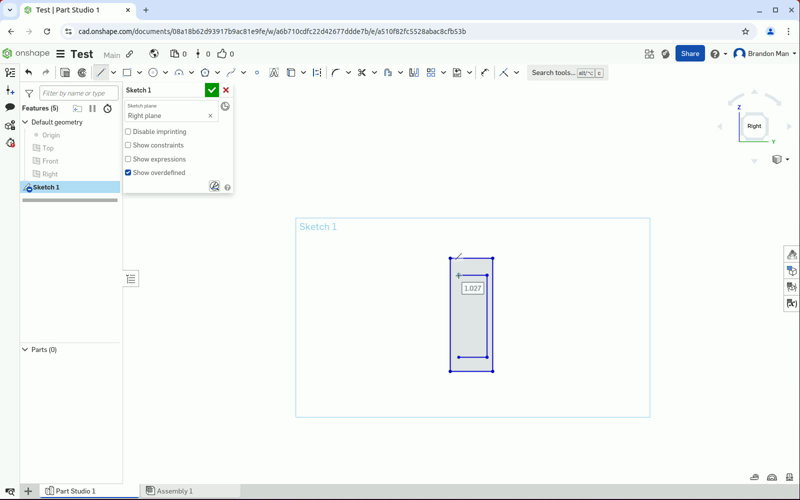
scroll(-6)
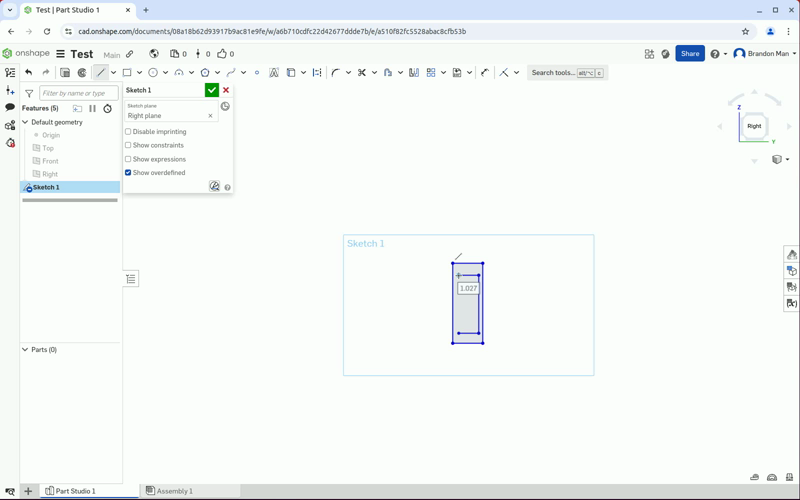
scroll(-6)
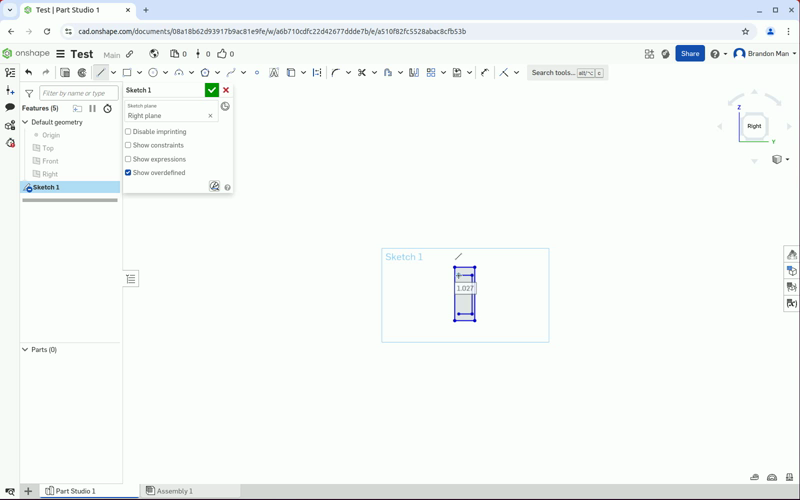
scroll(-6)
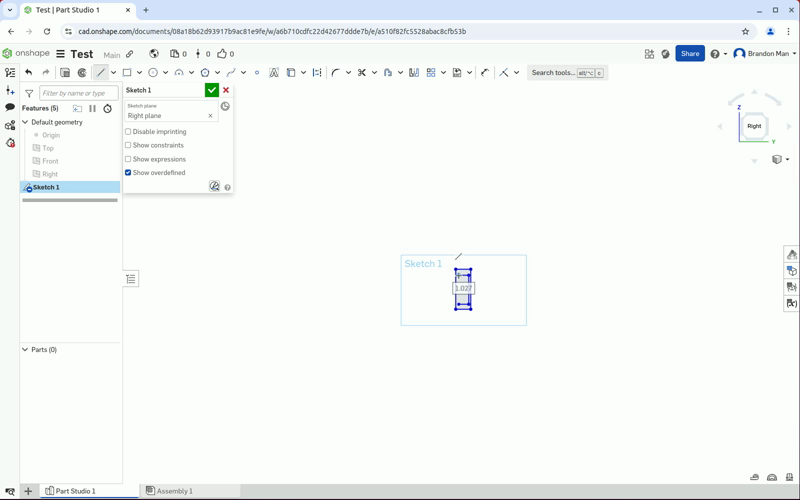
scroll(-6)
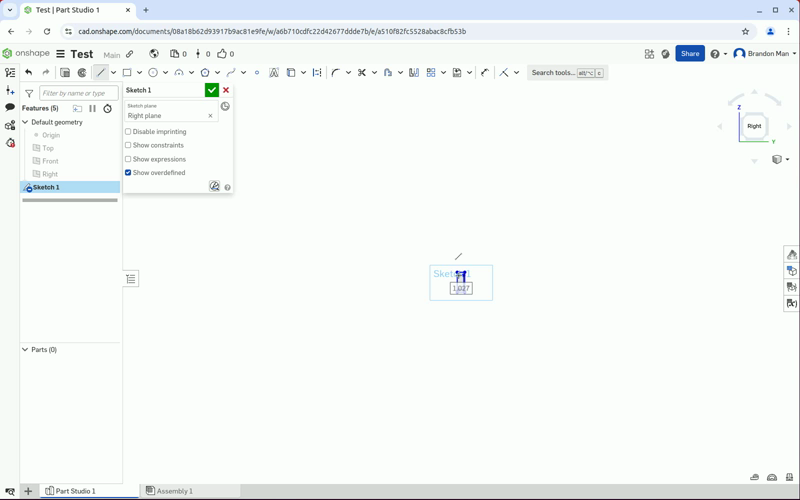
key_up(shift)
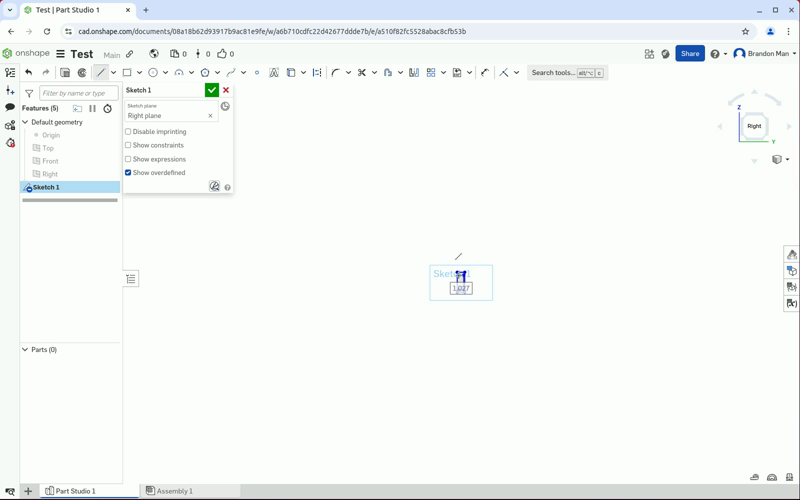
mouse_move(488, 275)
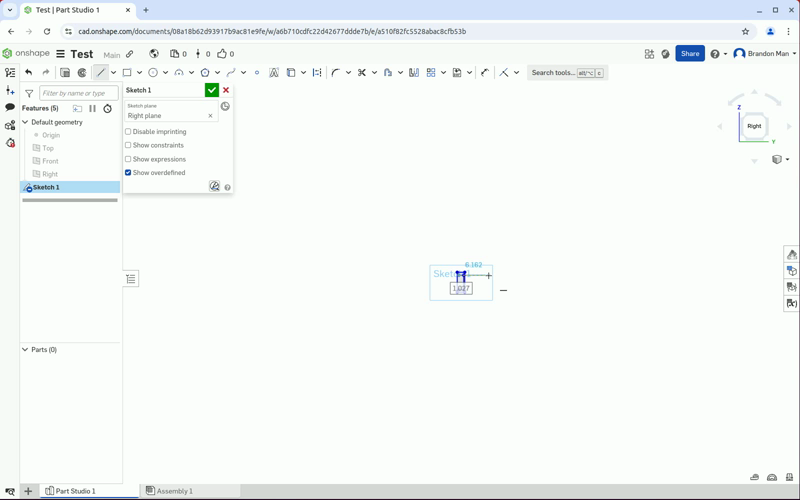
key_down(shift)
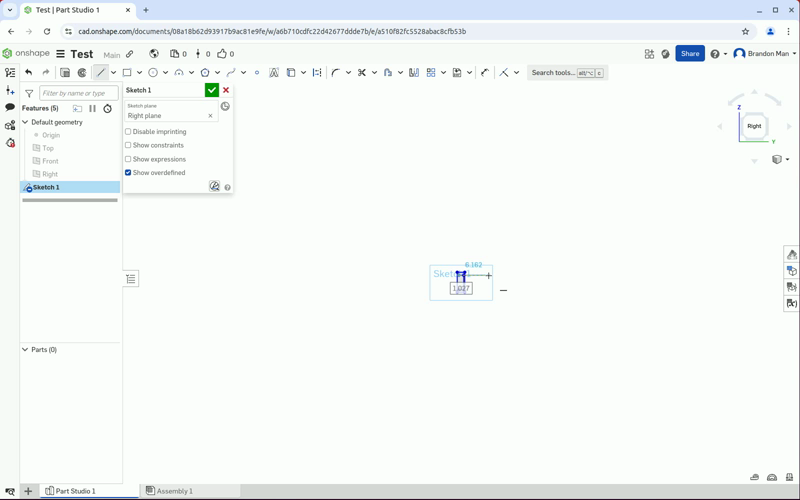
mouse_move(458, 289)
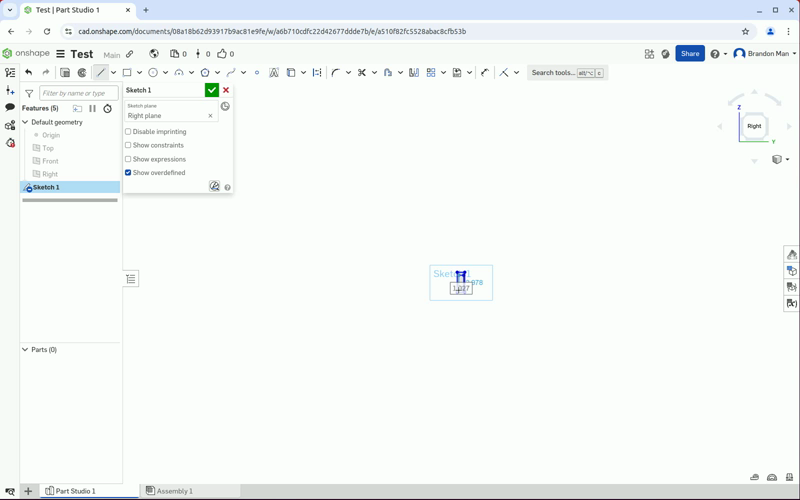
scroll(6)
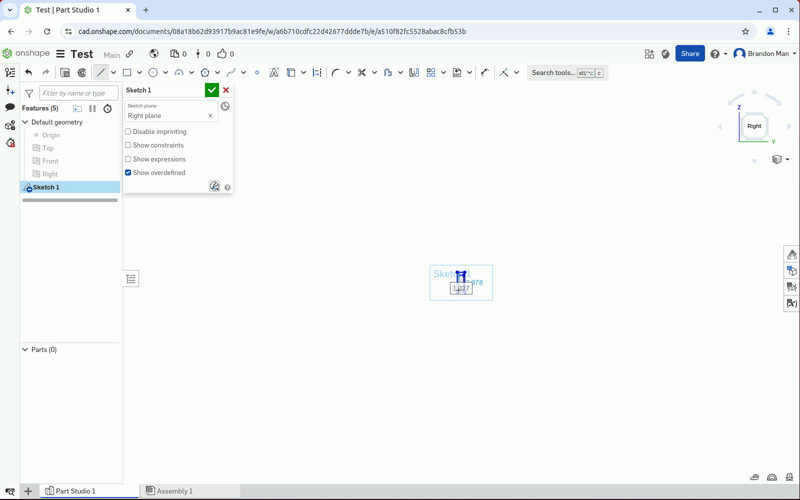
scroll(6)
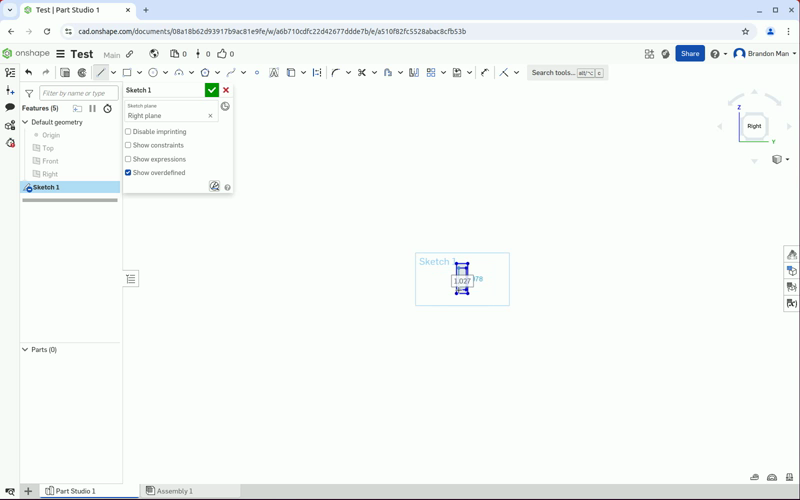
scroll(6)
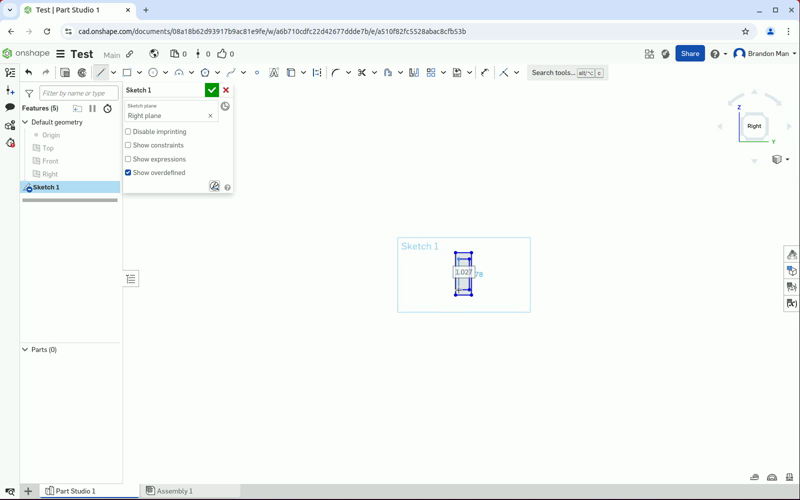
scroll(6)
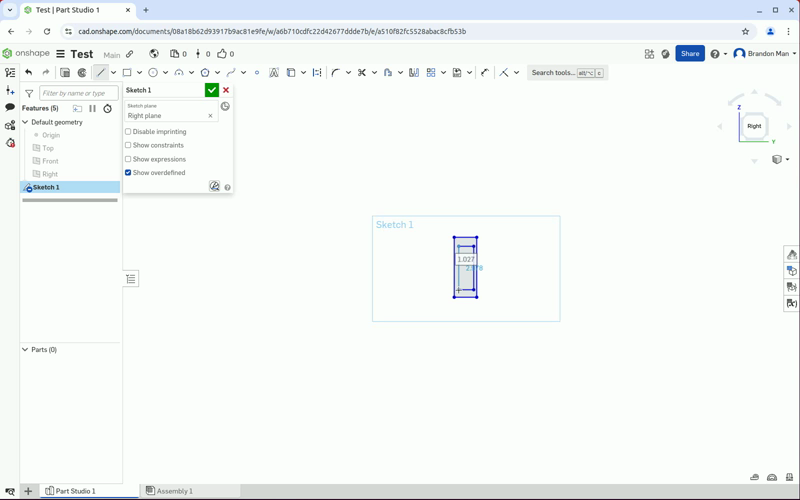
scroll(6)
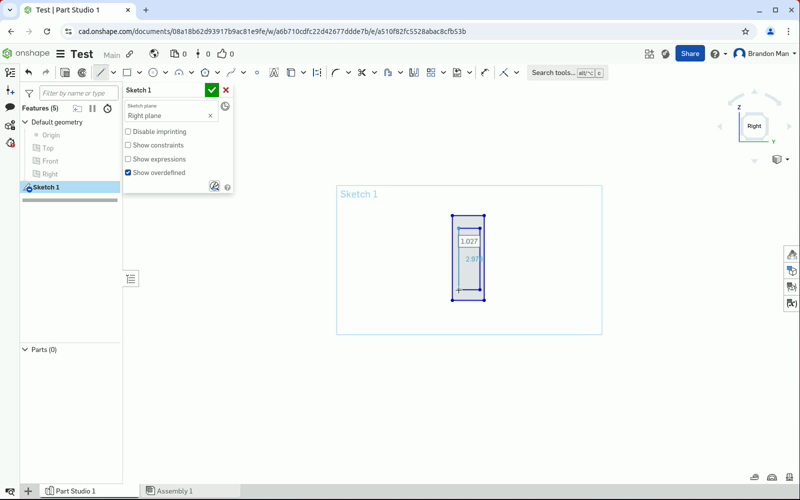
scroll(6)
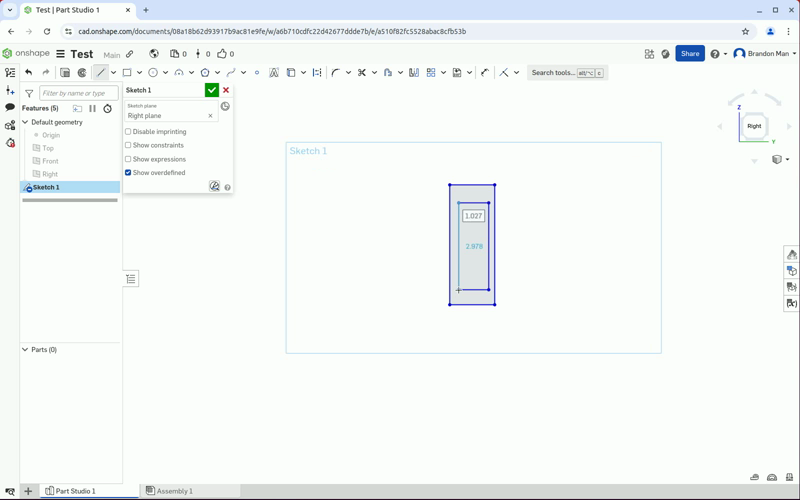
scroll(6)
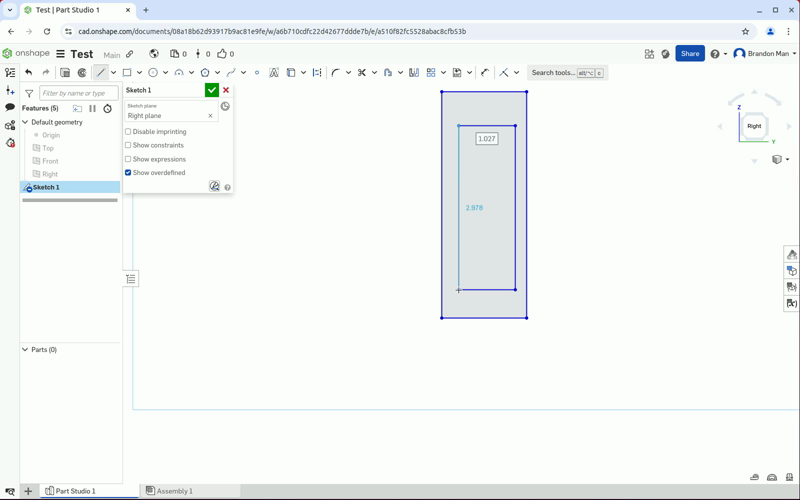
key_up(shift)
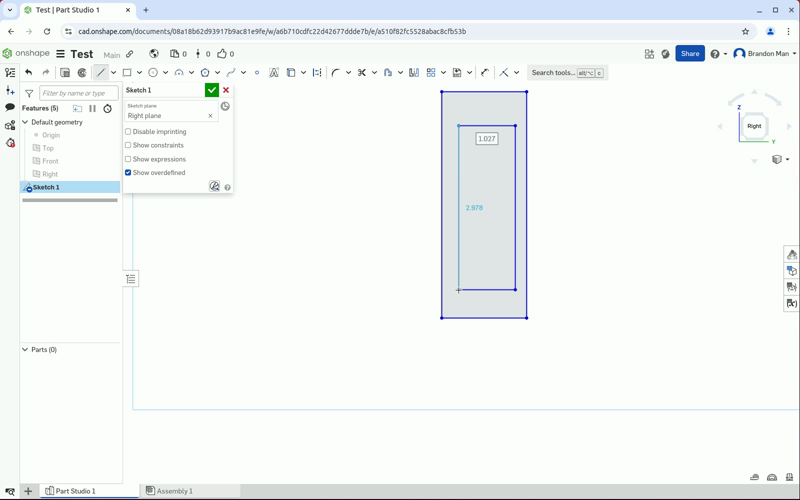
click(458, 289)
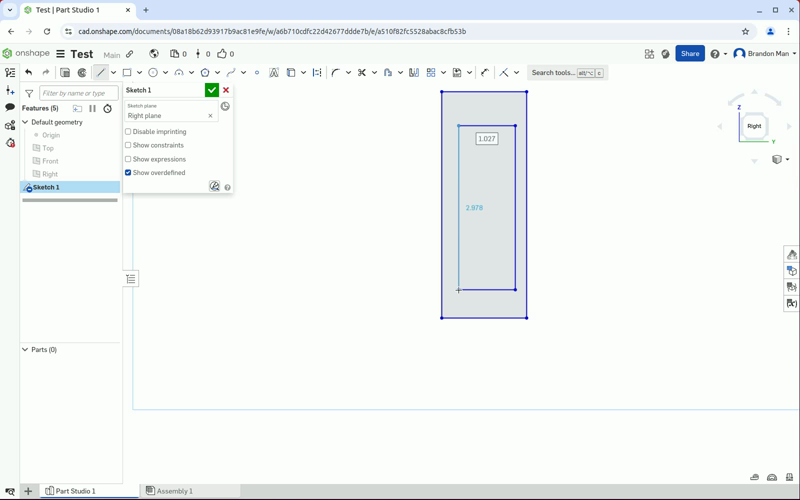
scroll(-6)
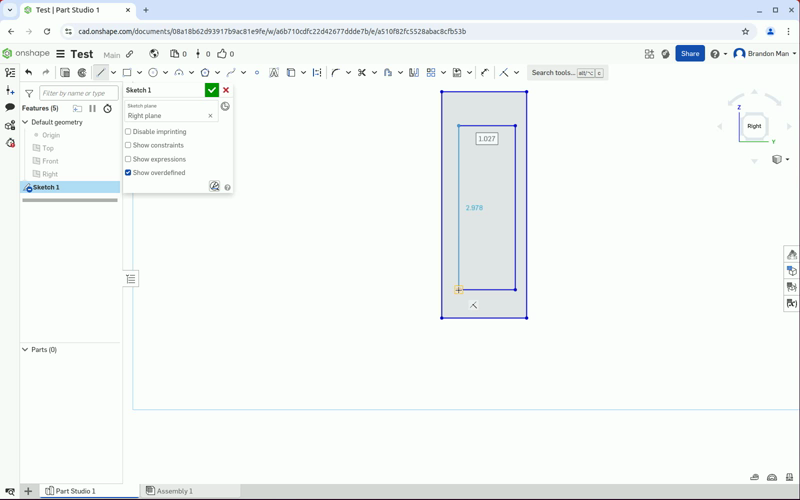
scroll(-6)
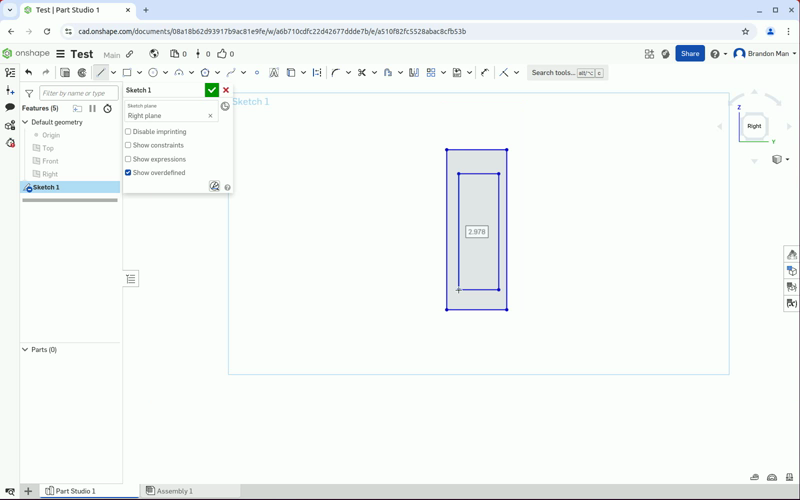
scroll(-6)
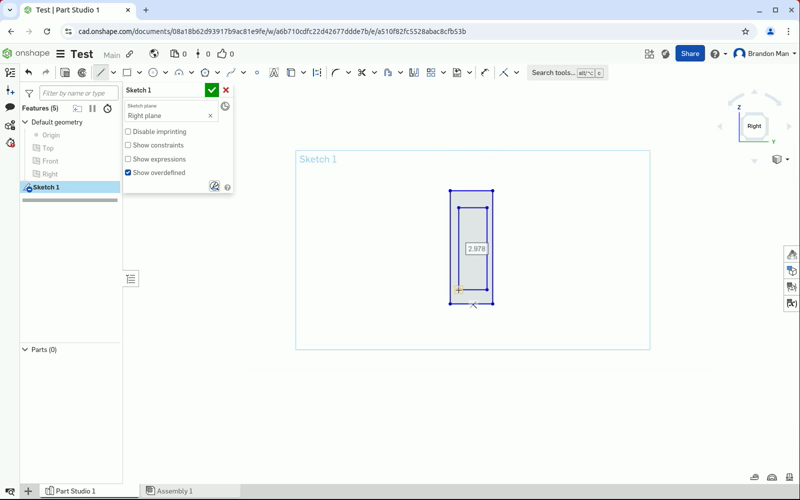
scroll(-6)
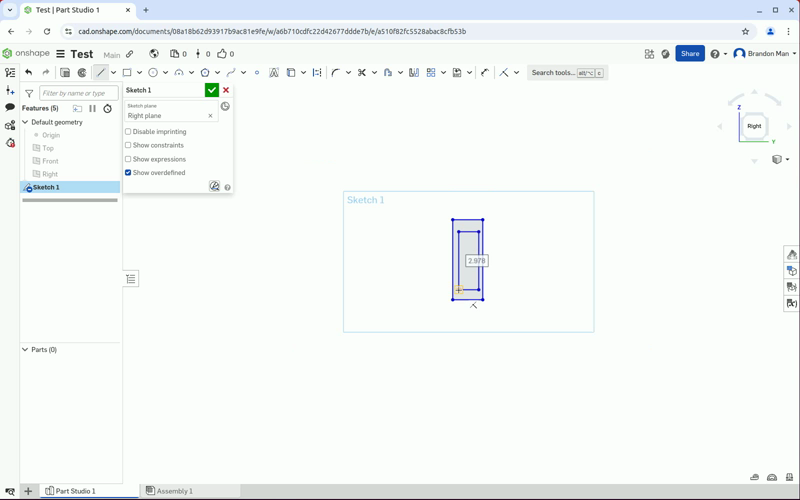
scroll(-6)
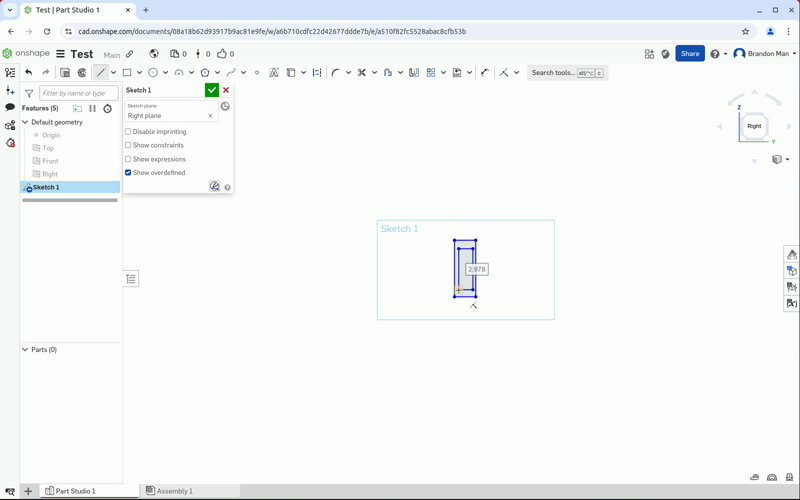
scroll(-6)
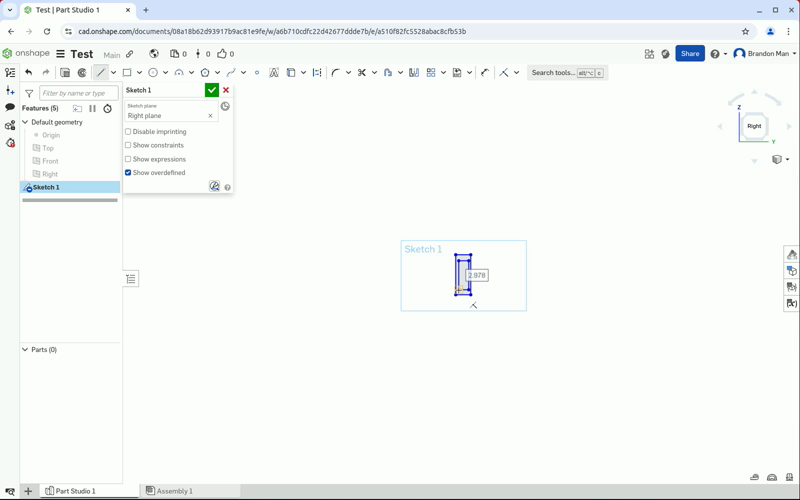
scroll(-6)
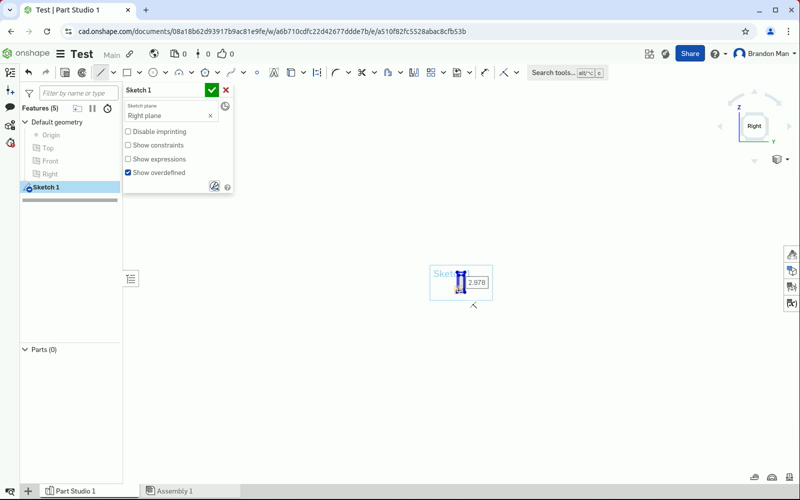
key(esc)
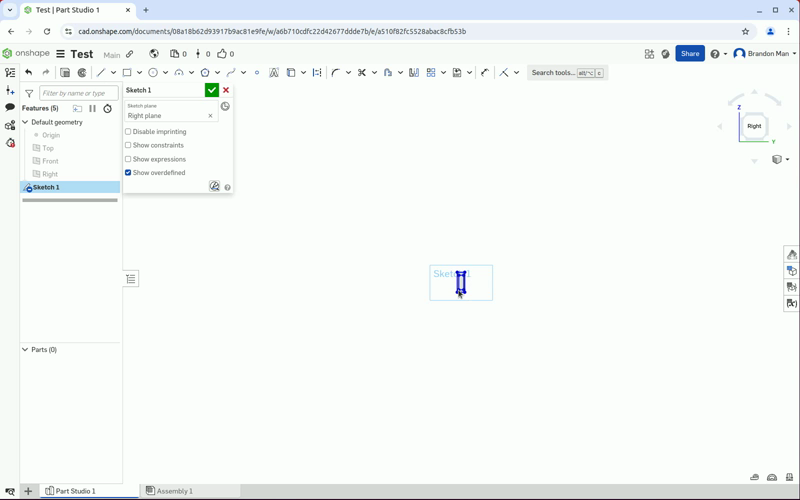
mouse_move(457, 285)
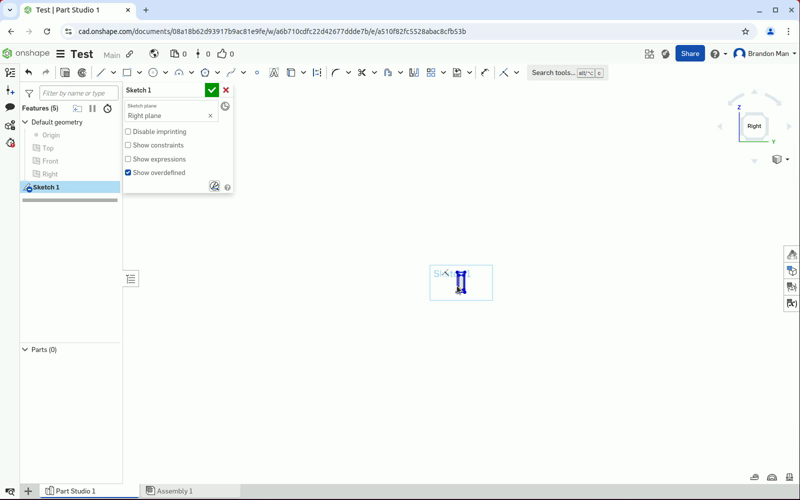
scroll(6)
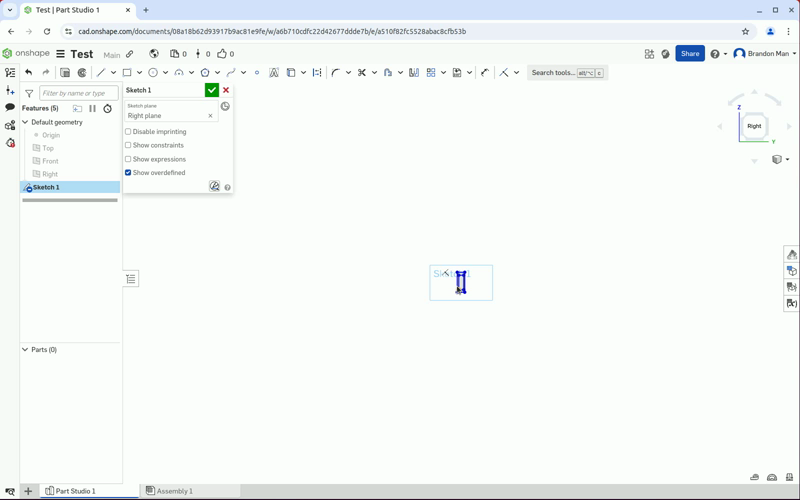
scroll(6)
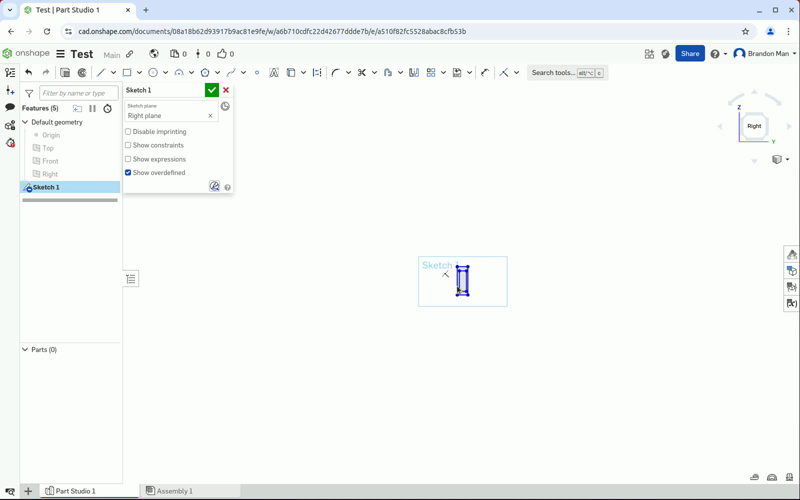
scroll(6)
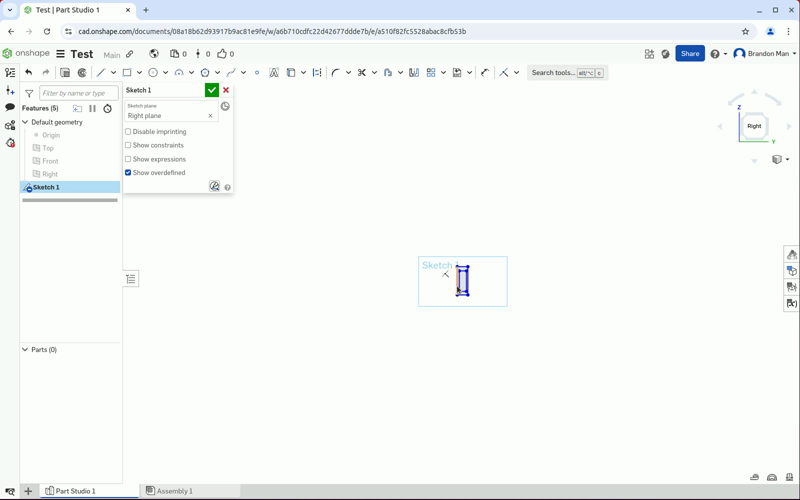
scroll(6)
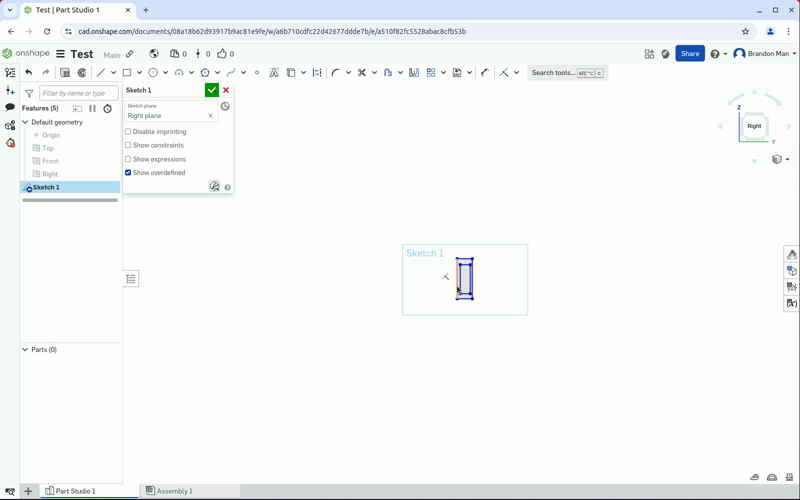
scroll(6)
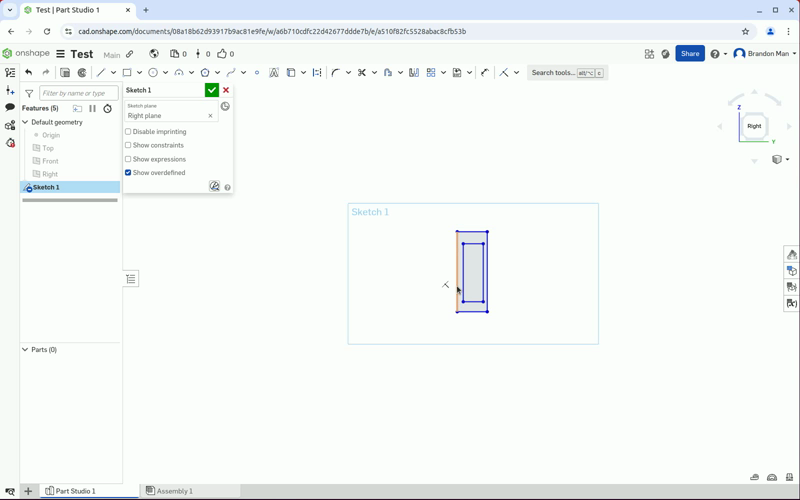
scroll(6)
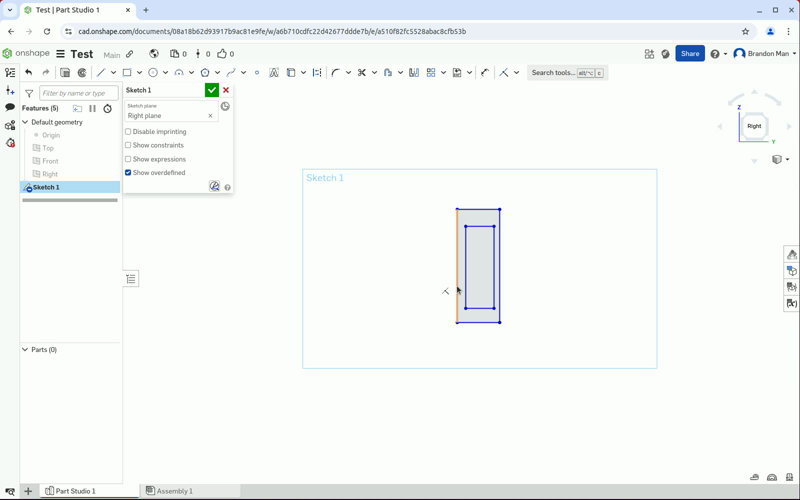
scroll(6)
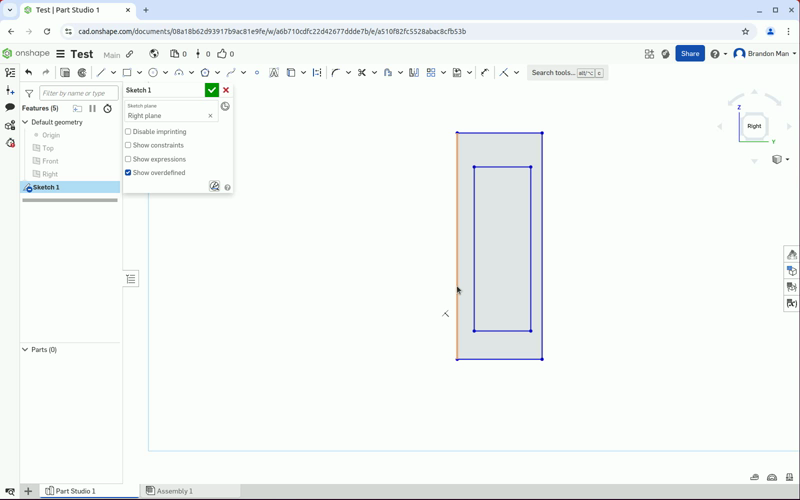
click(457, 285)
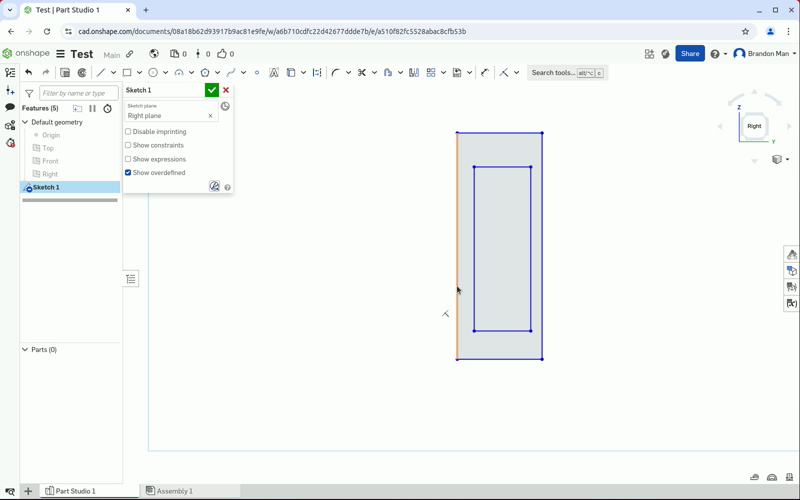
scroll(-6)
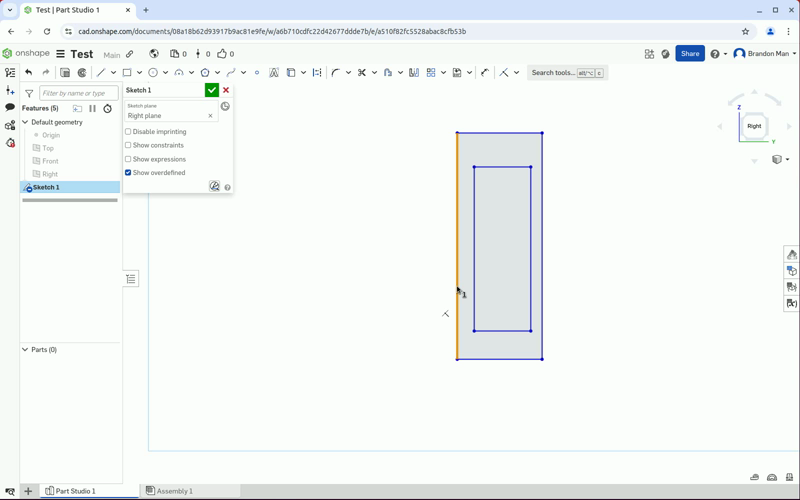
scroll(-6)
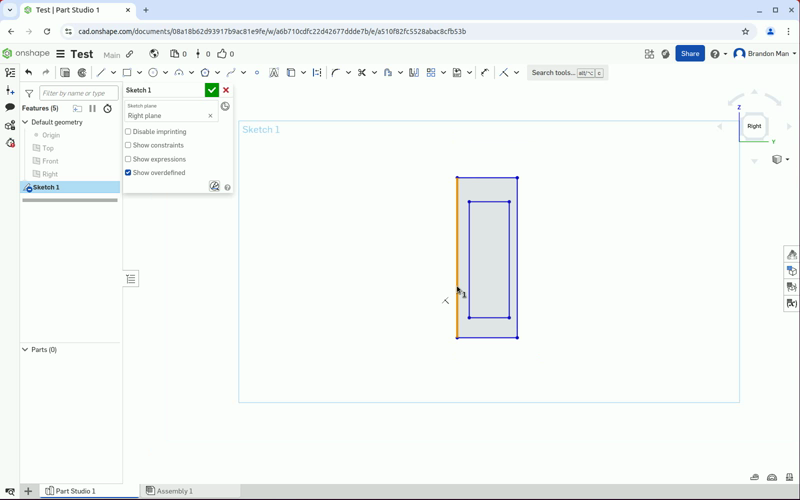
scroll(-6)
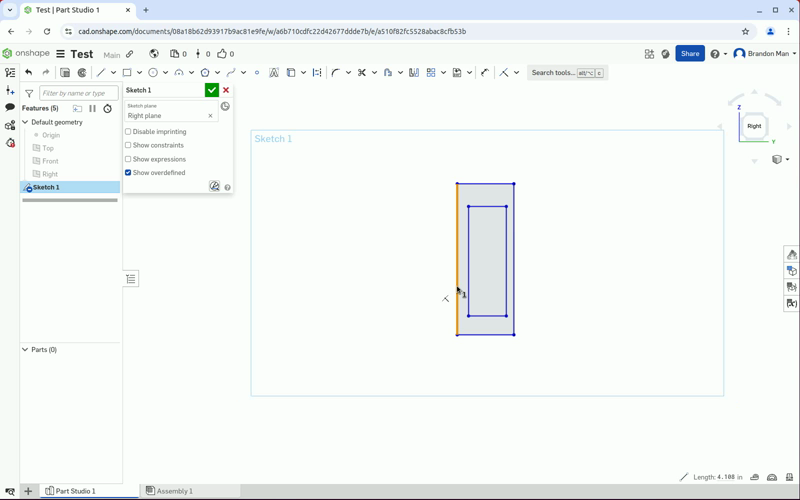
scroll(-6)
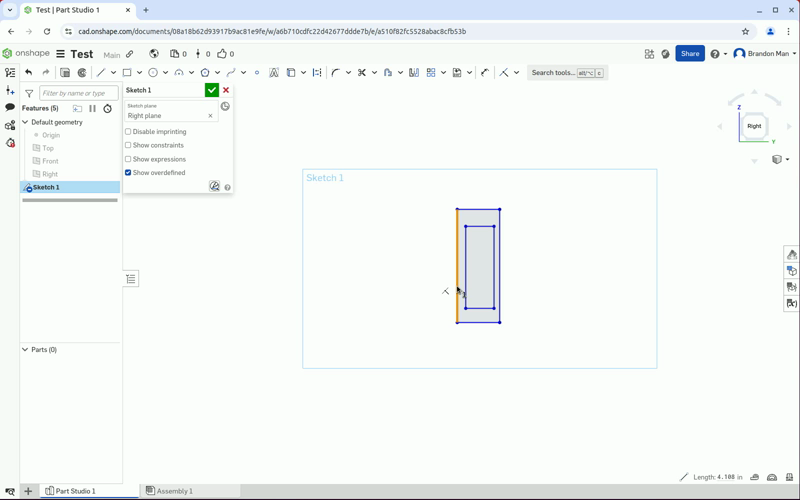
scroll(-6)
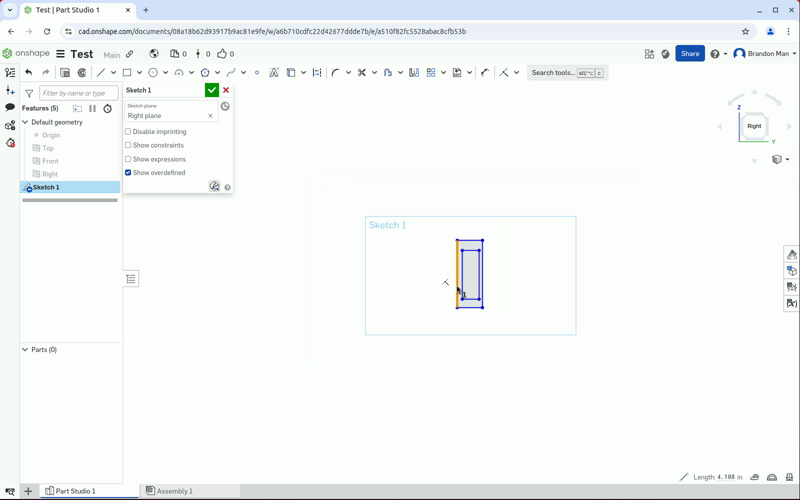
scroll(-6)
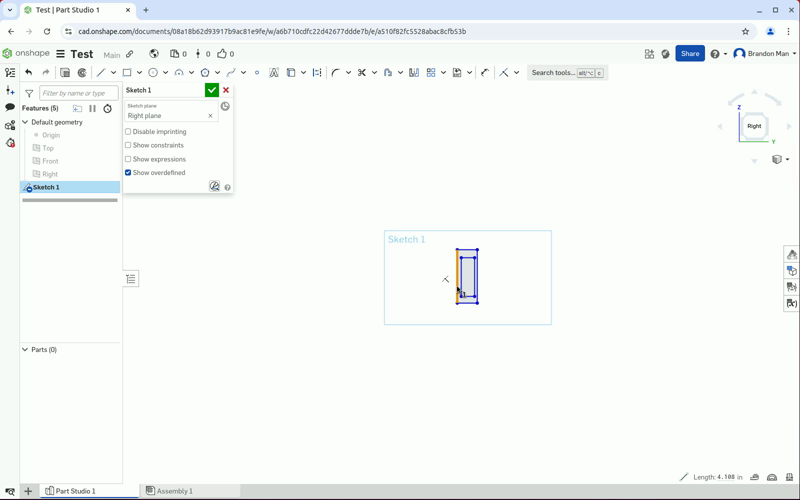
scroll(-6)
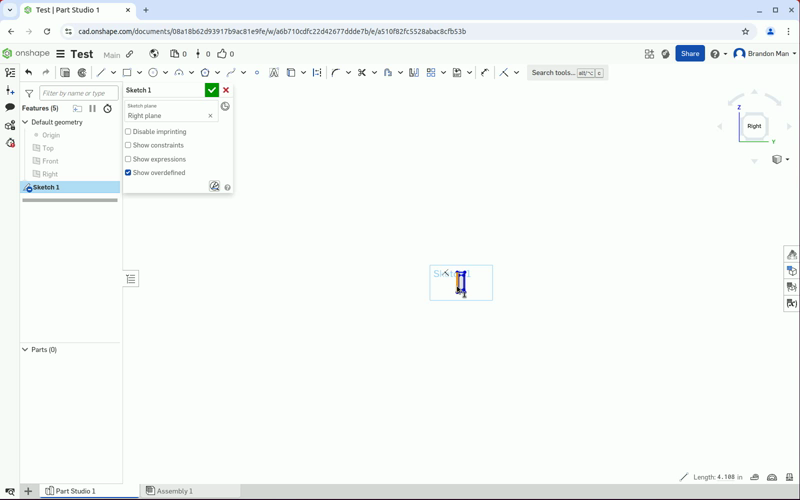
mouse_move(73, 352)
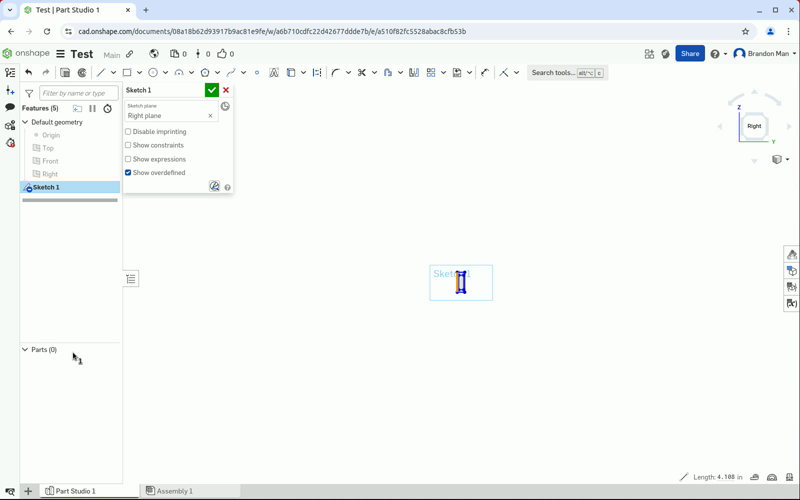
key(shift+y)
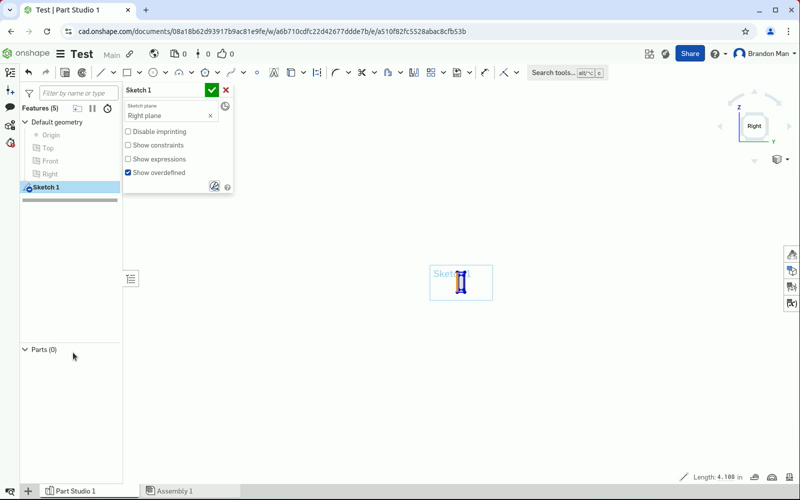
key(shift+e)
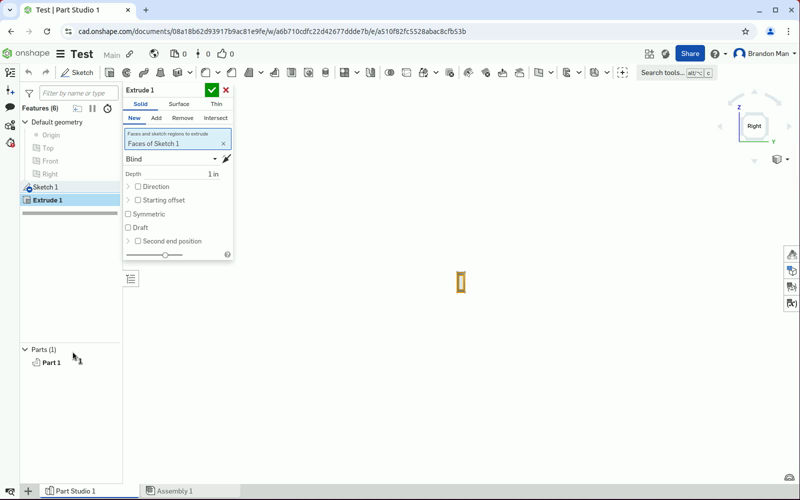
mouse_move(143, 106)
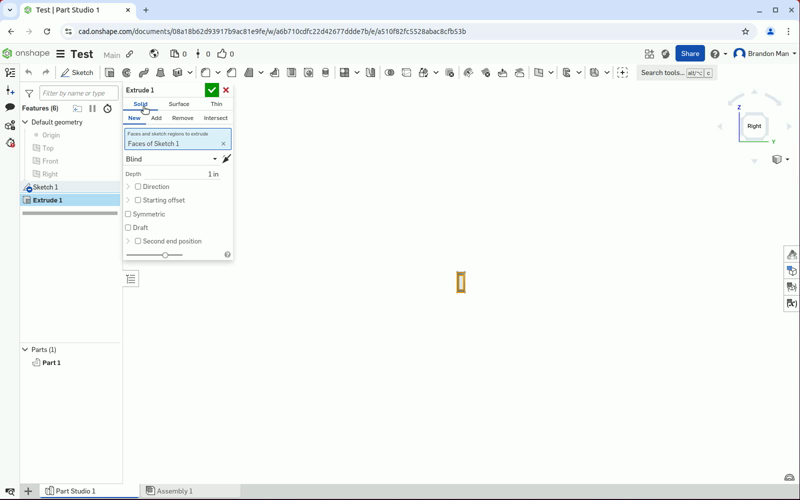
click(143, 106)
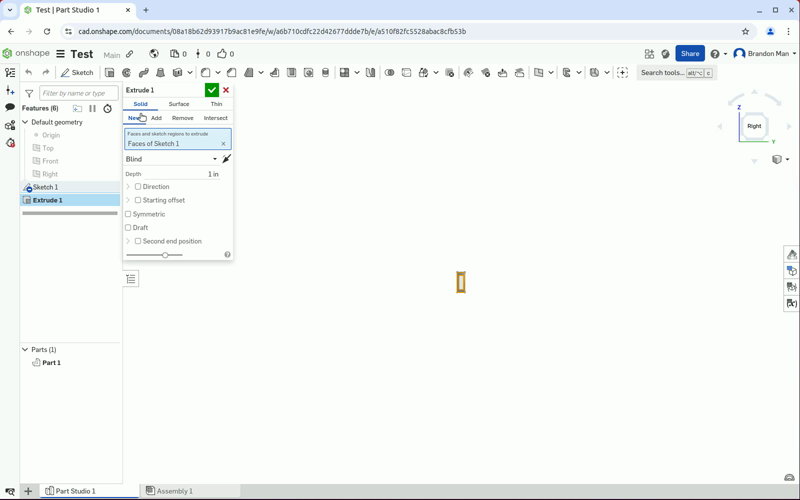
mouse_move(137, 120)
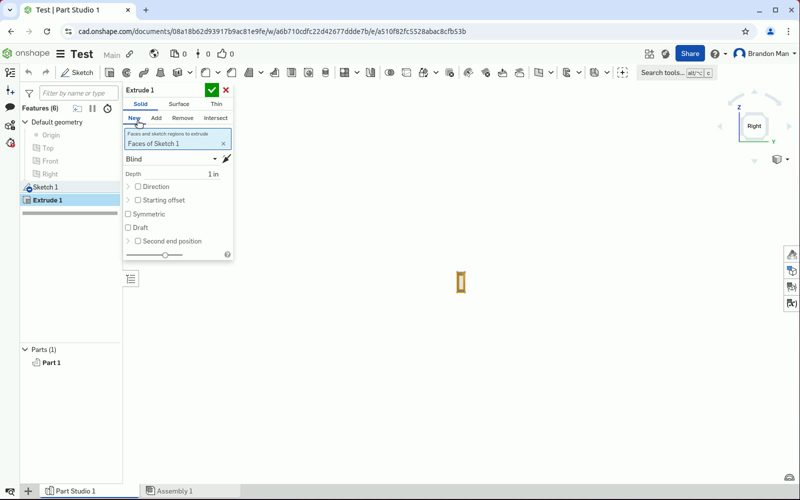
click(137, 120)
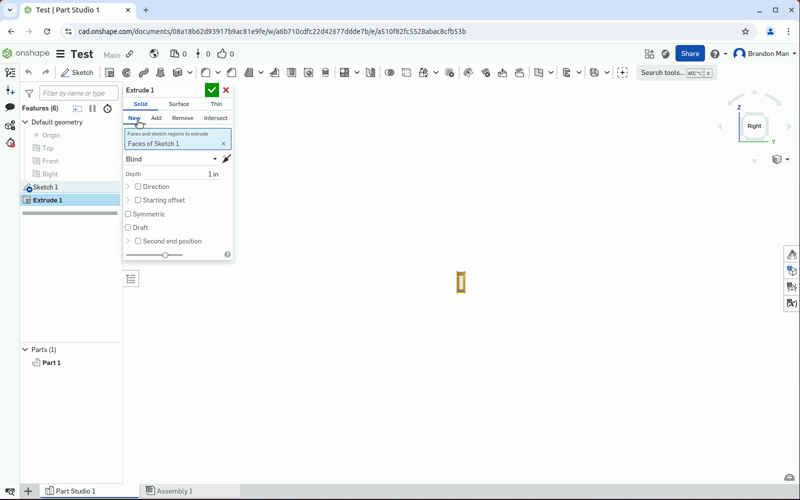
key(tab, 4)
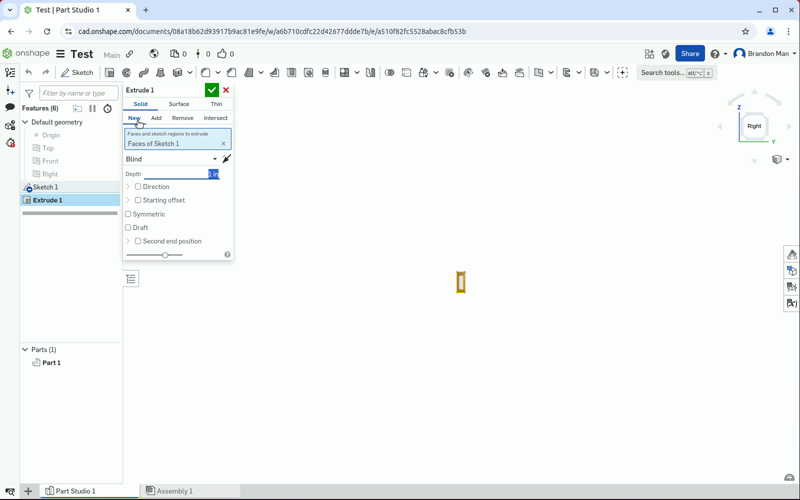
text(23.108)
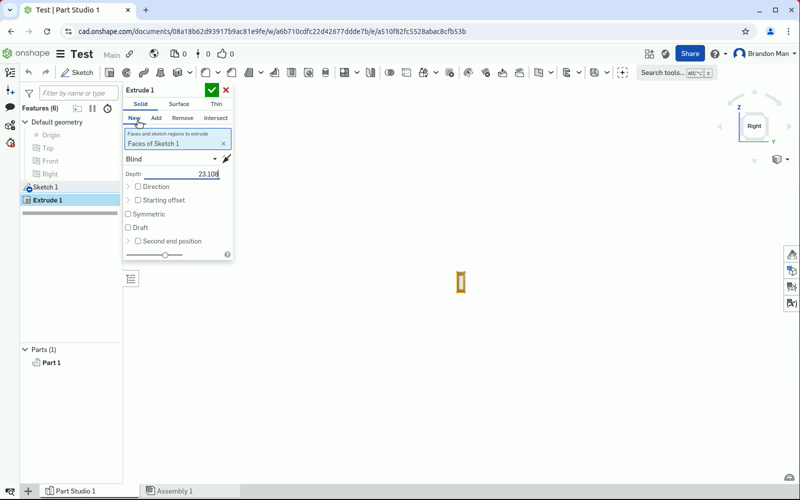
key(enter)
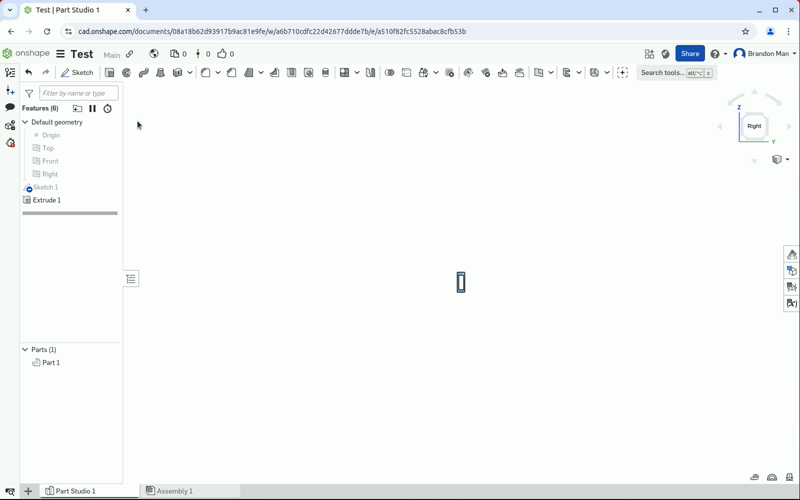
key(shift+h)
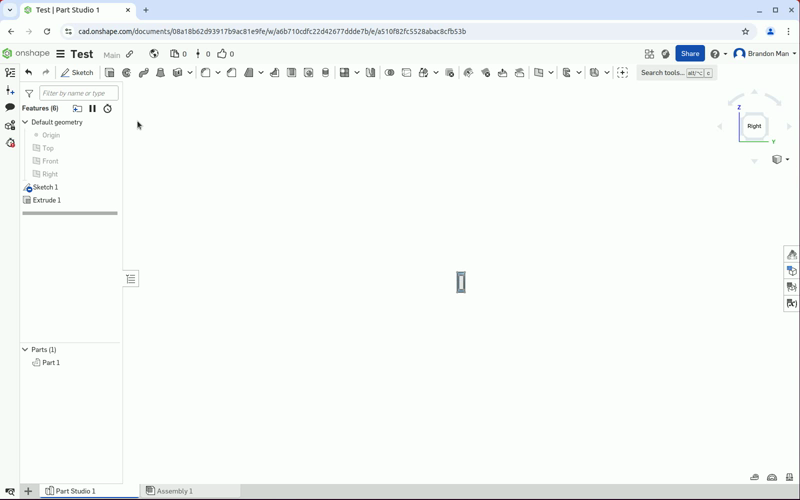
key(shift+h)
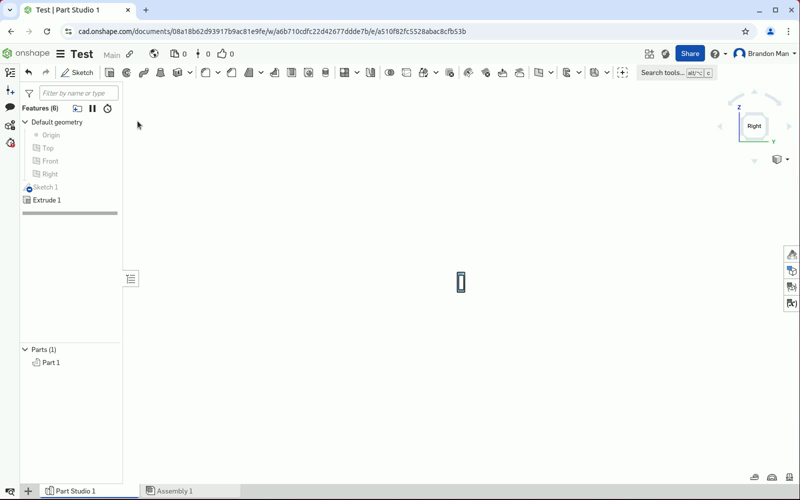
mouse_move(73, 189)
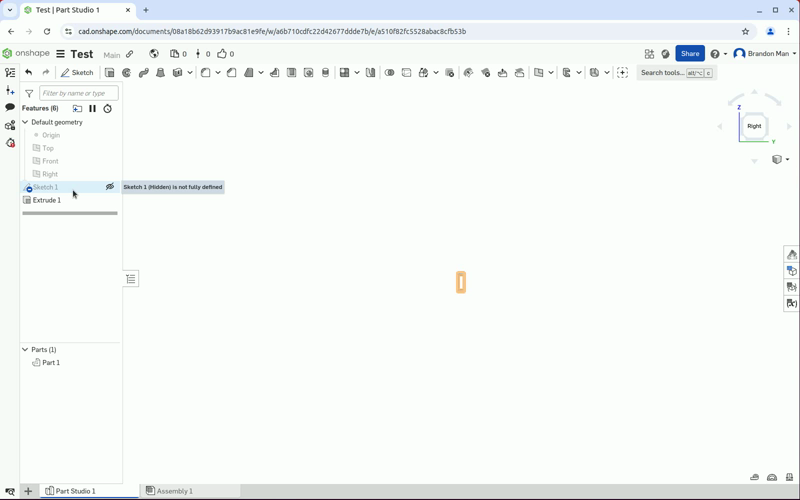
click(73, 189)
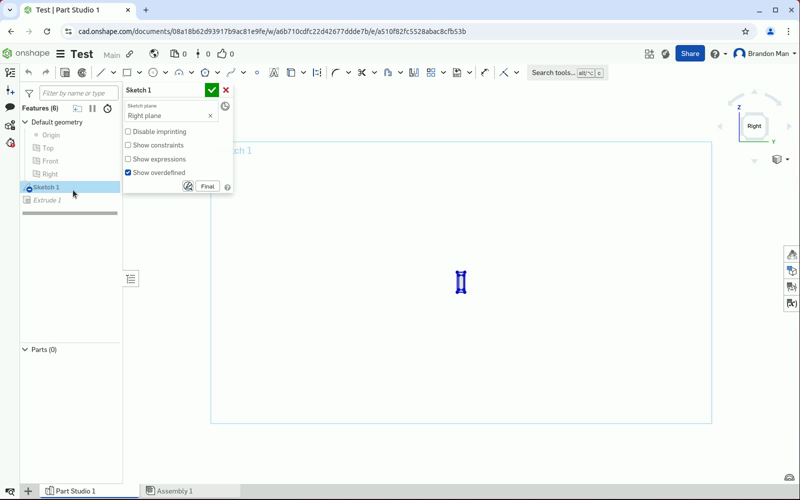
mouse_move(229, 92)
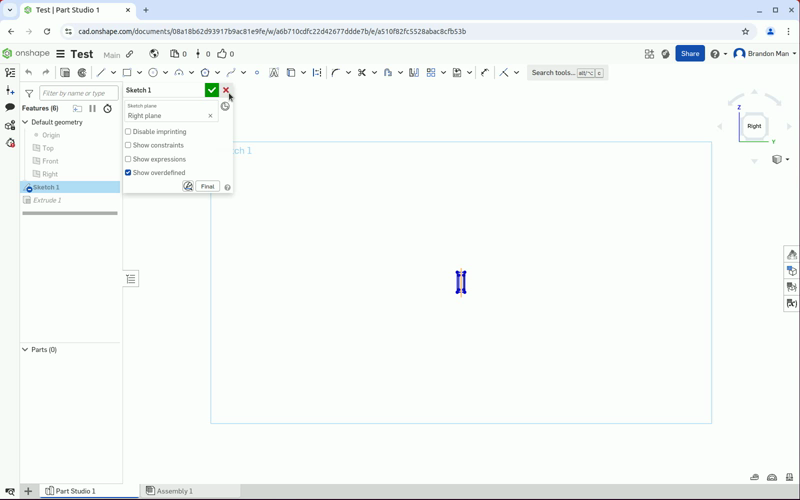
click(229, 92)
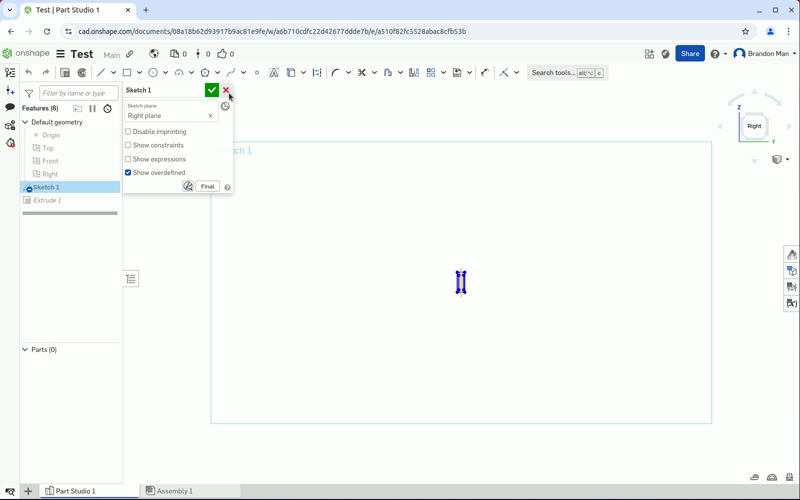
key(shift+s)
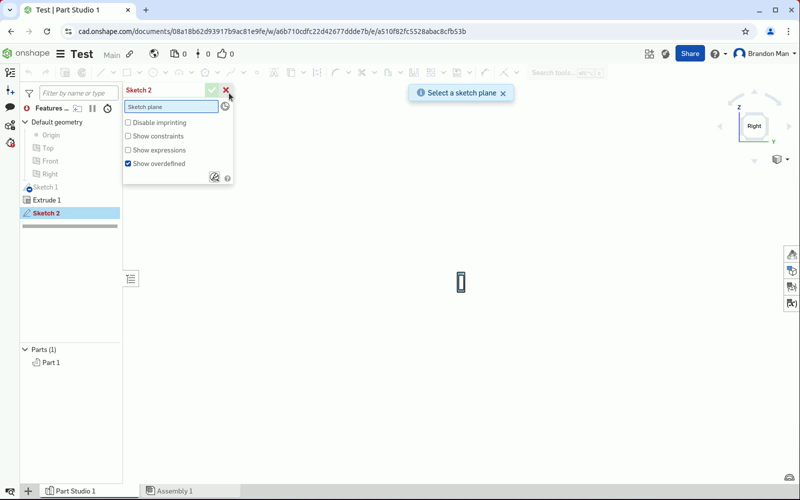
mouse_move(73, 176)
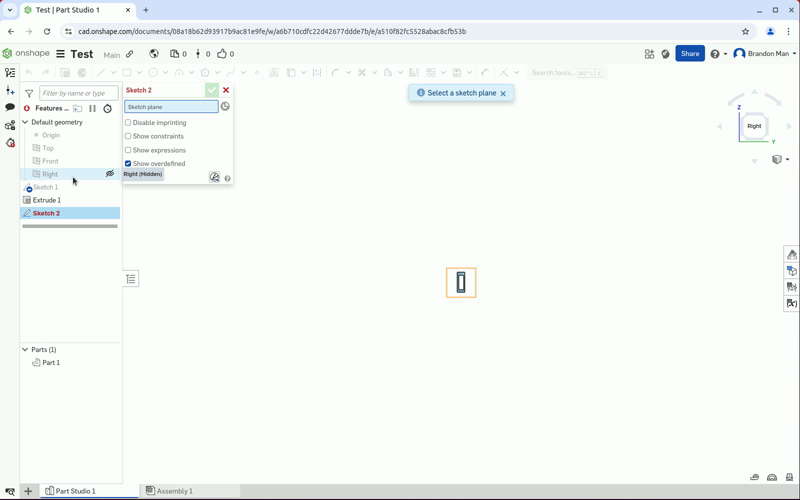
click(73, 176)
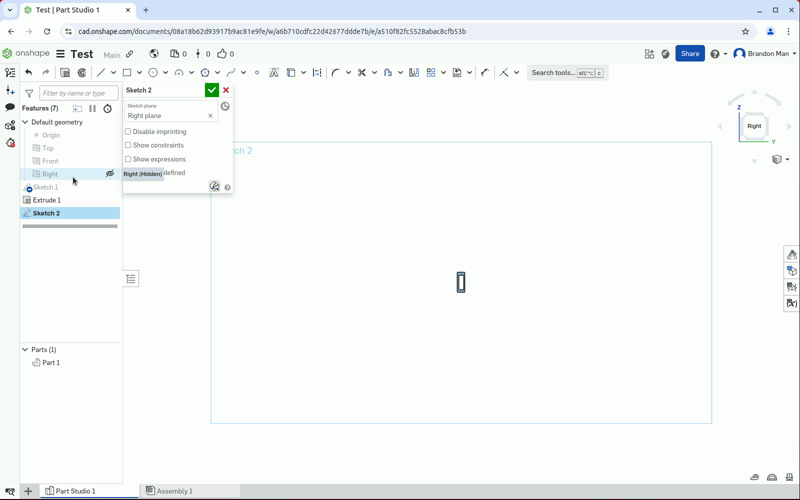
mouse_move(73, 352)
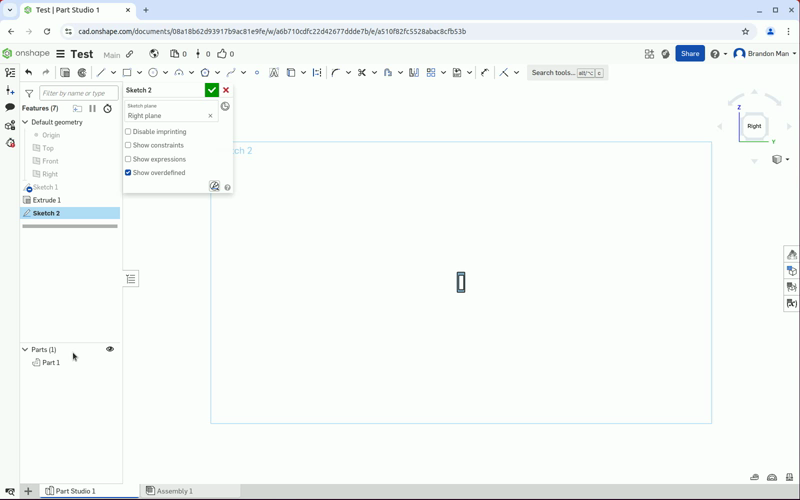
key(y)
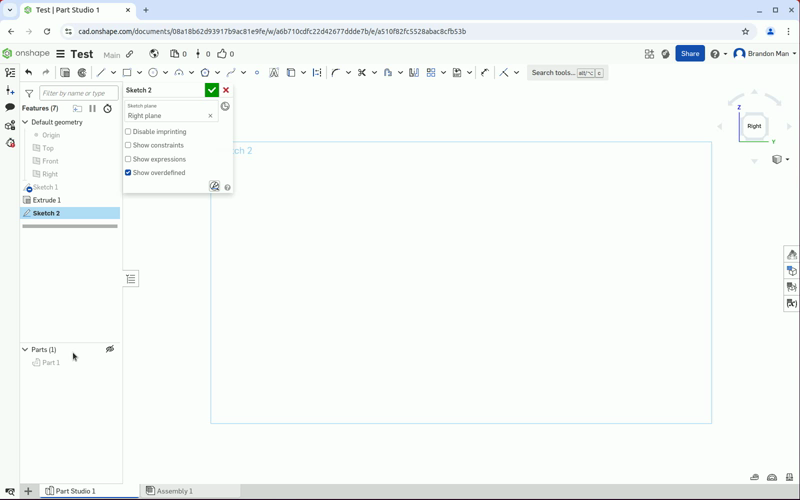
key(c)
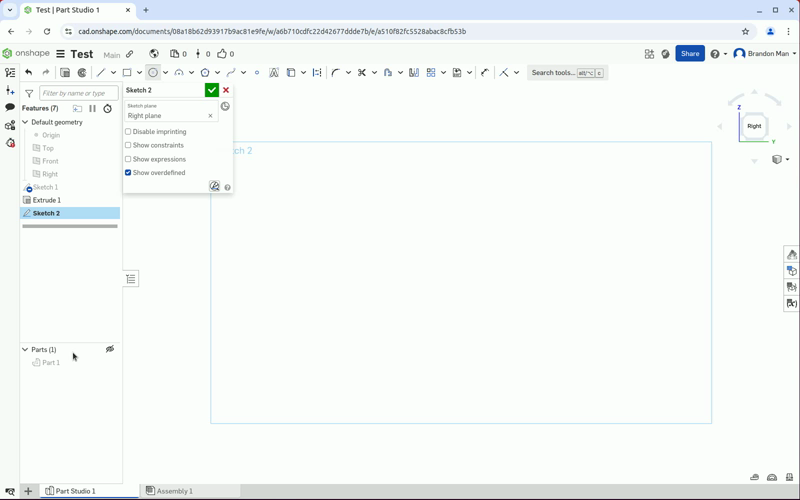
key_down(shift)
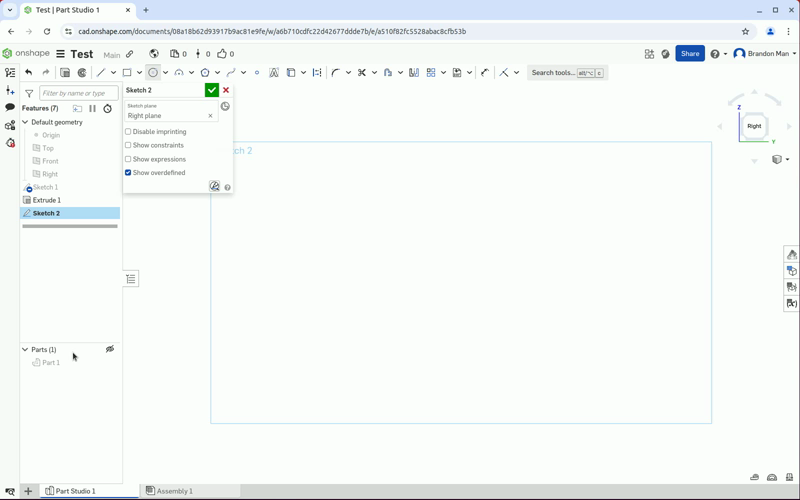
mouse_move(460, 282)
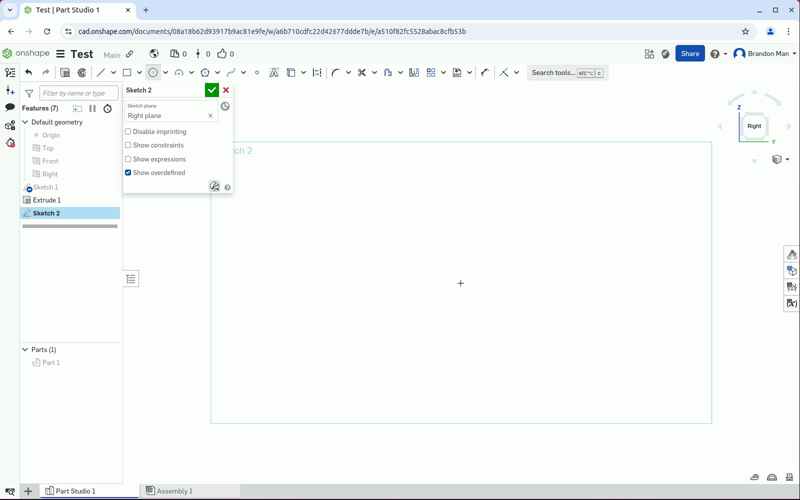
click(460, 282)
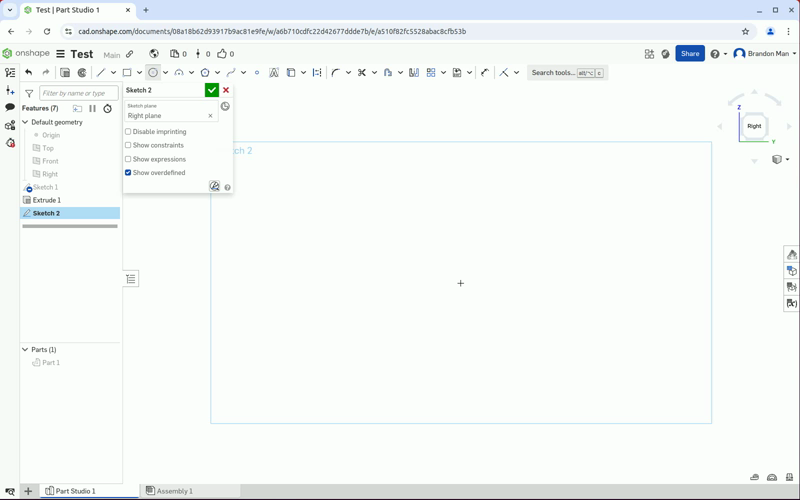
key_up(shift)
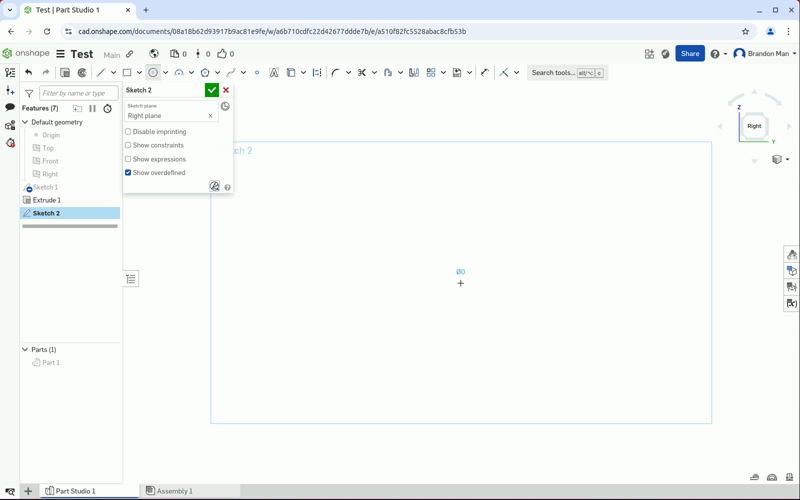
mouse_move(499, 282)
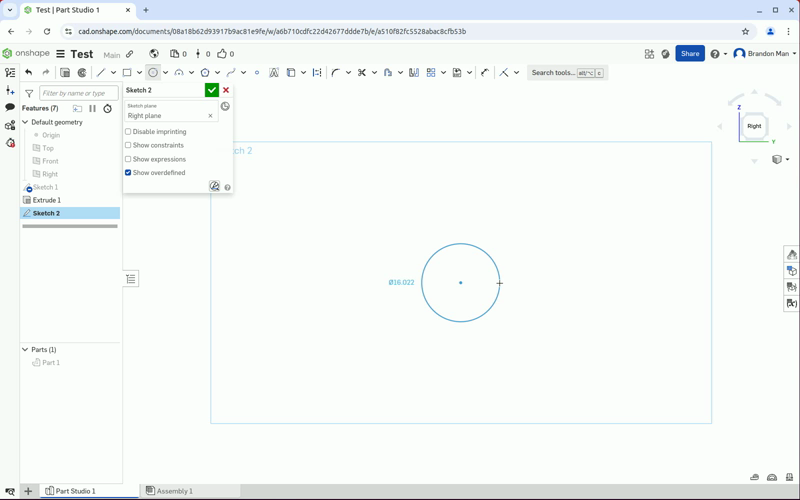
click(499, 282)
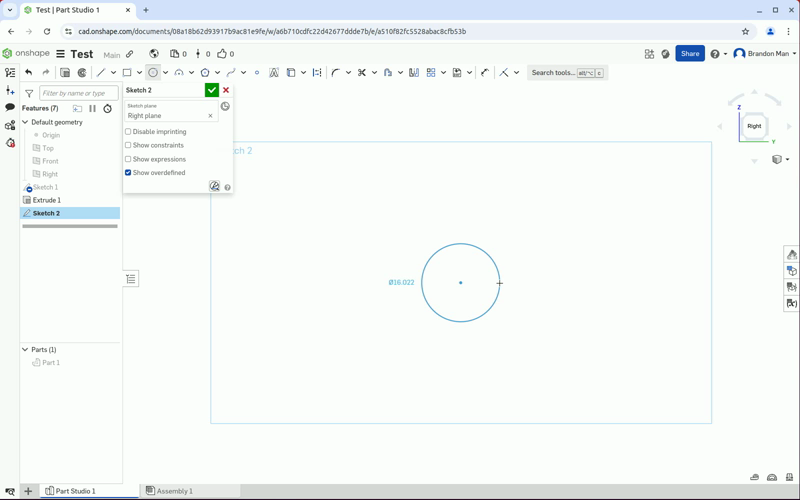
key(esc)
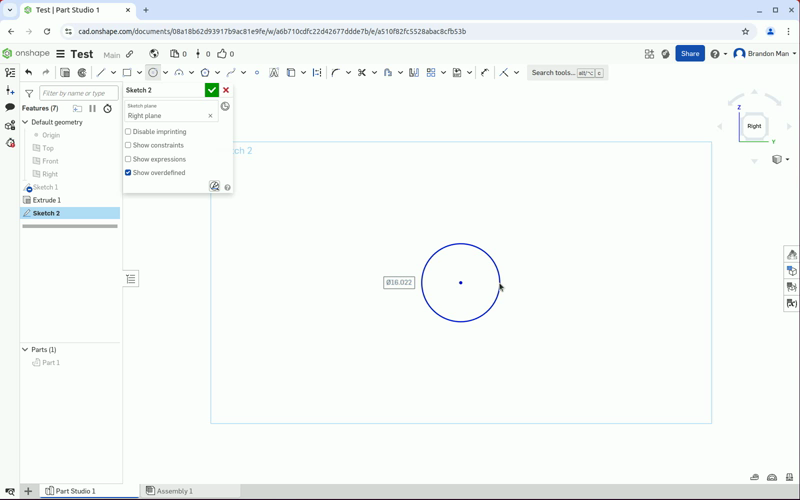
key(l)
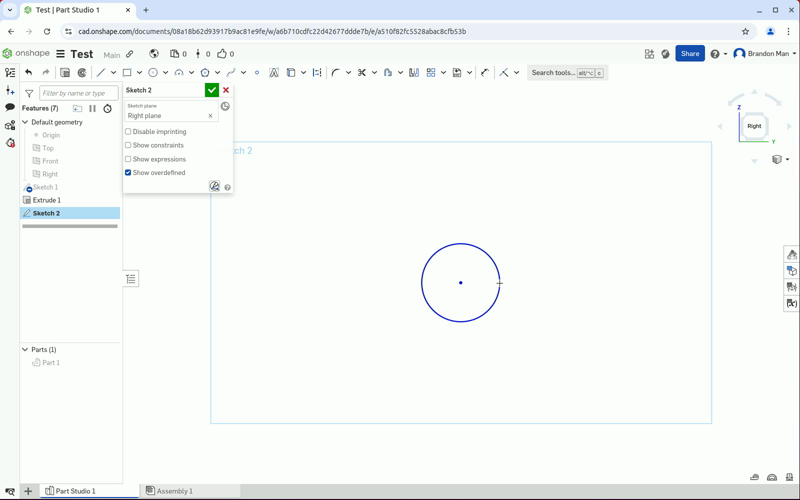
key_down(shift)
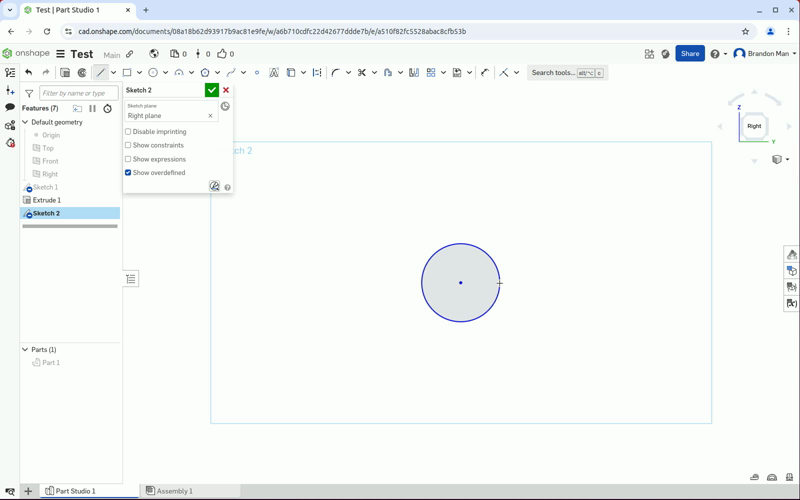
mouse_move(456, 291)
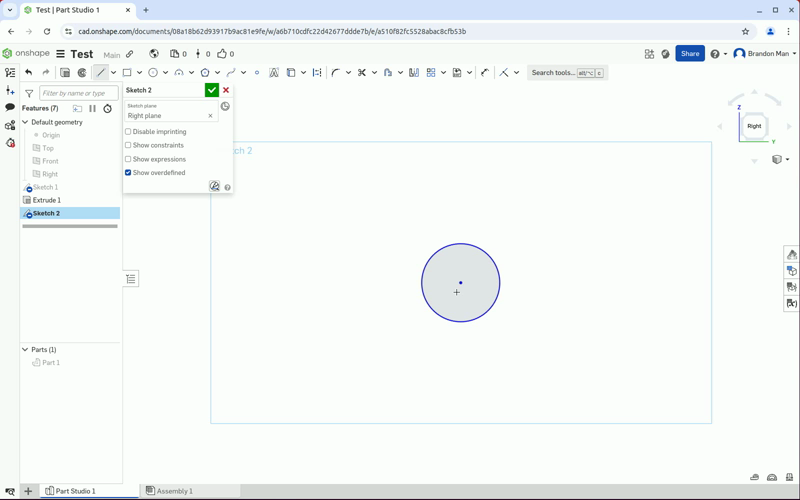
click(456, 291)
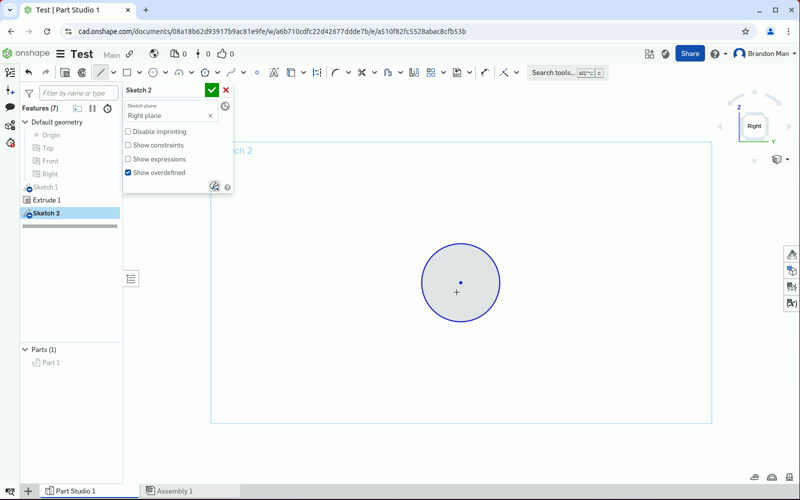
key_up(shift)
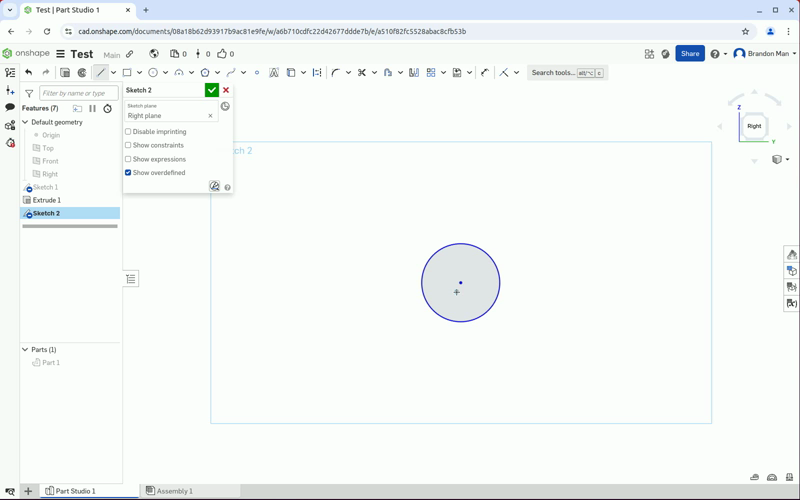
key_down(shift)
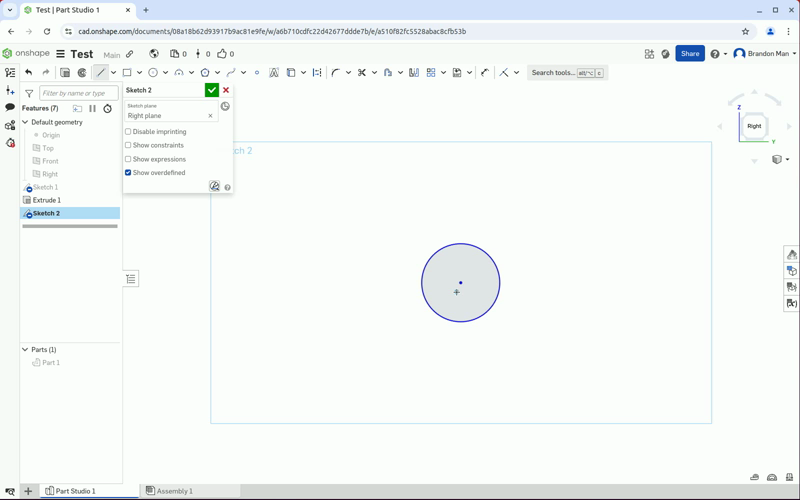
mouse_move(486, 291)
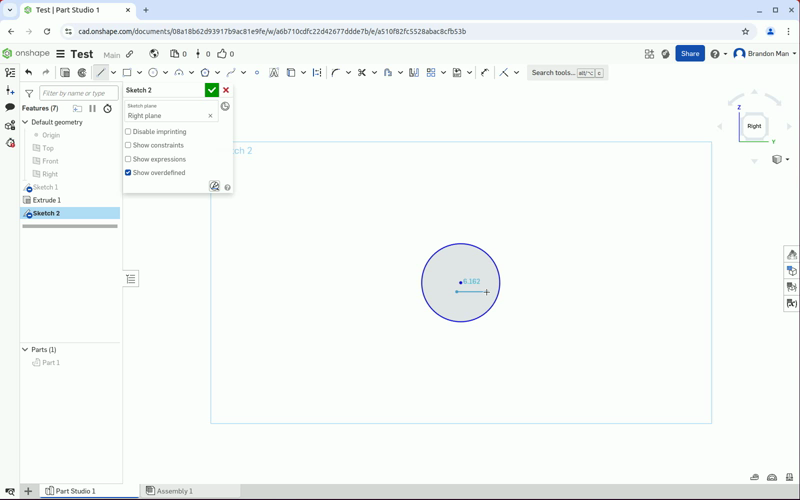
mouse_move(464, 291)
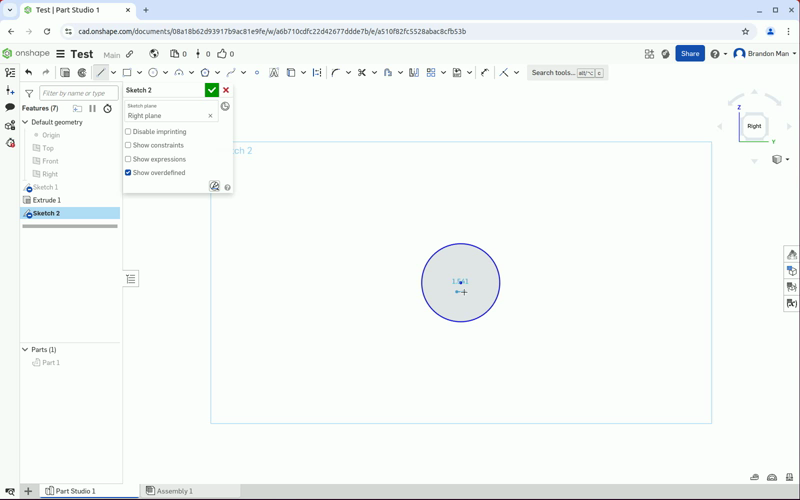
scroll(6)
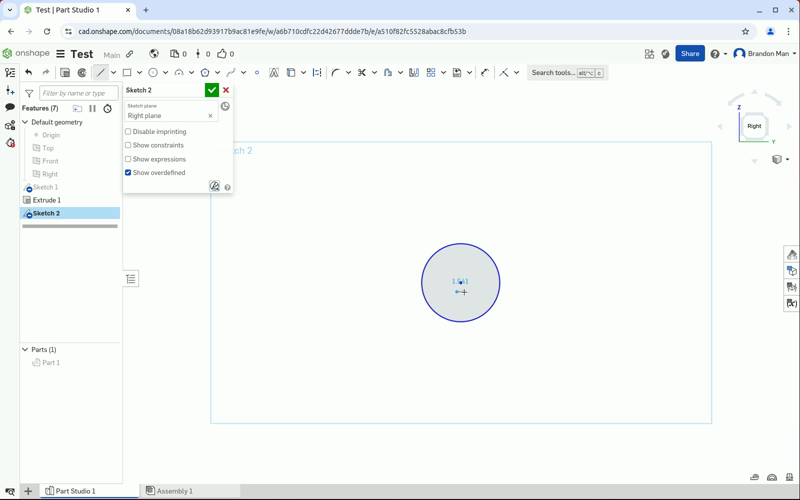
scroll(6)
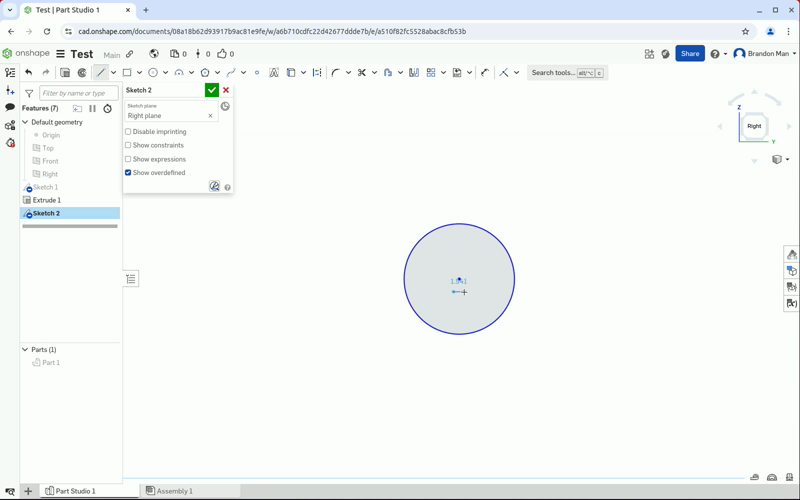
scroll(6)
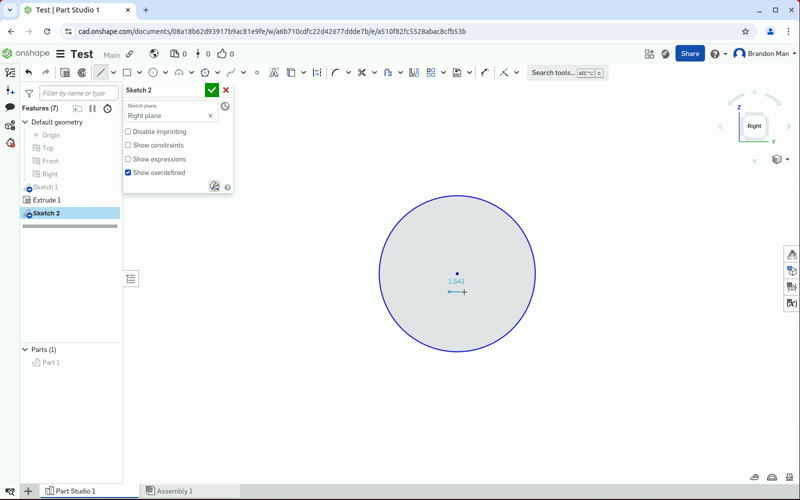
scroll(6)
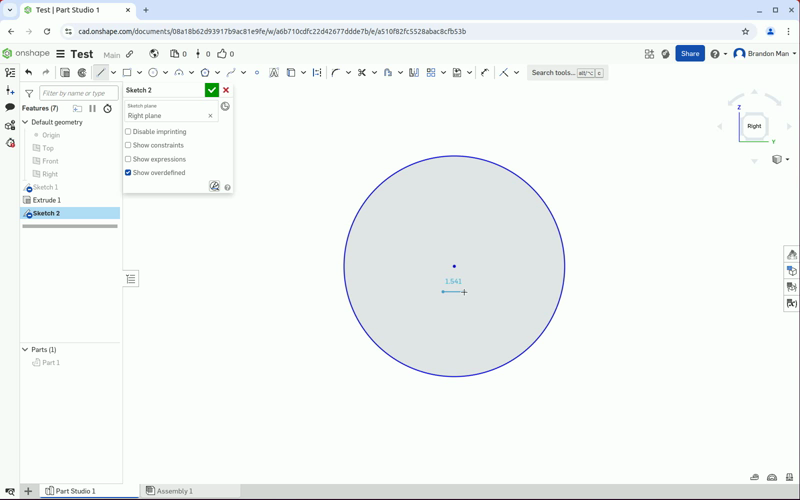
scroll(6)
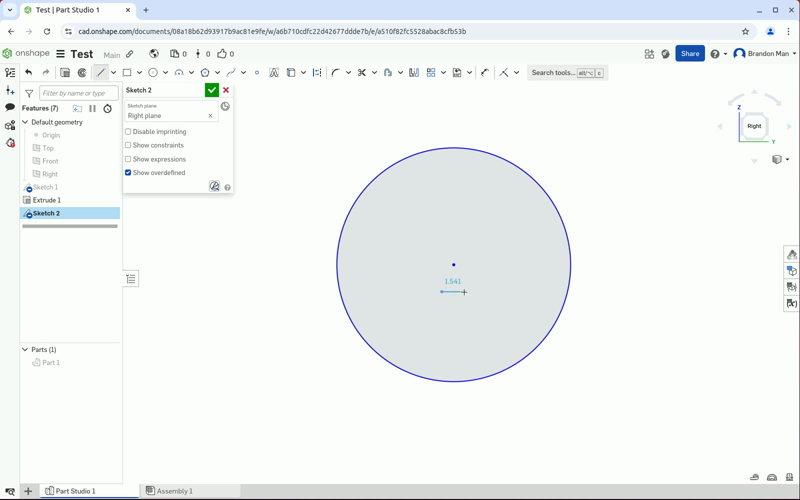
scroll(6)
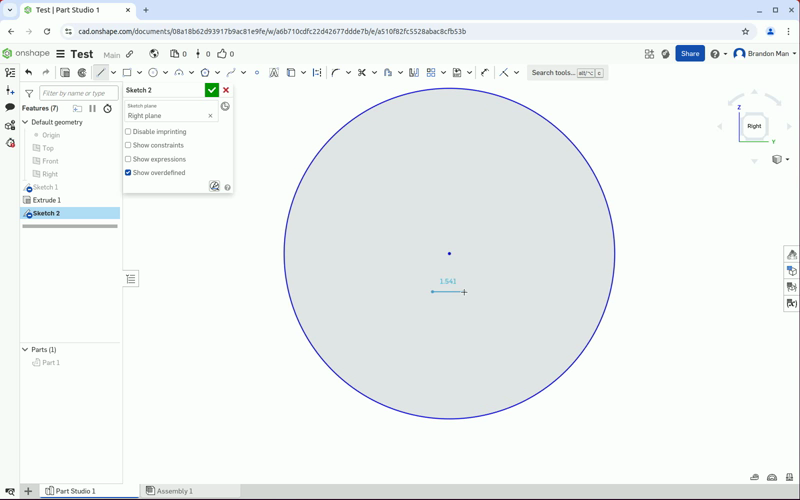
scroll(6)
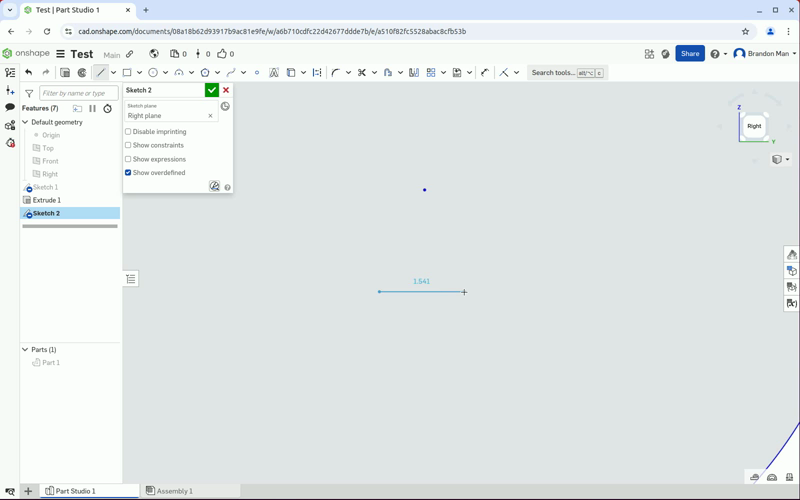
click(464, 291)
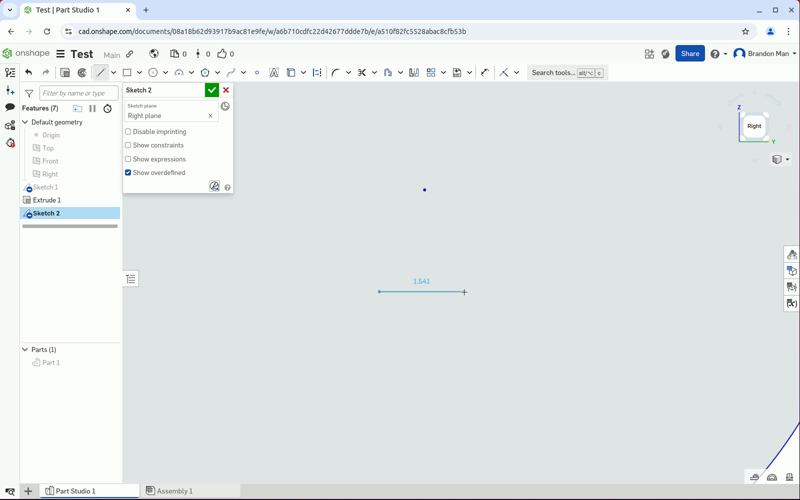
scroll(-6)
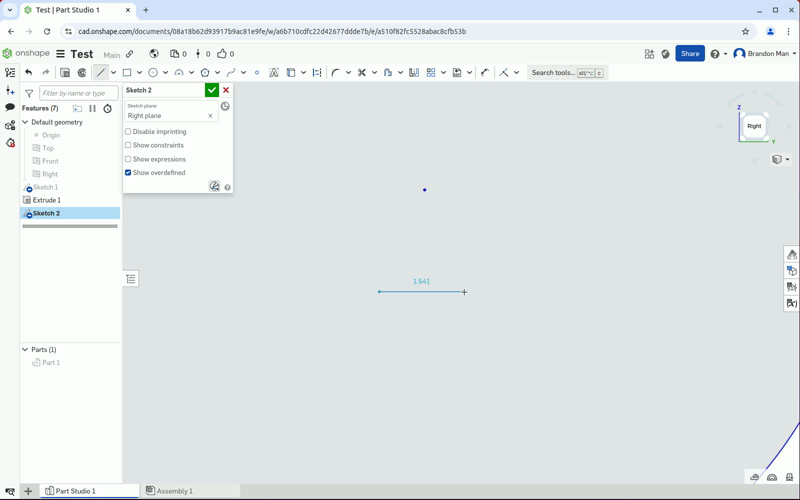
scroll(-6)
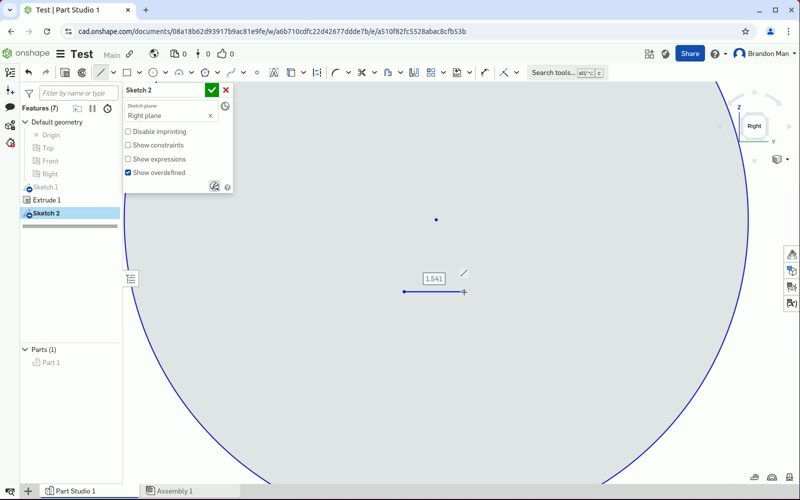
scroll(-6)
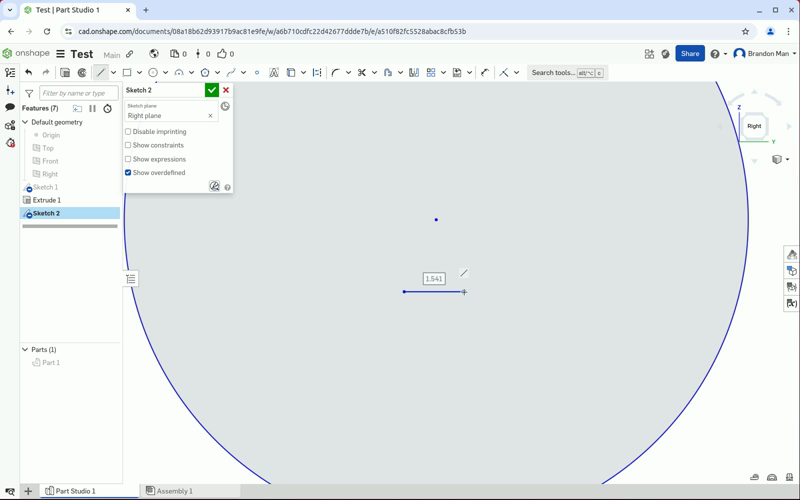
scroll(-6)
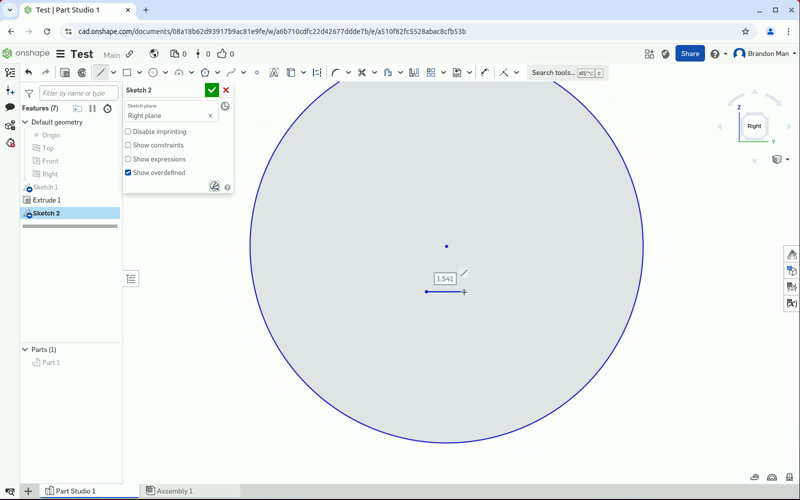
scroll(-6)
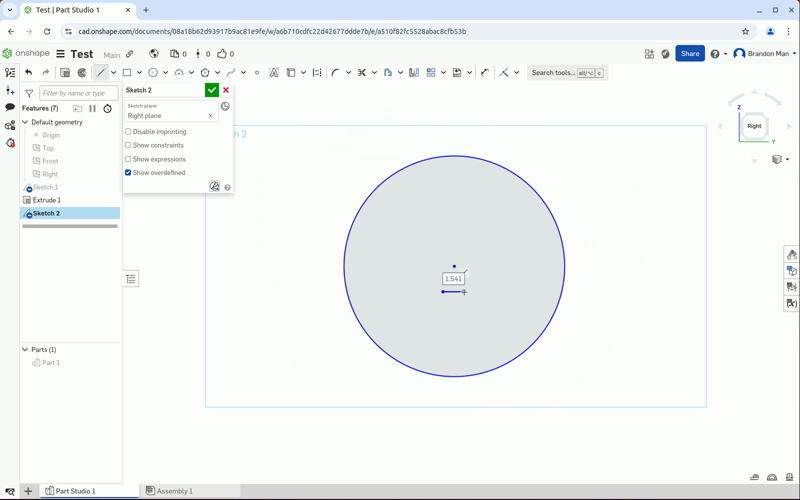
scroll(-6)
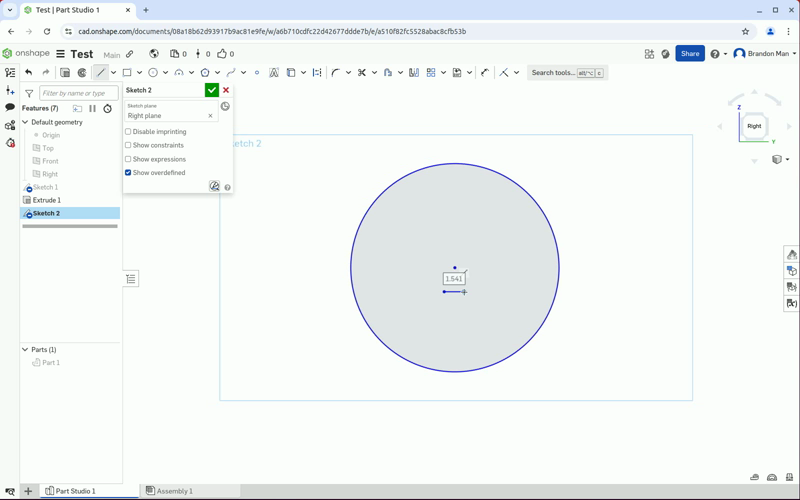
scroll(-6)
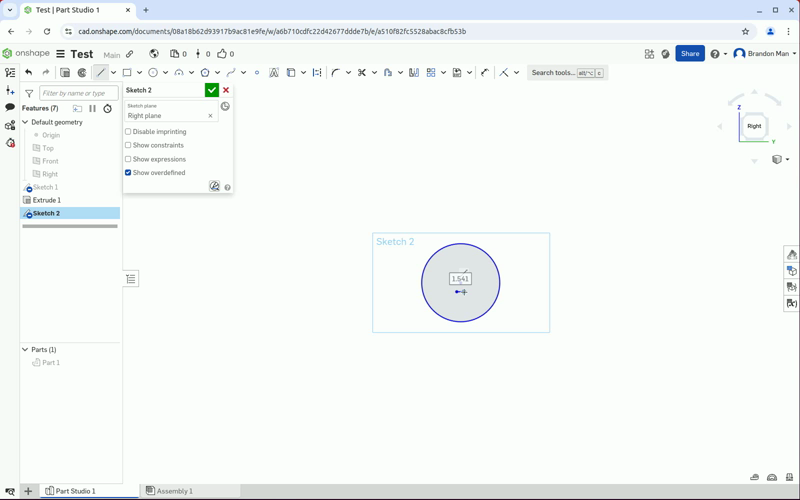
key_up(shift)
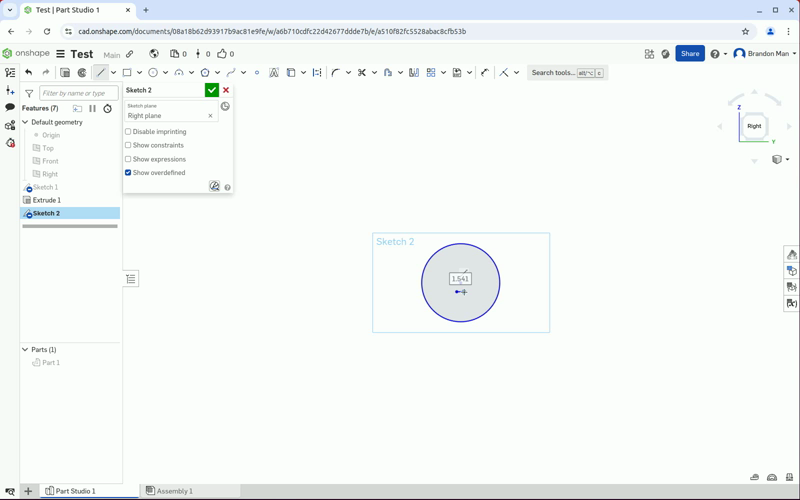
key_down(shift)
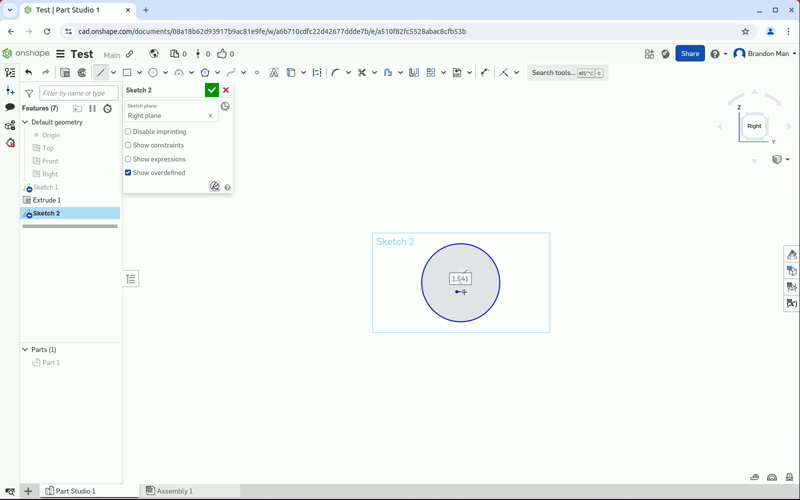
mouse_move(494, 291)
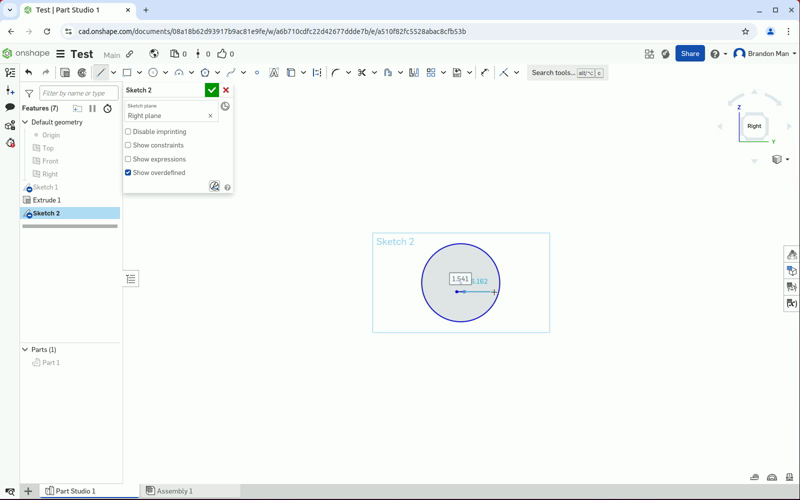
mouse_move(464, 273)
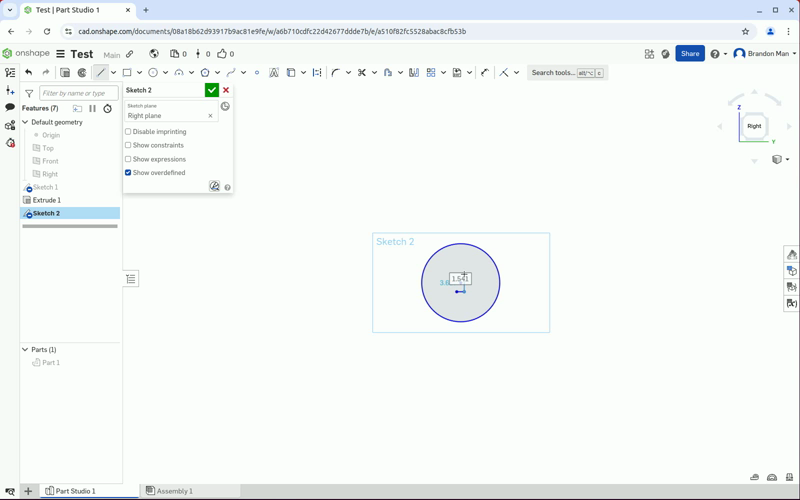
click(464, 273)
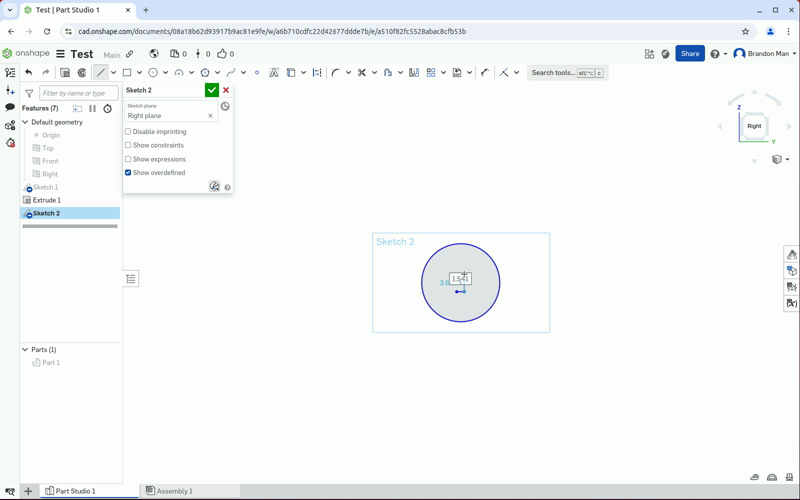
key_up(shift)
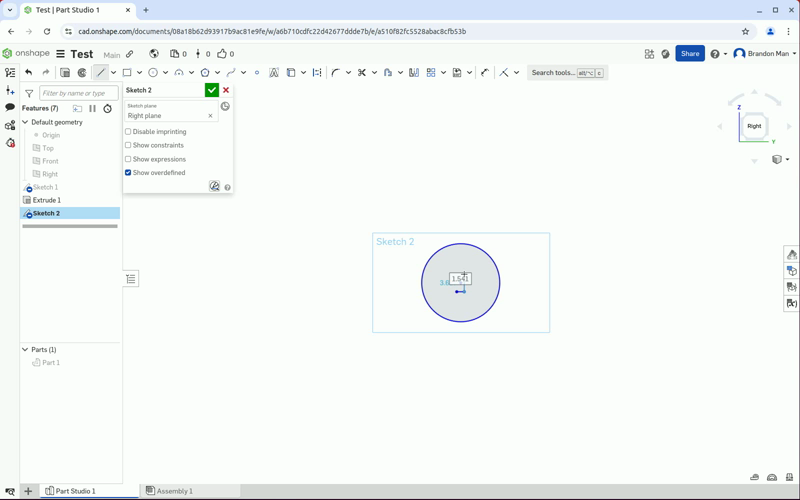
key_down(shift)
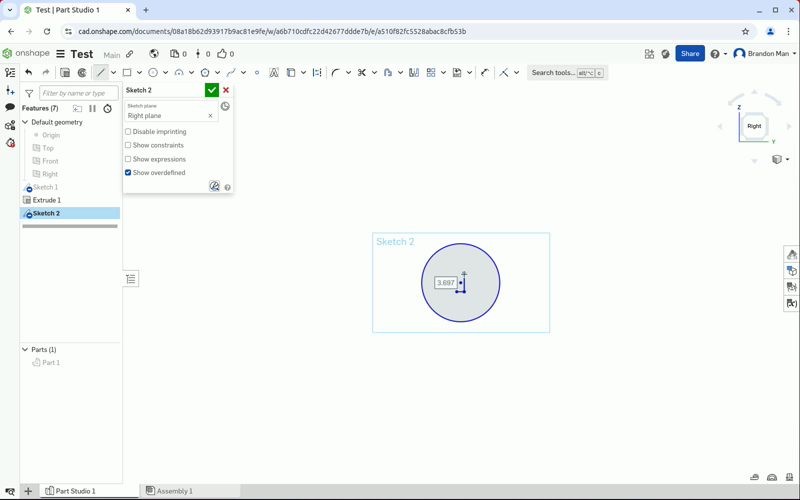
mouse_move(494, 273)
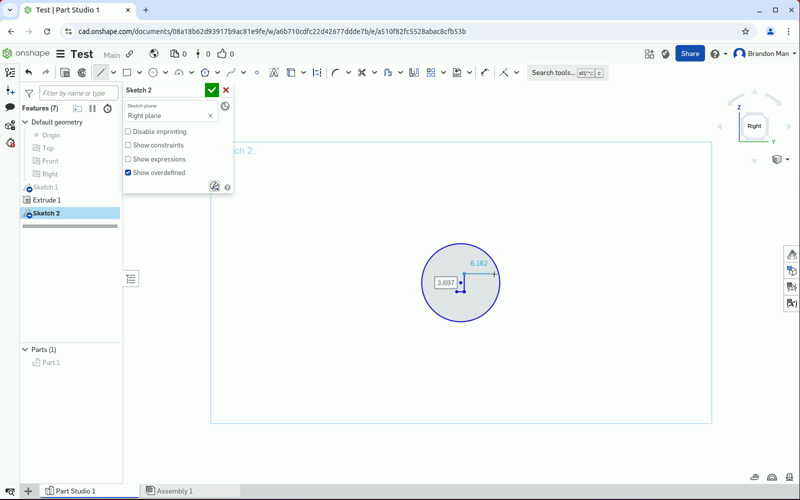
mouse_move(456, 273)
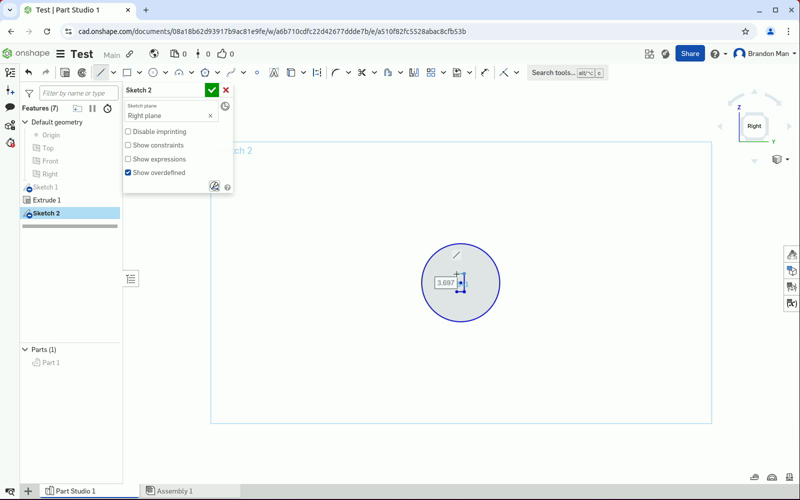
scroll(6)
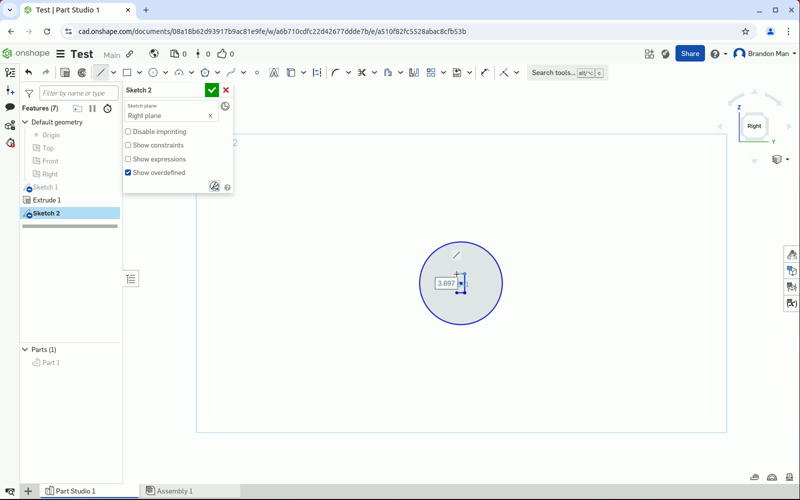
scroll(6)
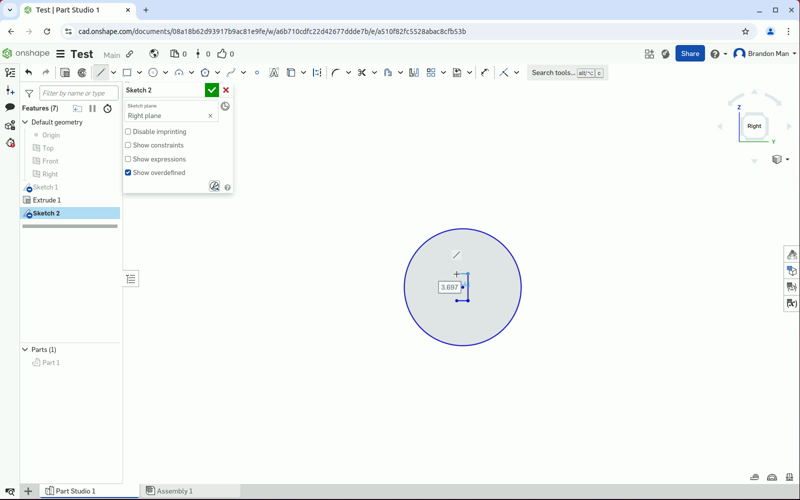
scroll(6)
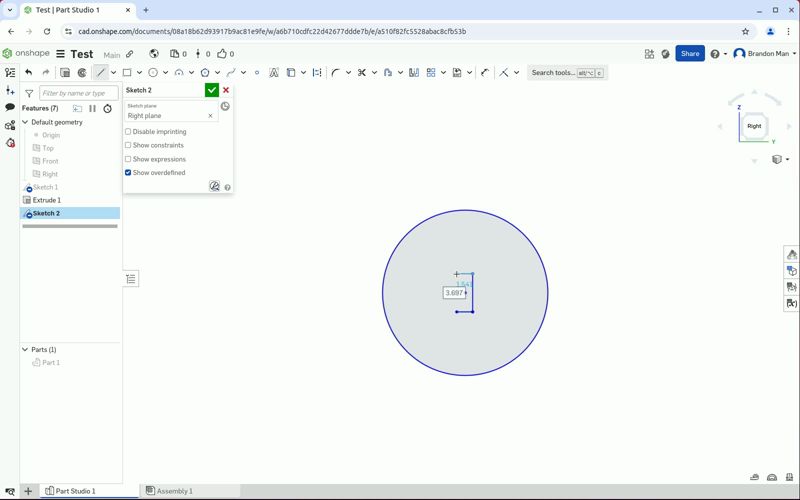
scroll(6)
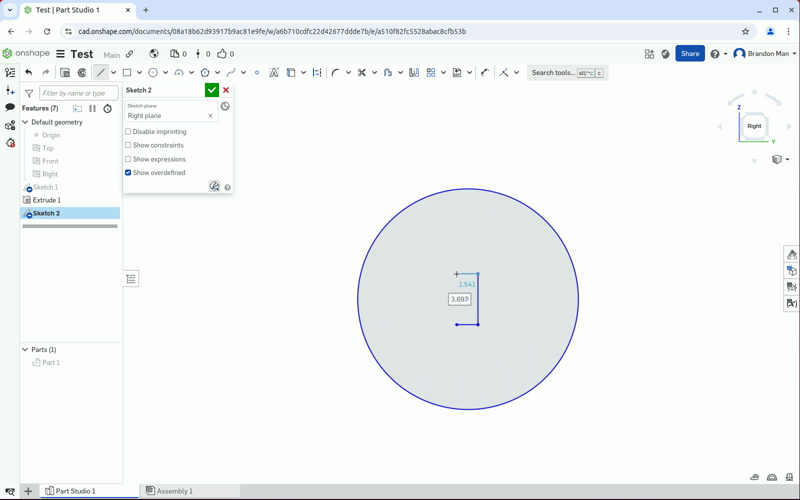
scroll(6)
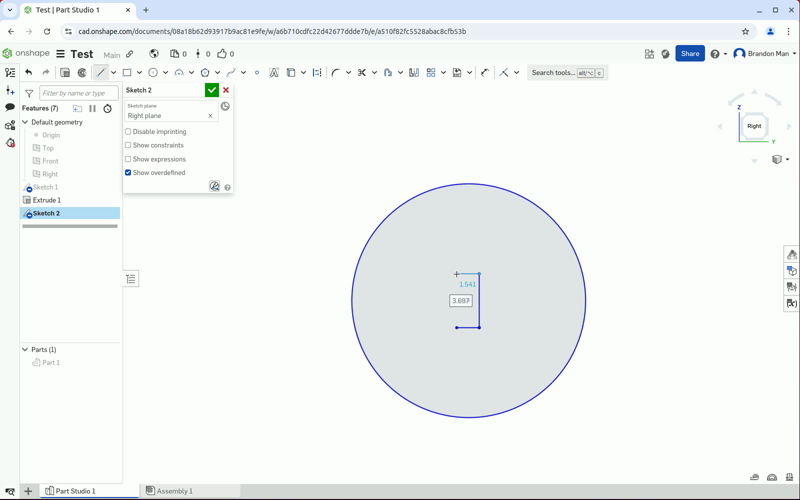
scroll(6)
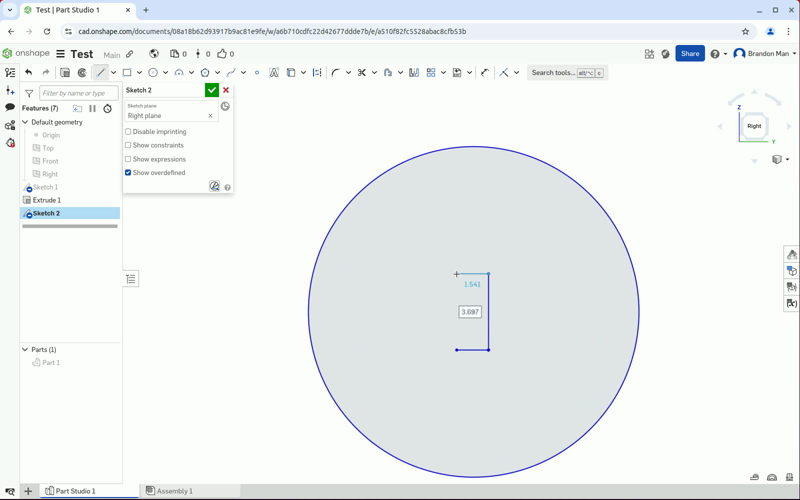
scroll(6)
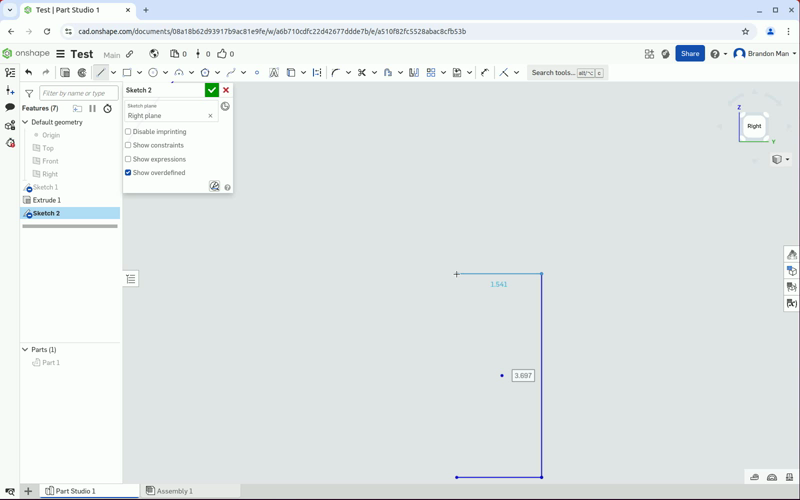
click(456, 273)
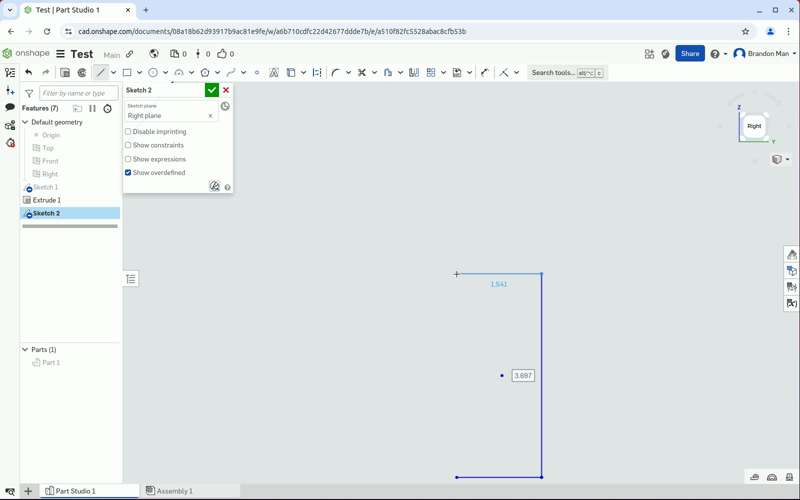
scroll(-6)
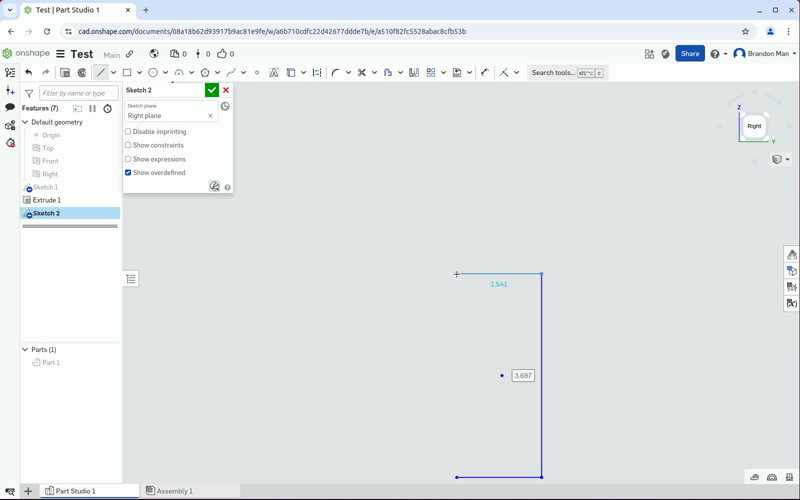
scroll(-6)
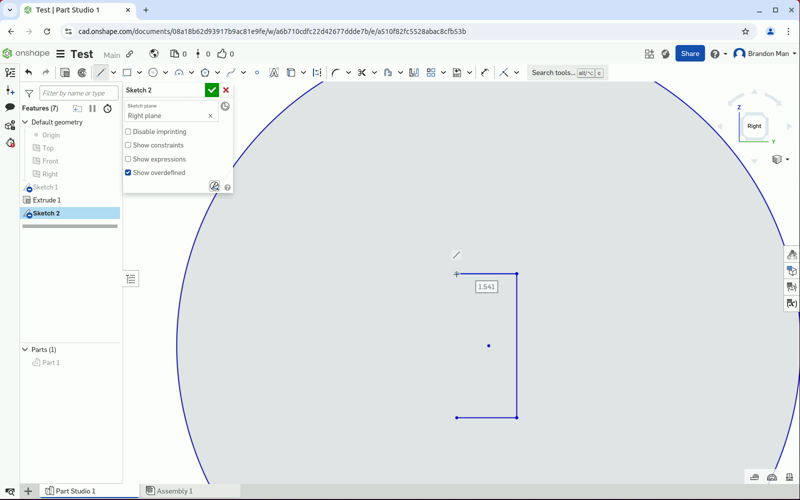
scroll(-6)
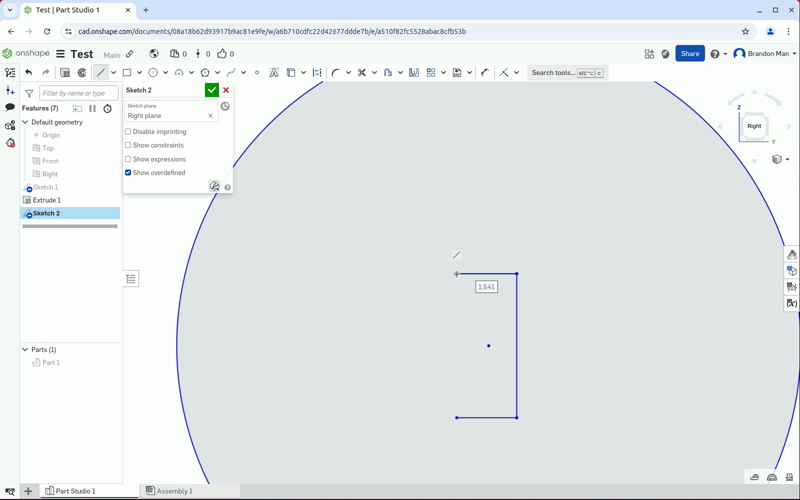
scroll(-6)
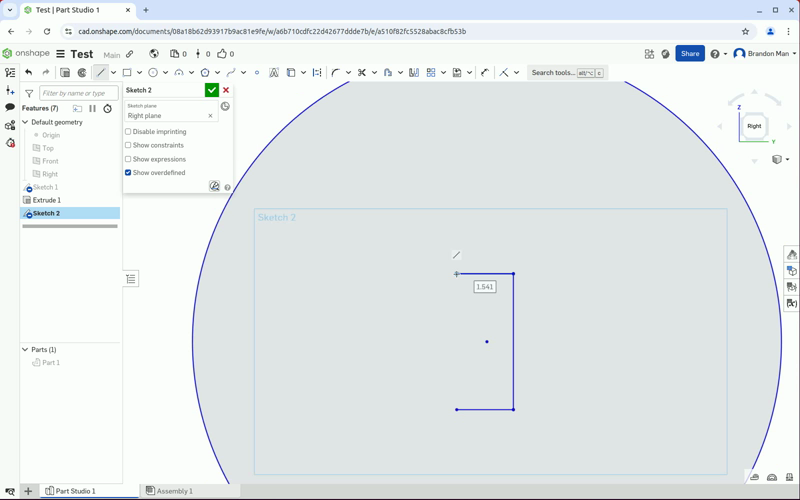
scroll(-6)
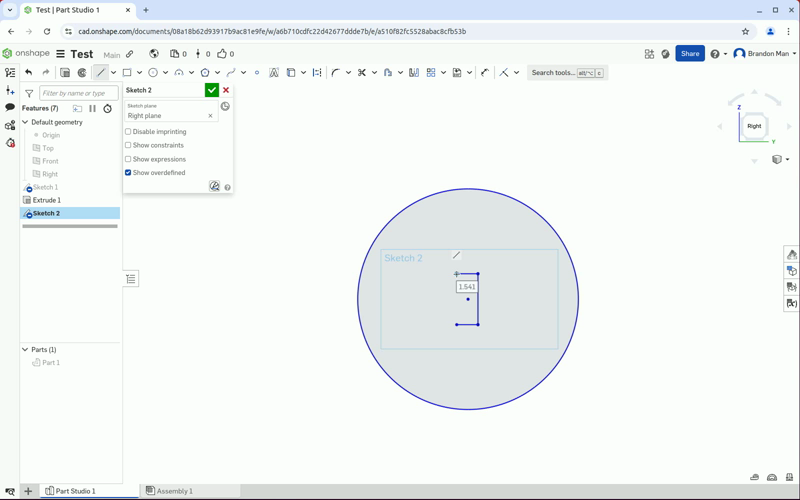
scroll(-6)
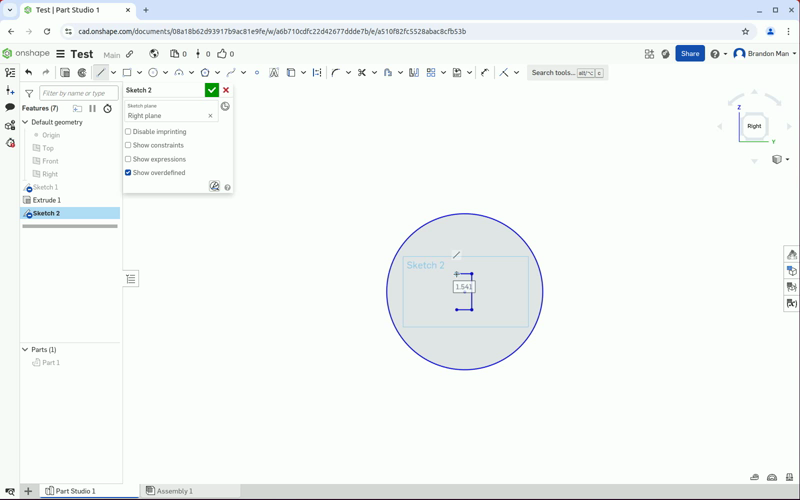
scroll(-6)
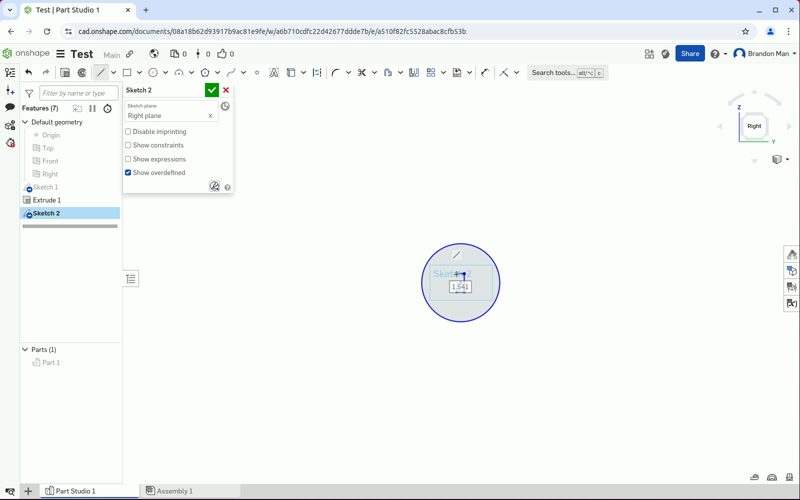
key_up(shift)
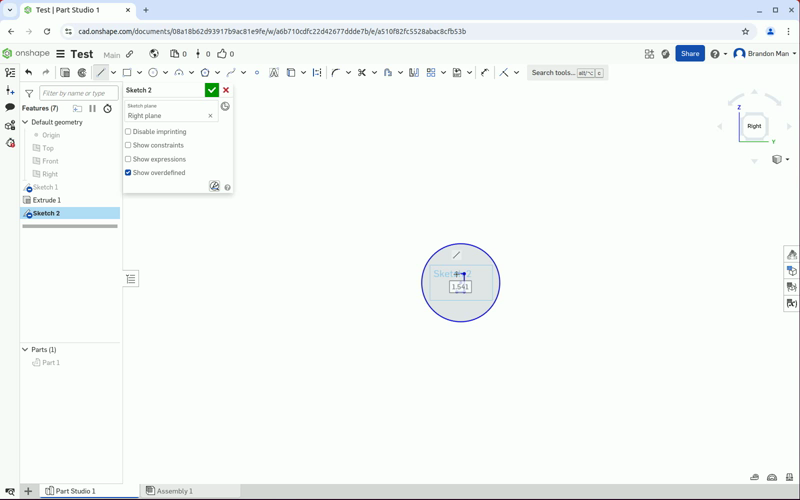
mouse_move(486, 273)
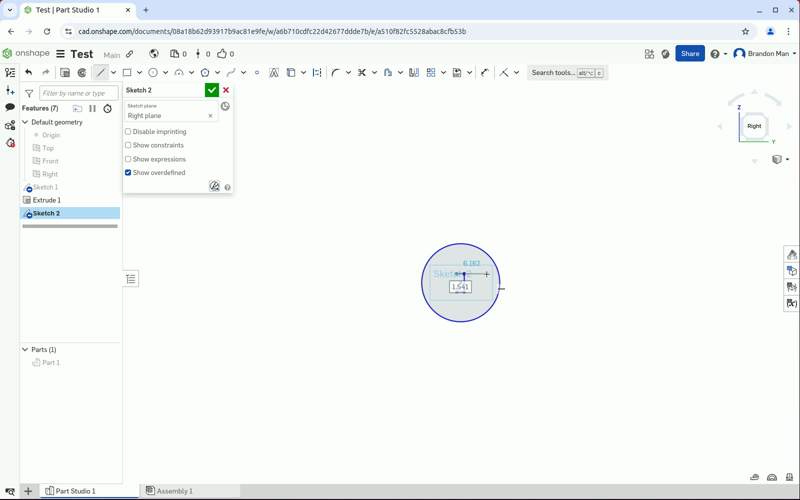
key_down(shift)
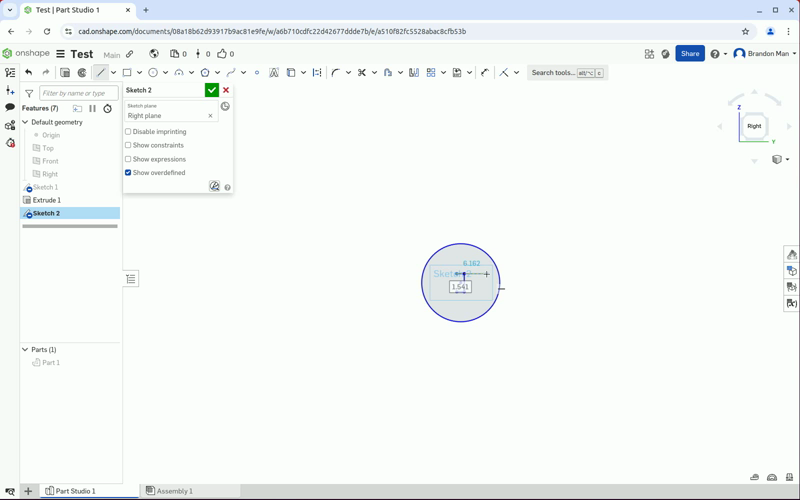
mouse_move(456, 291)
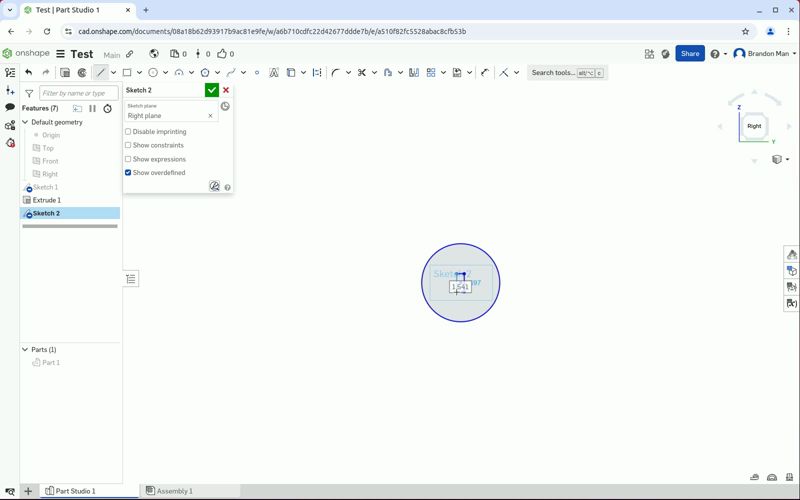
key_up(shift)
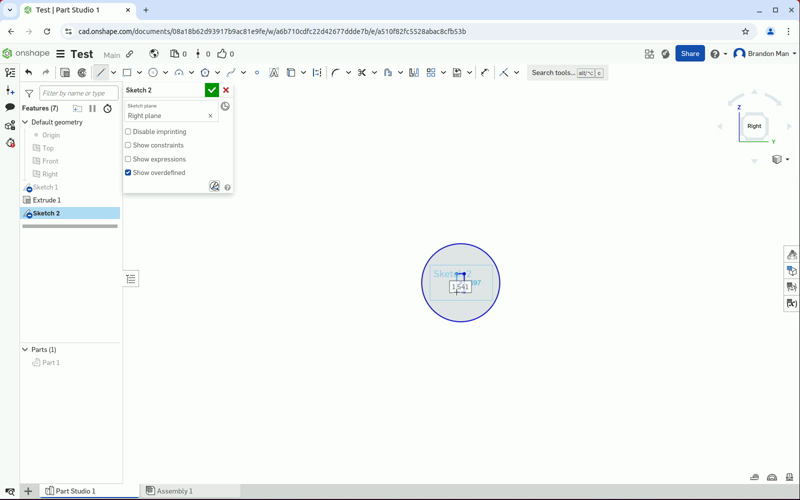
click(456, 291)
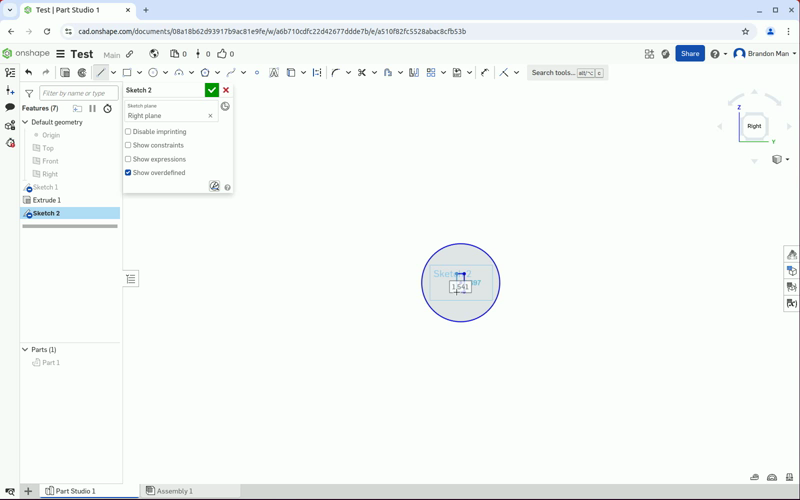
key(esc)
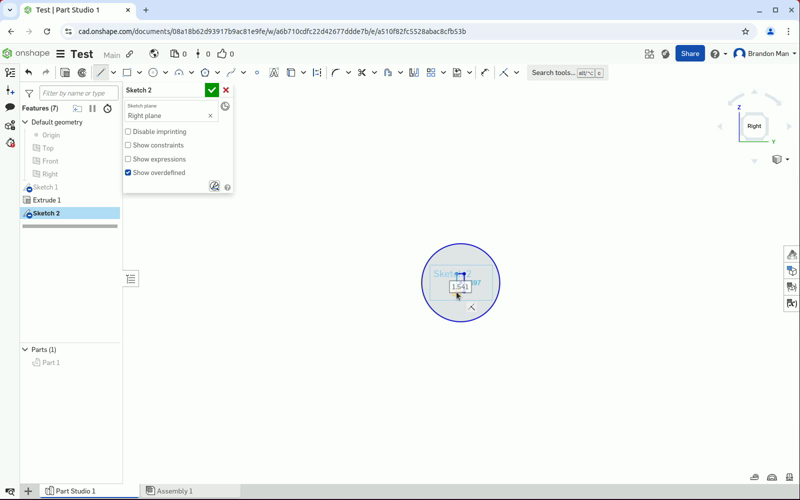
mouse_move(433, 289)
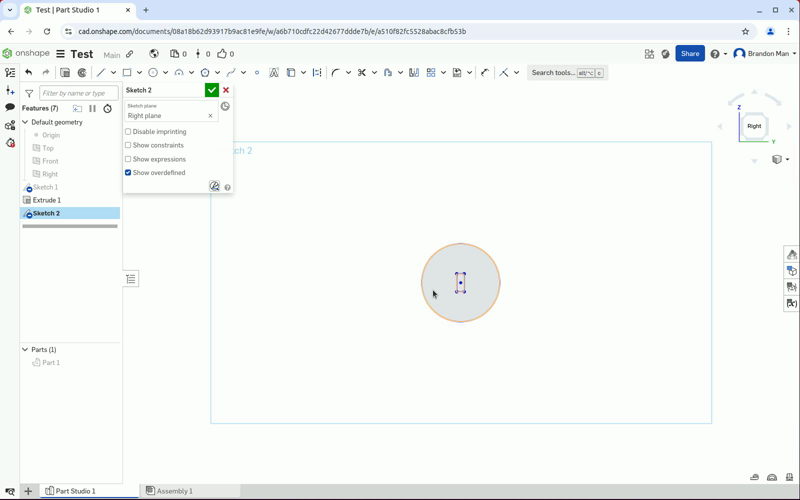
click(433, 289)
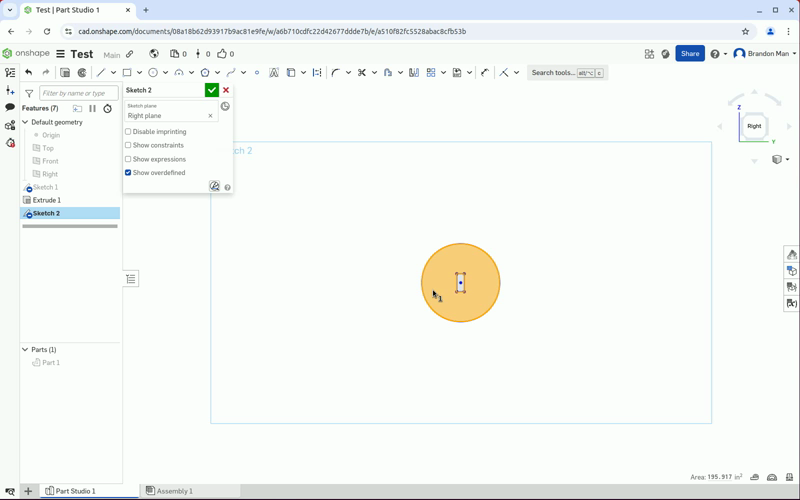
mouse_move(73, 352)
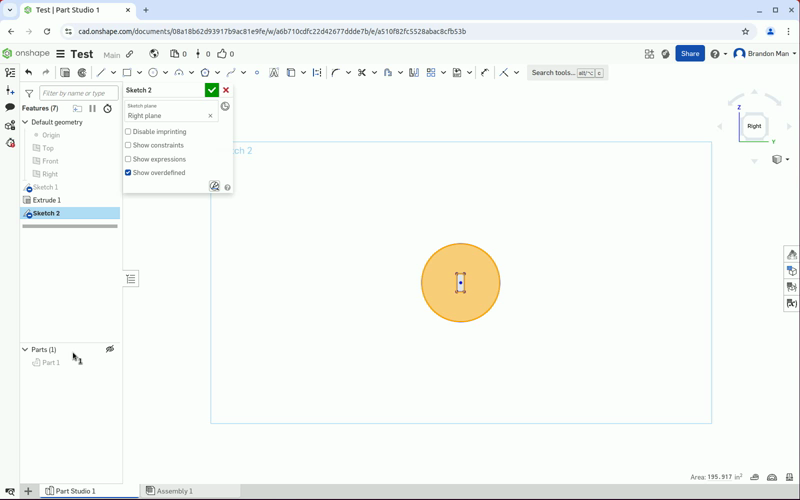
key(shift+y)
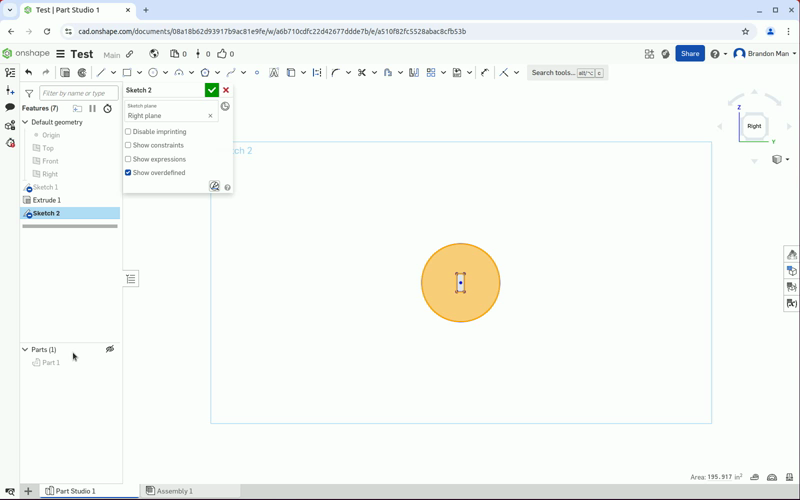
key(shift+e)
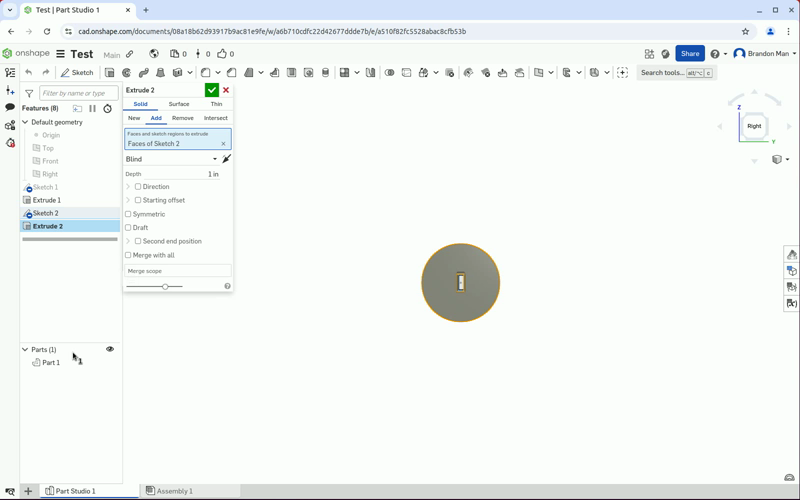
mouse_move(143, 106)
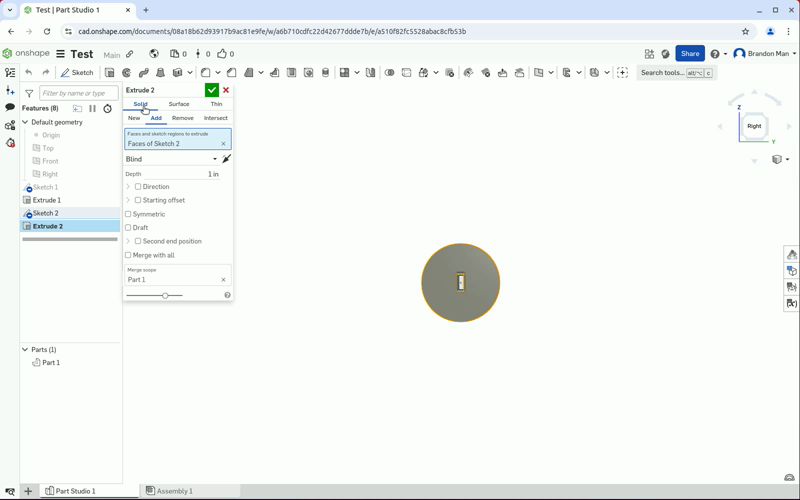
click(143, 106)
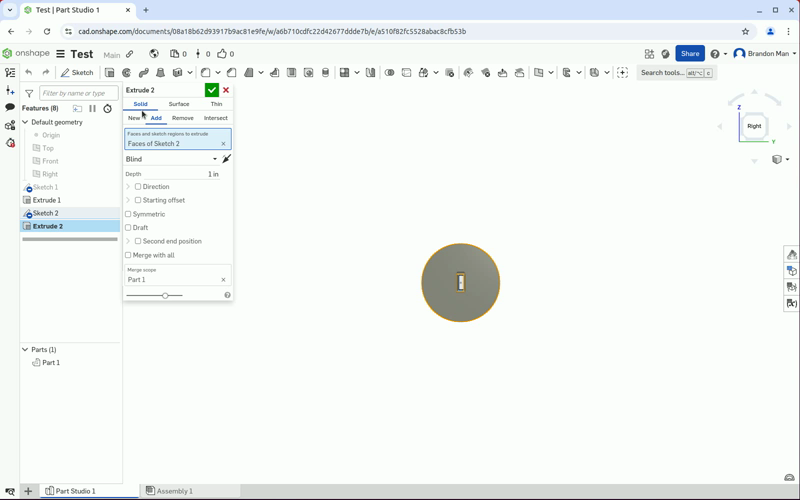
mouse_move(137, 120)
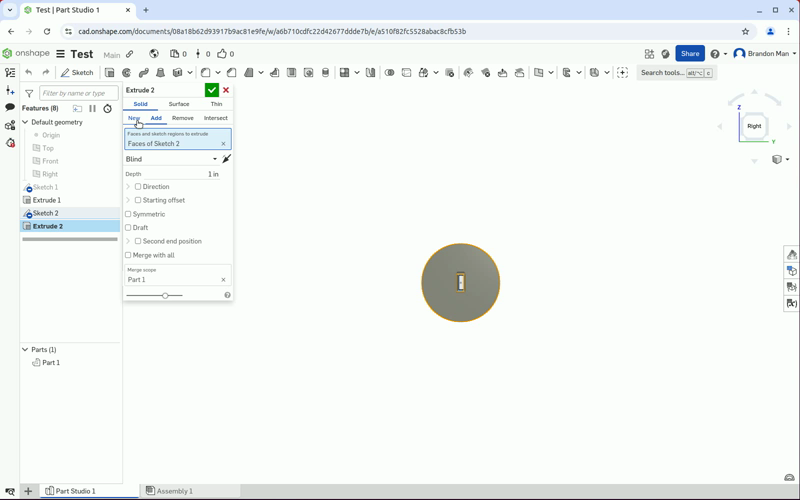
click(137, 120)
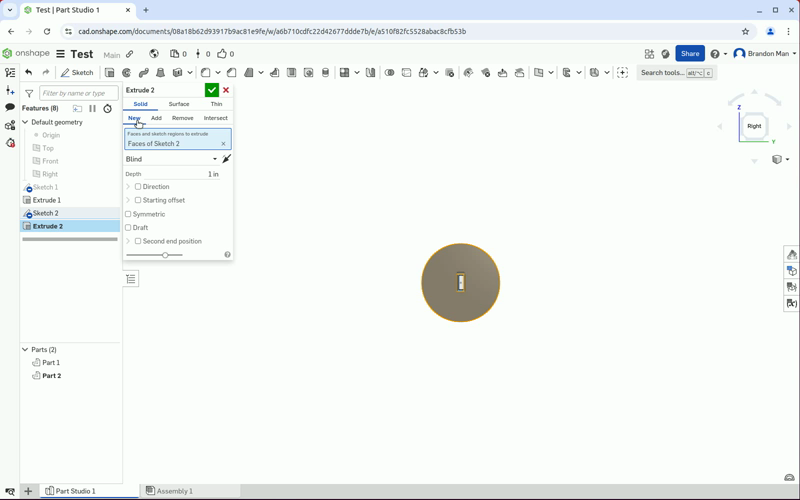
key(tab, 4)
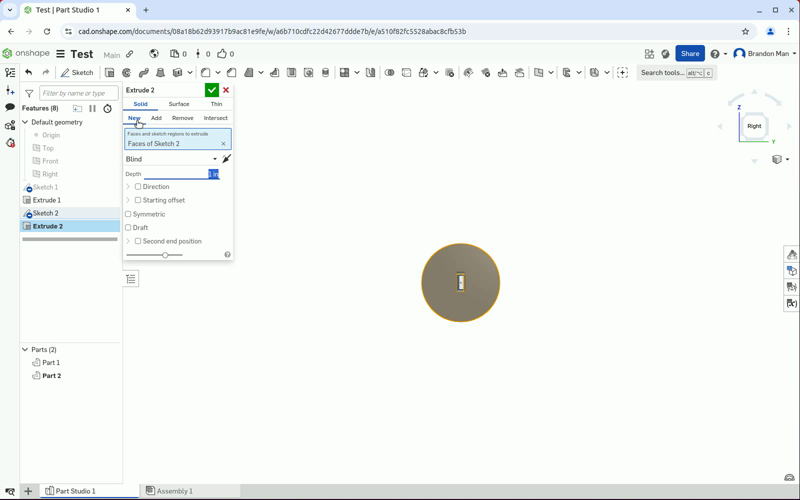
text(21.905)
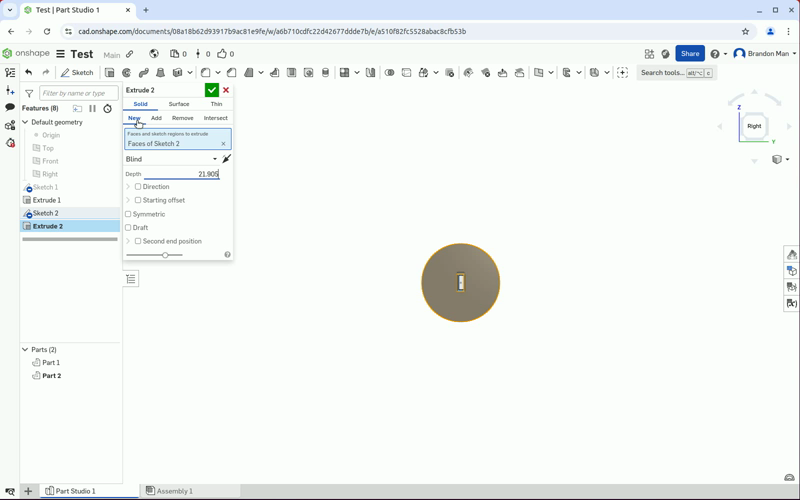
key(enter)
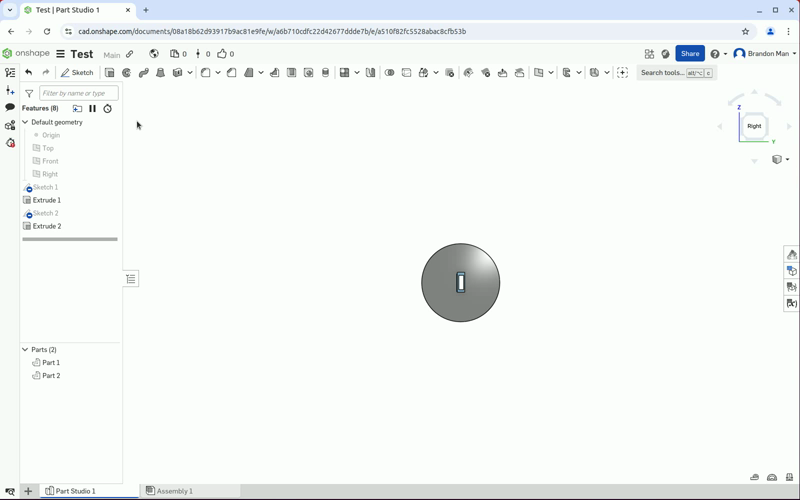
key(shift+h)
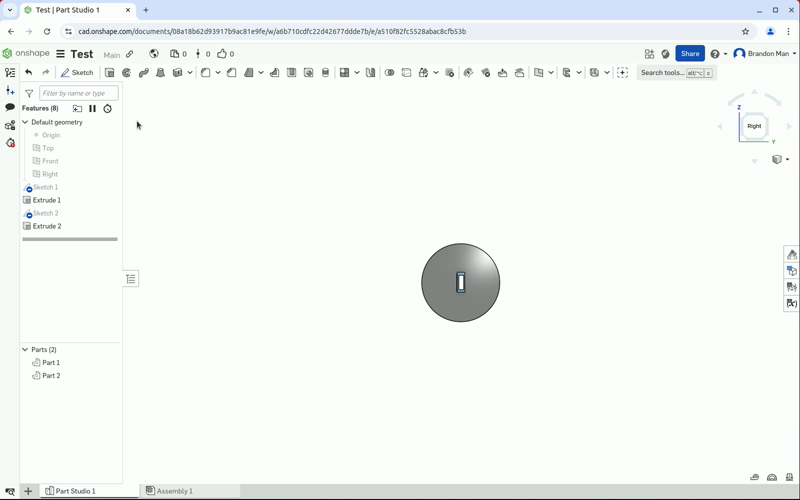
key(shift+h)
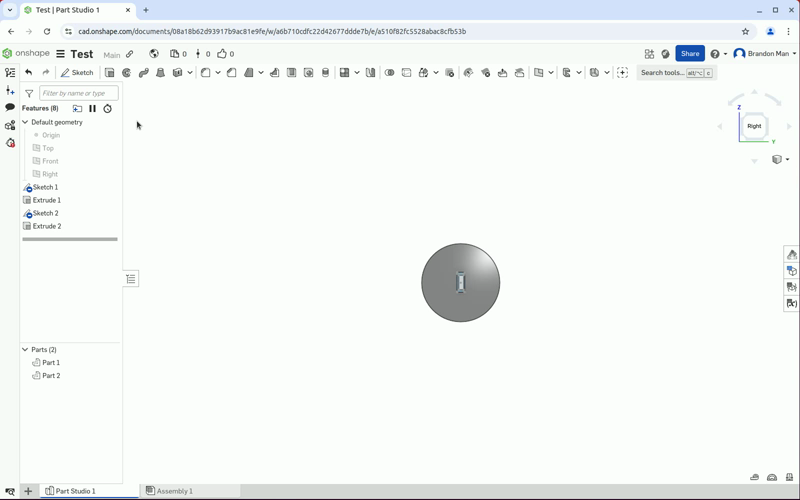
key(shift+7)
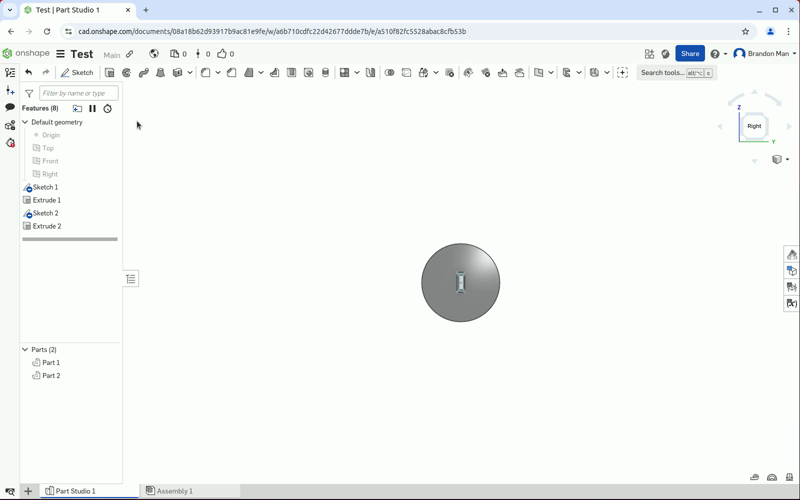
key(right, 2)
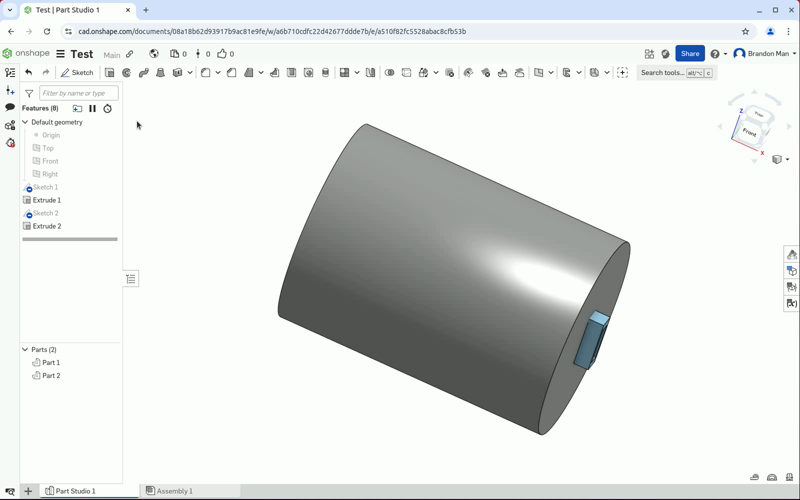
key(down, 2)
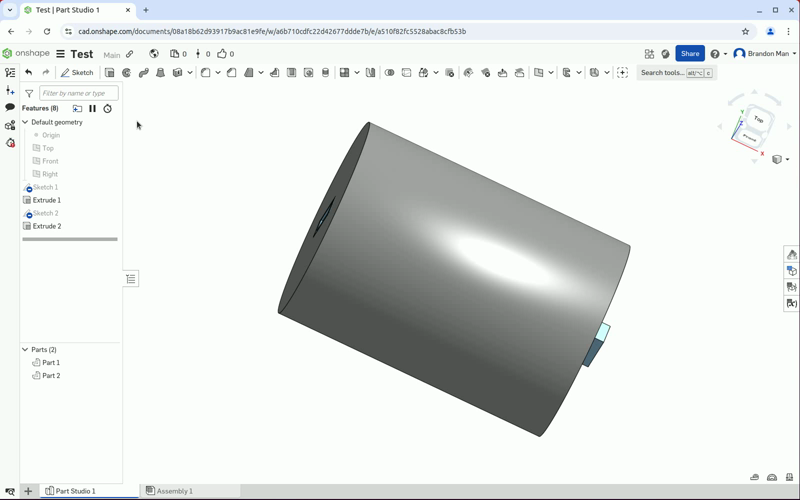
key(up, 2)
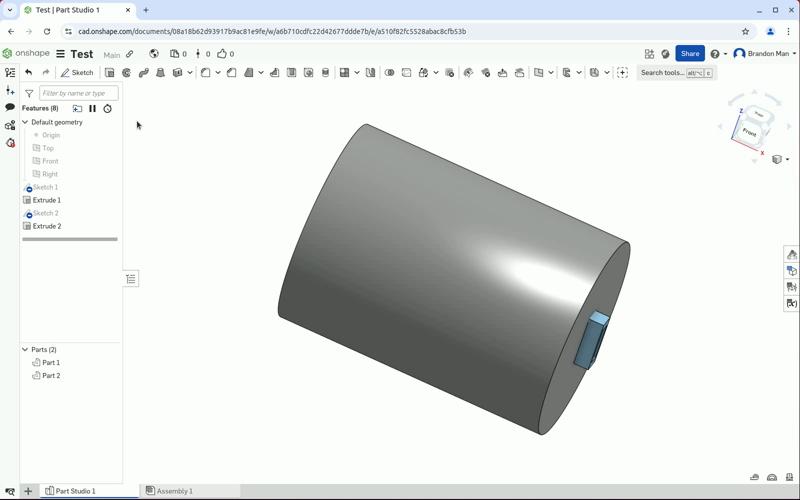
key(left, 2)
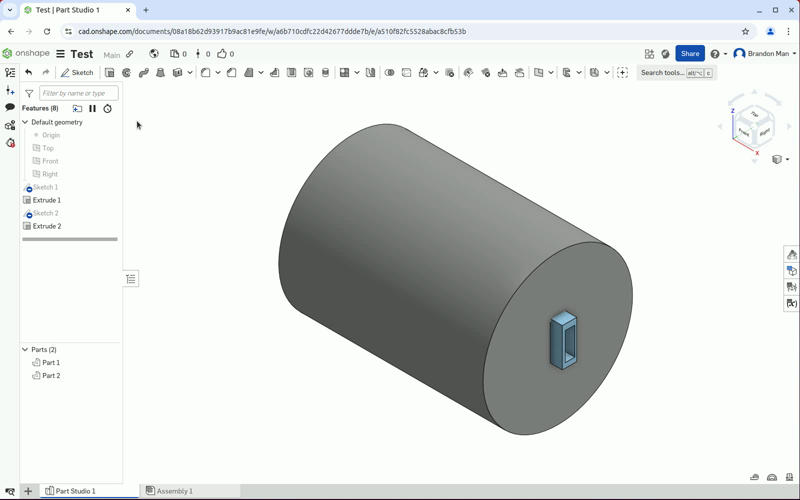
mouse_move(73, 189)
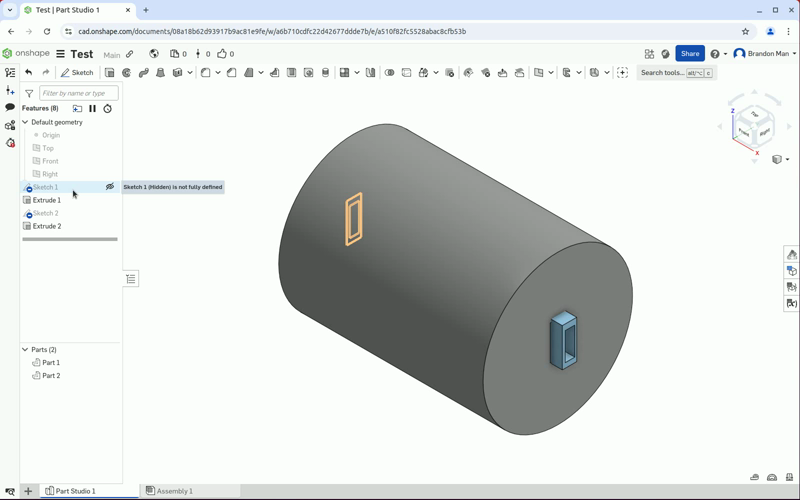
click(73, 189)